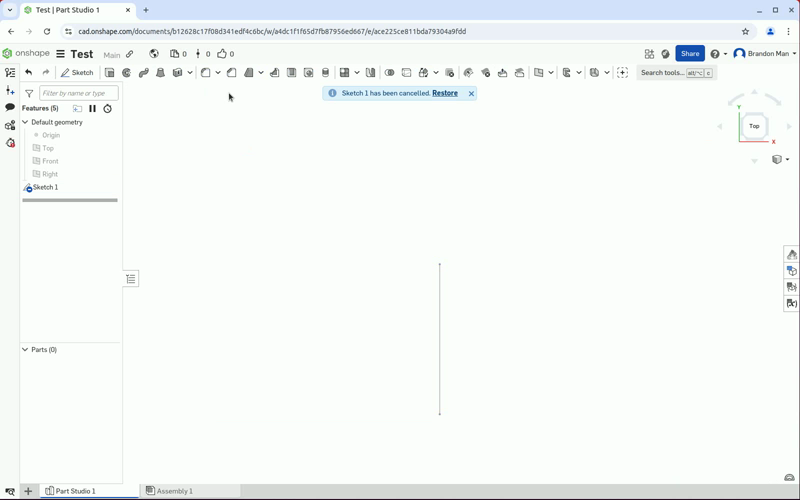
key(shift+h)
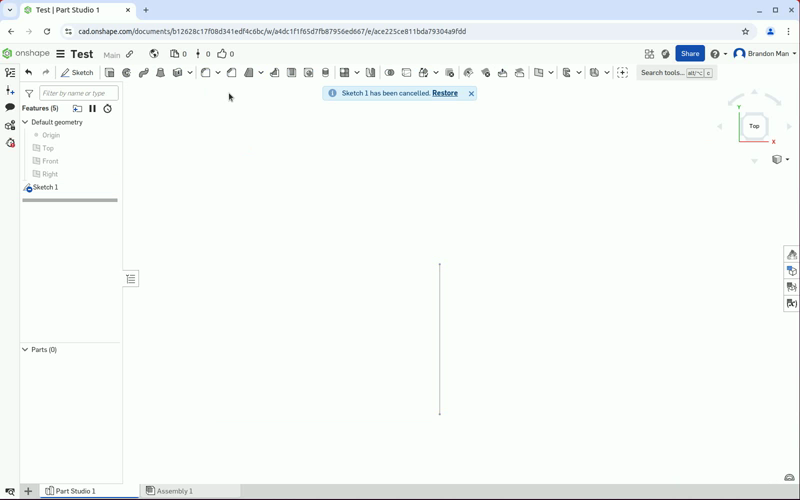
key(shift+s)
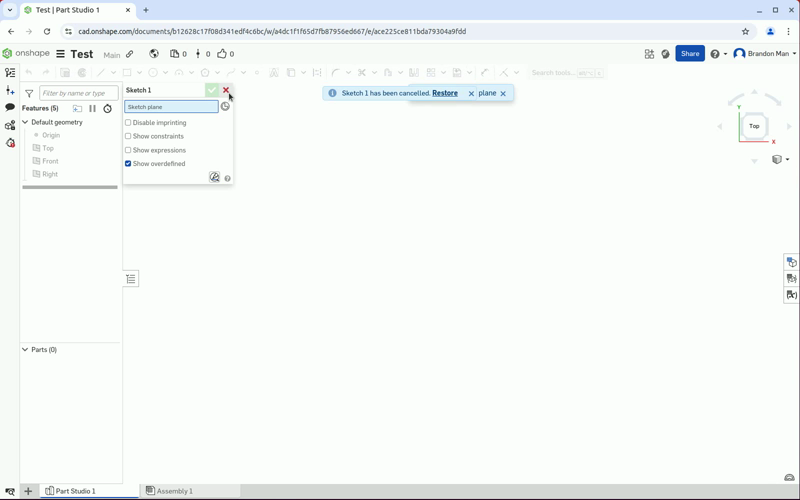
mouse_move(73, 150)
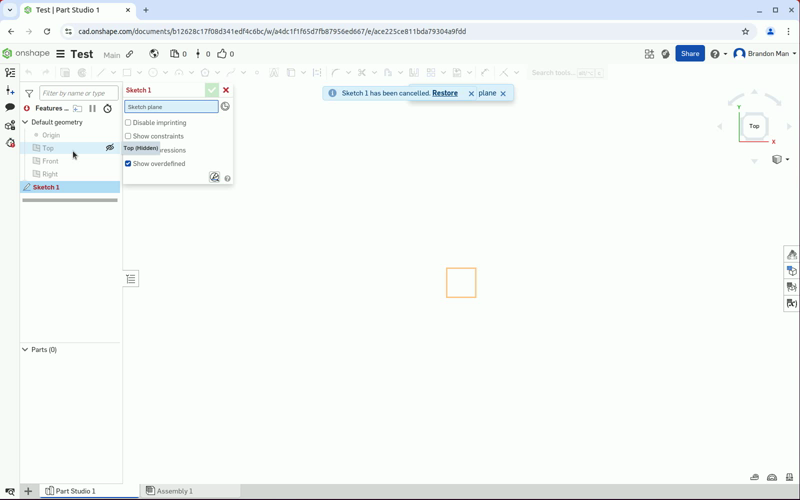
click(73, 150)
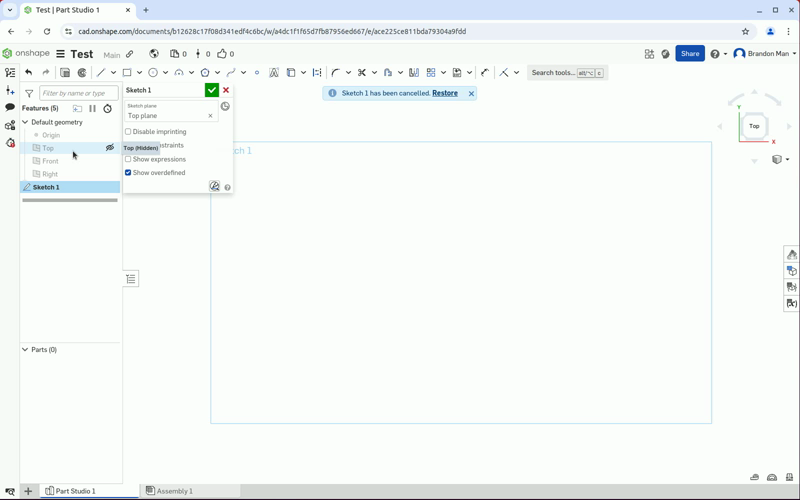
mouse_move(73, 352)
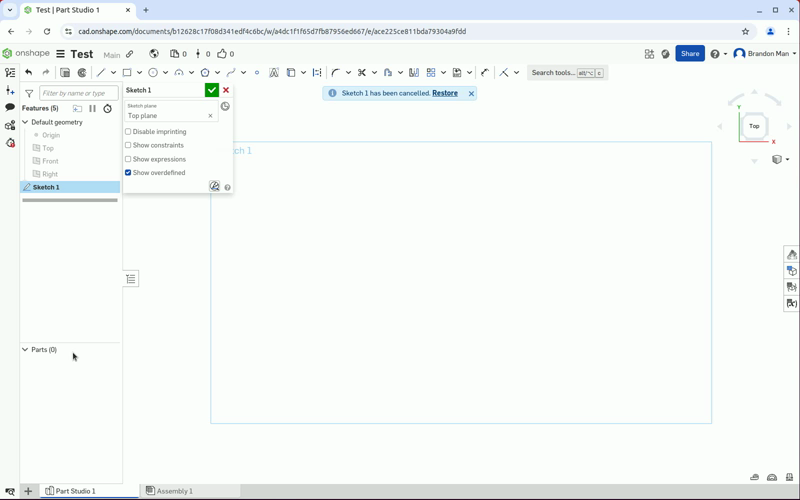
key(y)
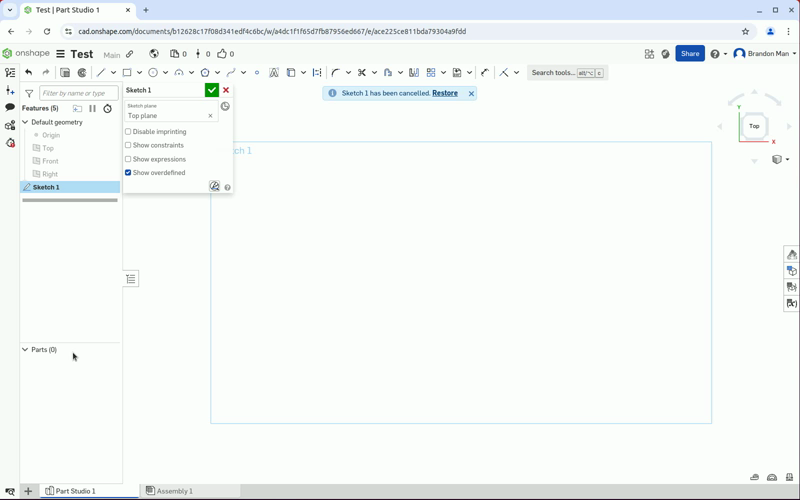
key(a)
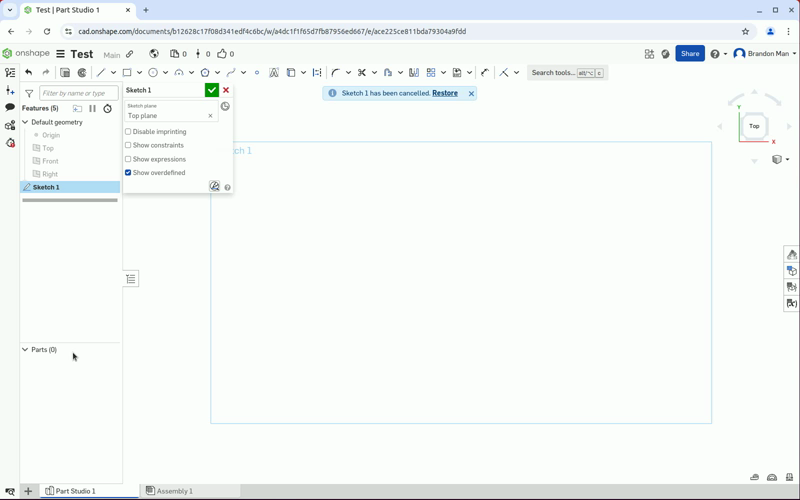
key_down(shift)
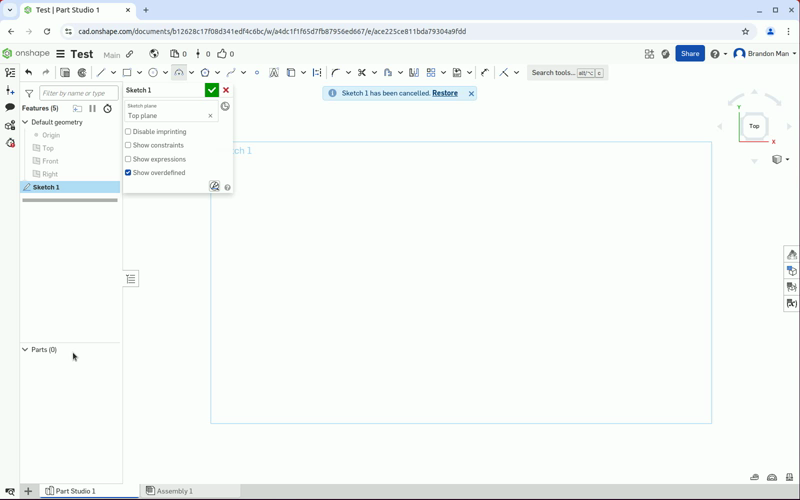
mouse_move(450, 355)
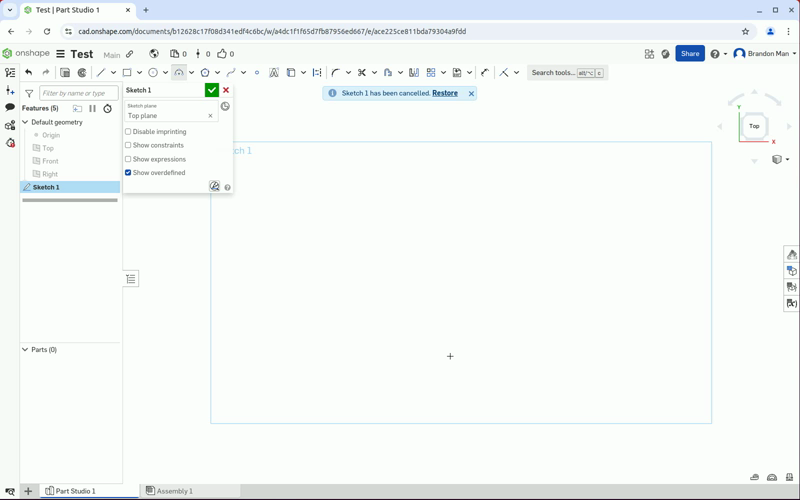
click(450, 355)
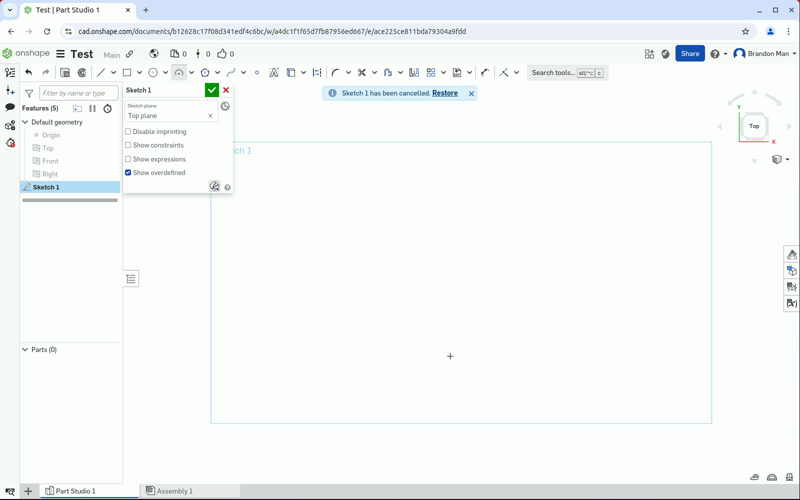
key_up(shift)
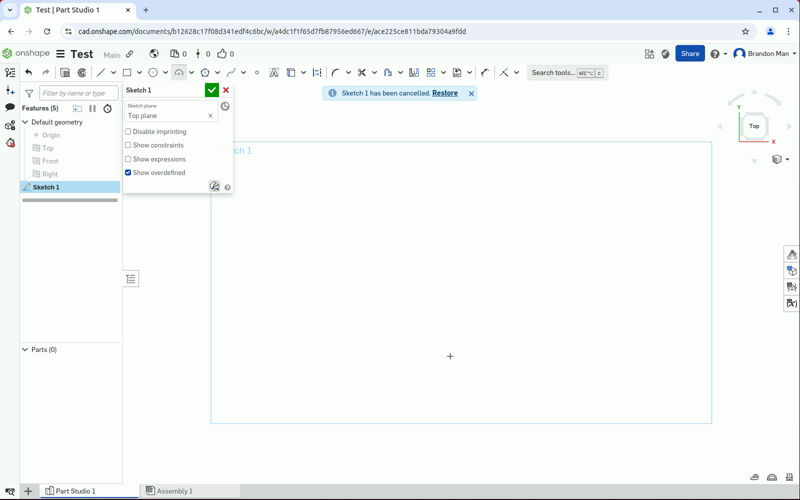
key_down(shift)
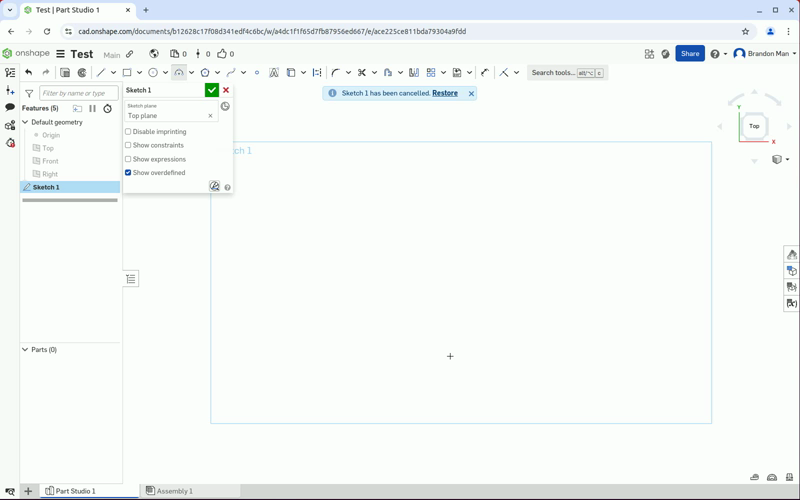
mouse_move(471, 355)
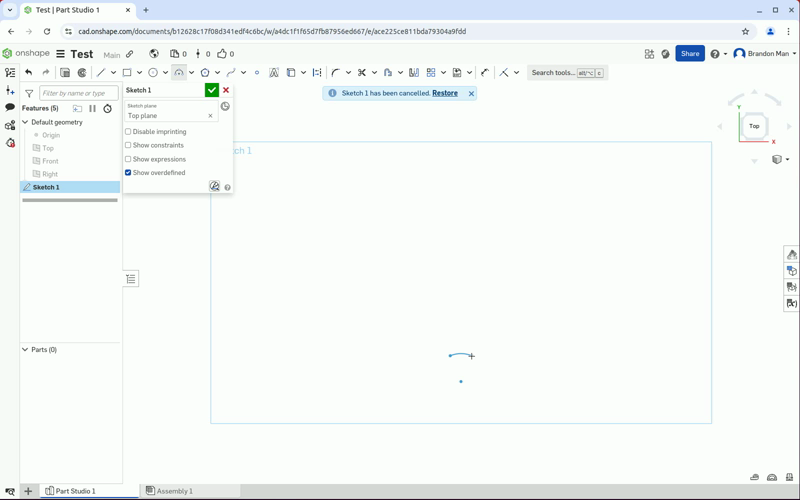
click(471, 355)
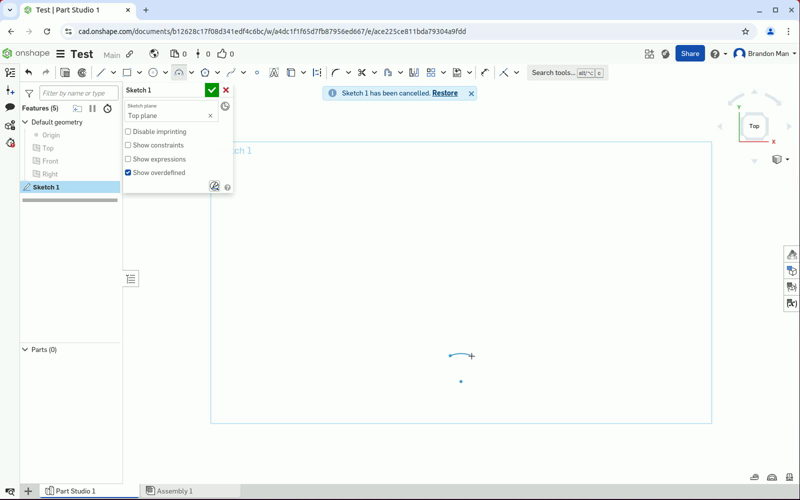
mouse_move(461, 356)
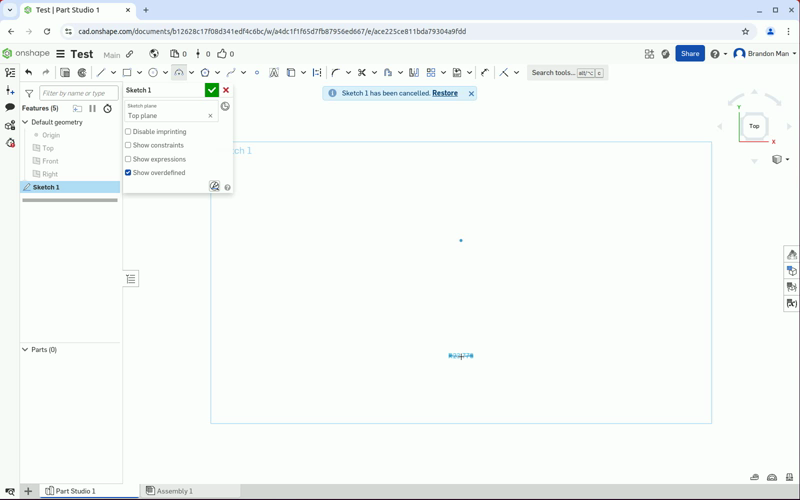
click(461, 356)
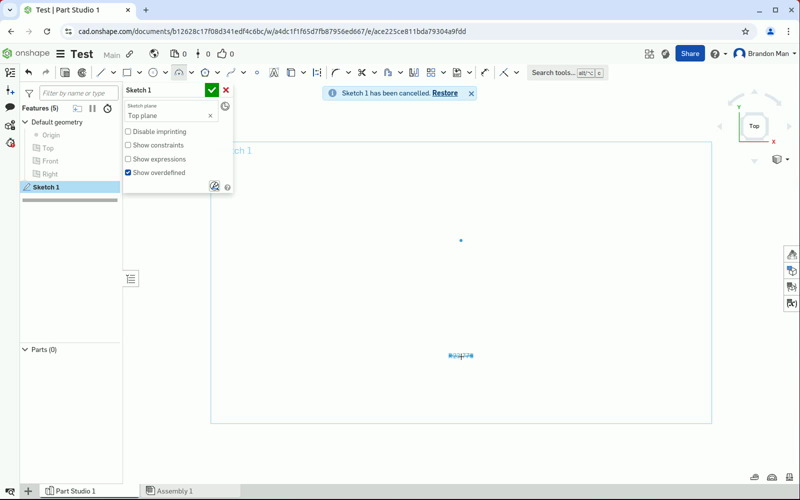
key_up(shift)
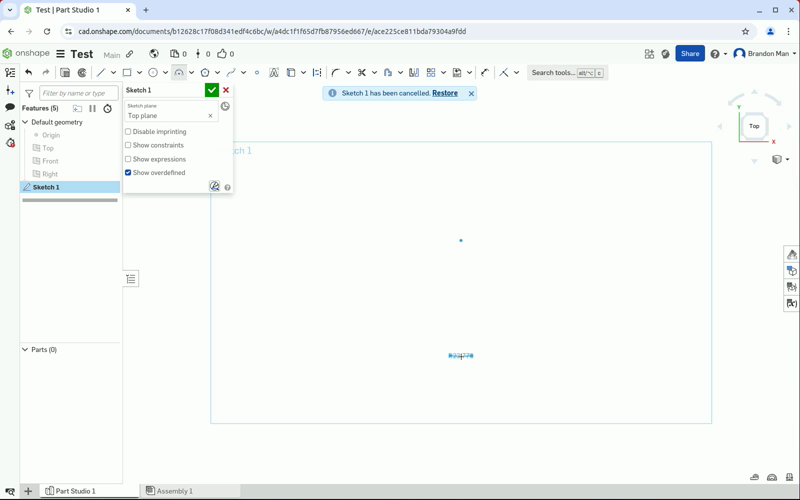
key(esc)
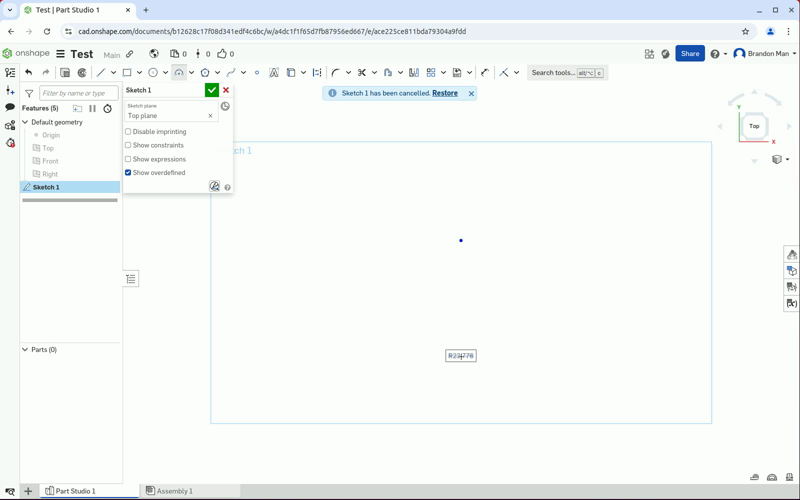
key(l)
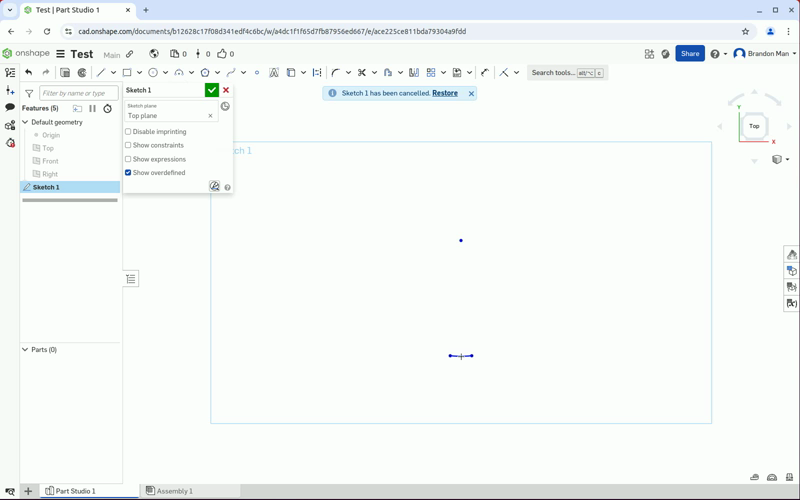
mouse_move(471, 355)
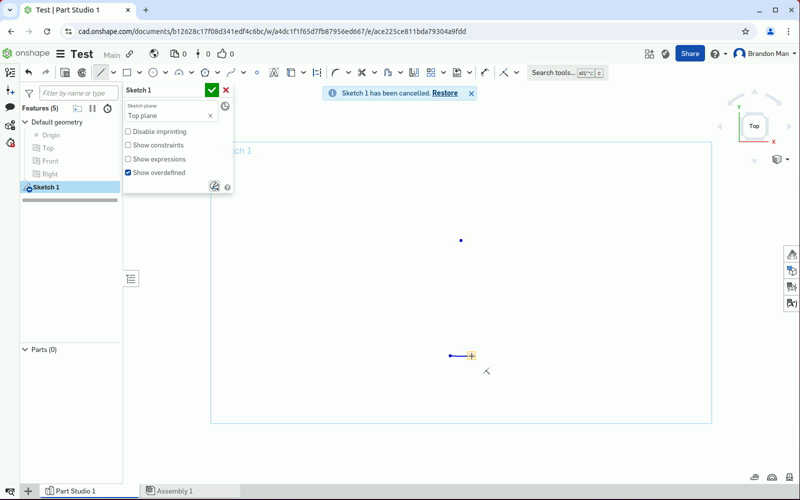
click(471, 355)
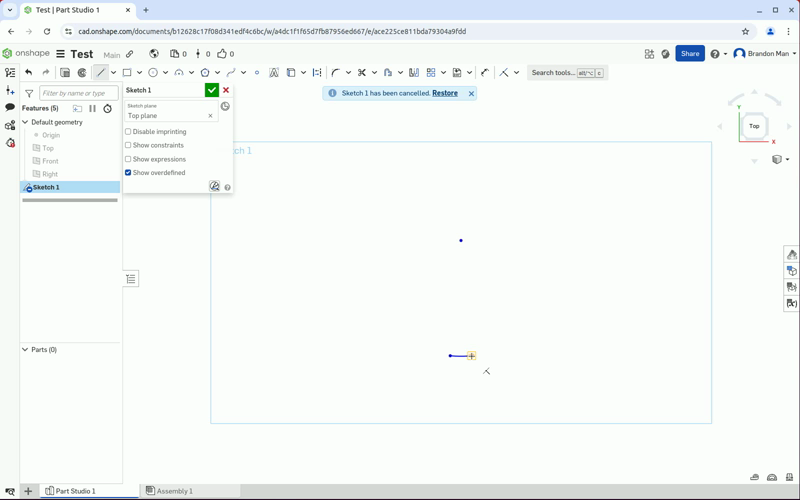
key_down(shift)
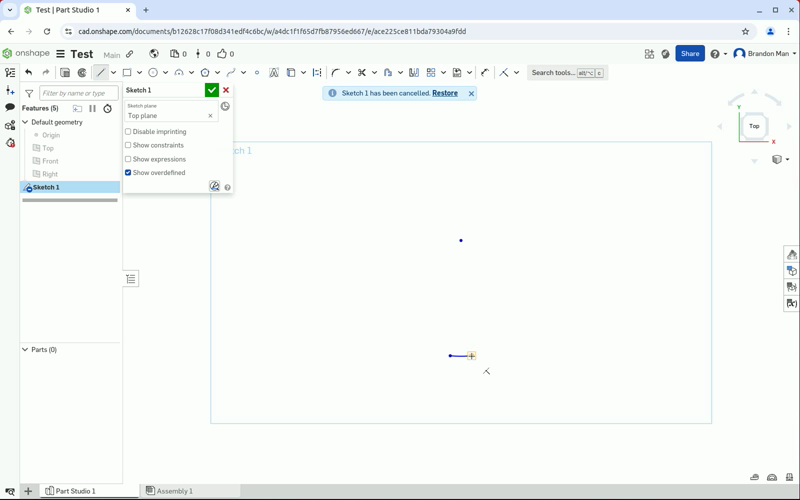
mouse_move(471, 209)
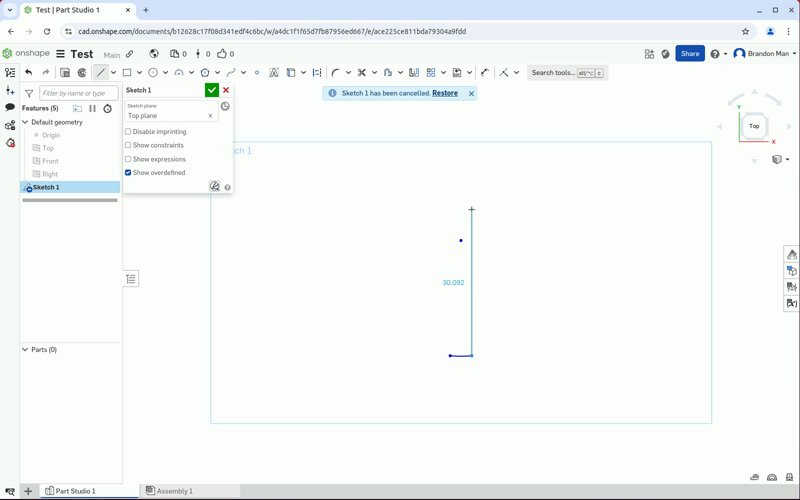
click(471, 209)
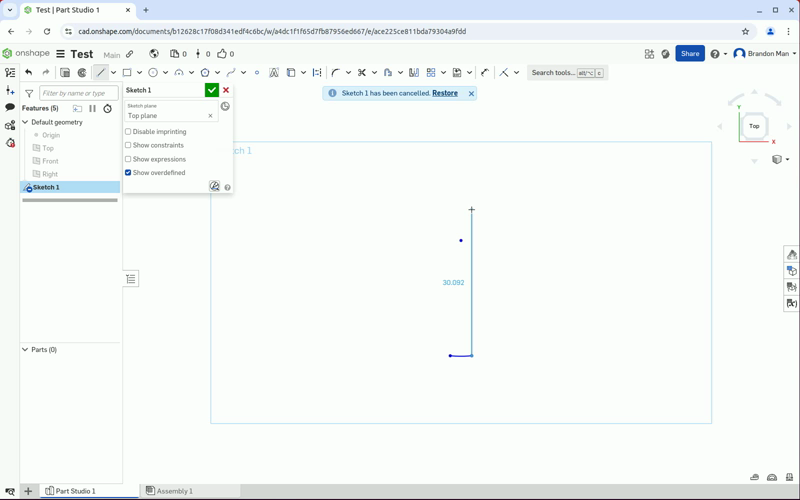
key_up(shift)
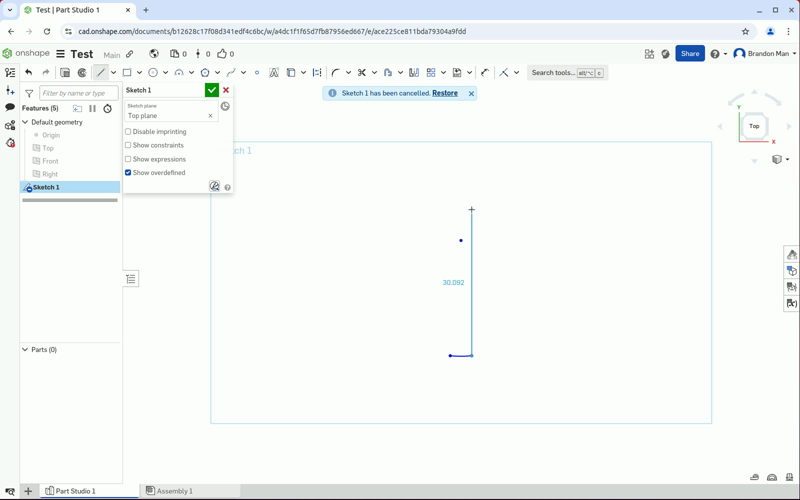
key(esc)
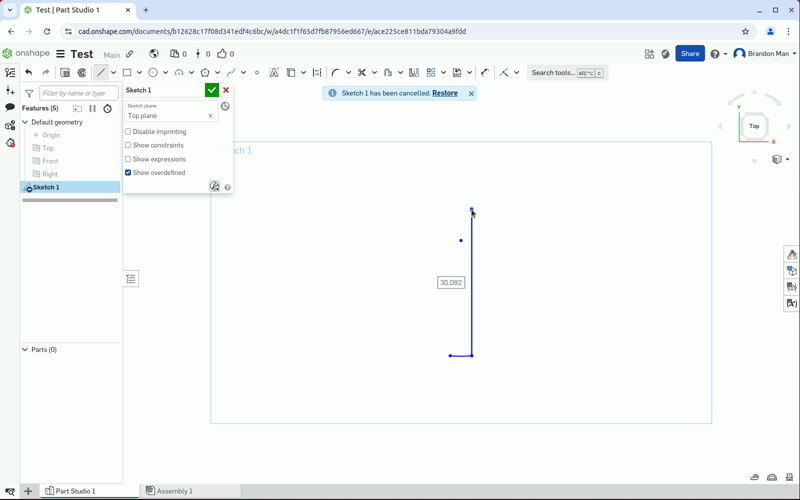
key(a)
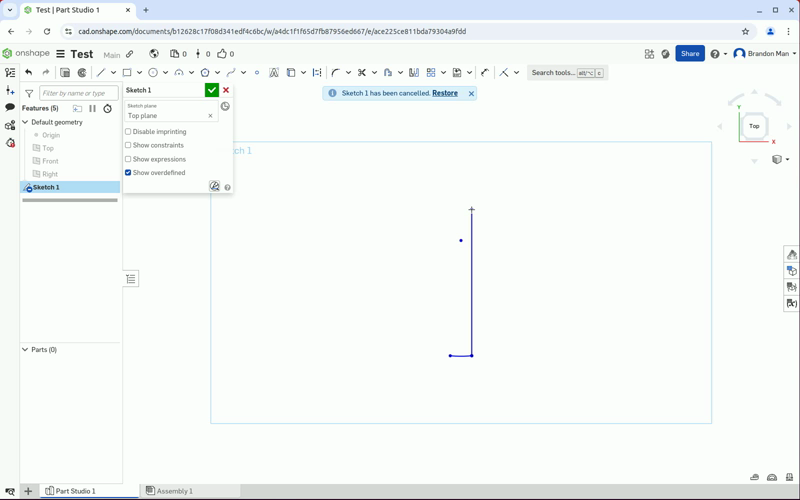
mouse_move(471, 209)
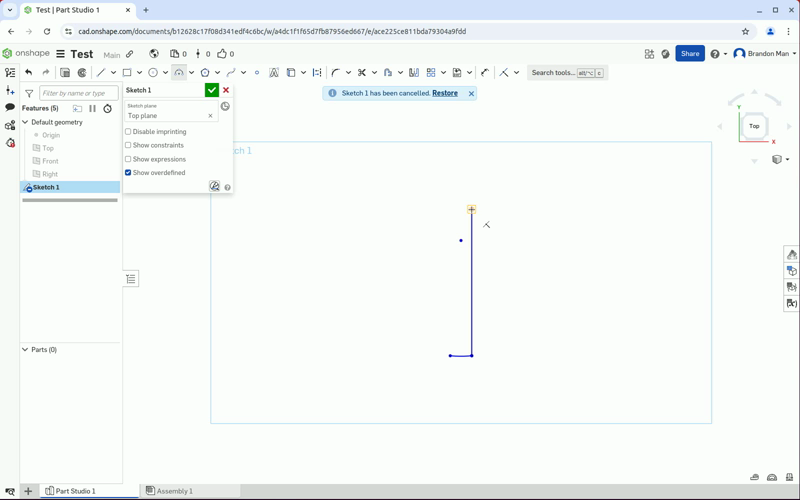
click(471, 209)
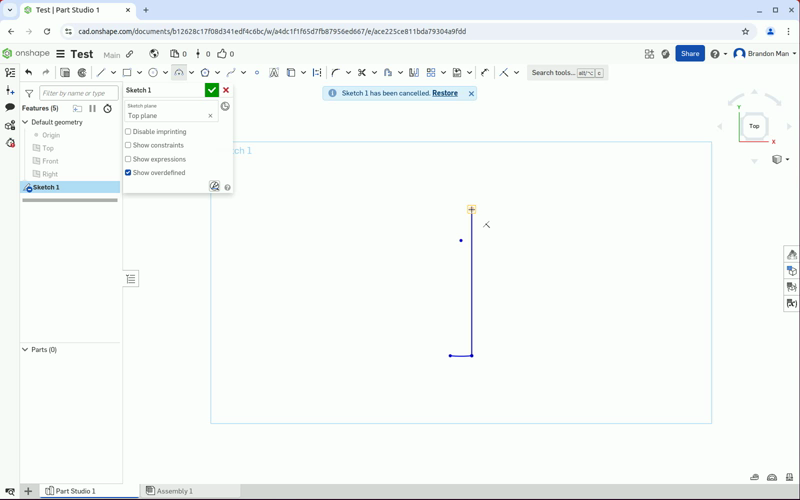
key_down(shift)
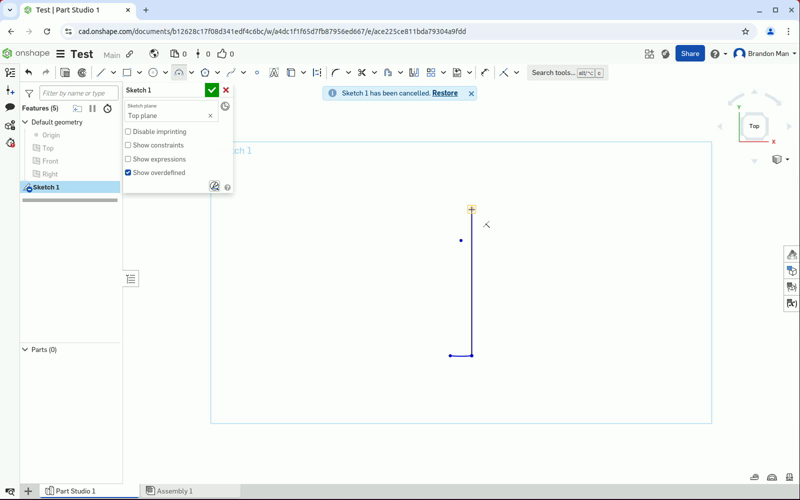
mouse_move(450, 209)
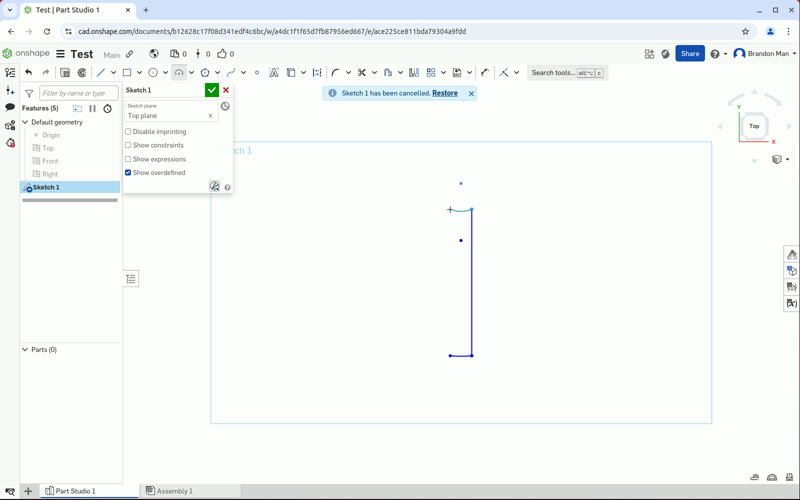
click(450, 209)
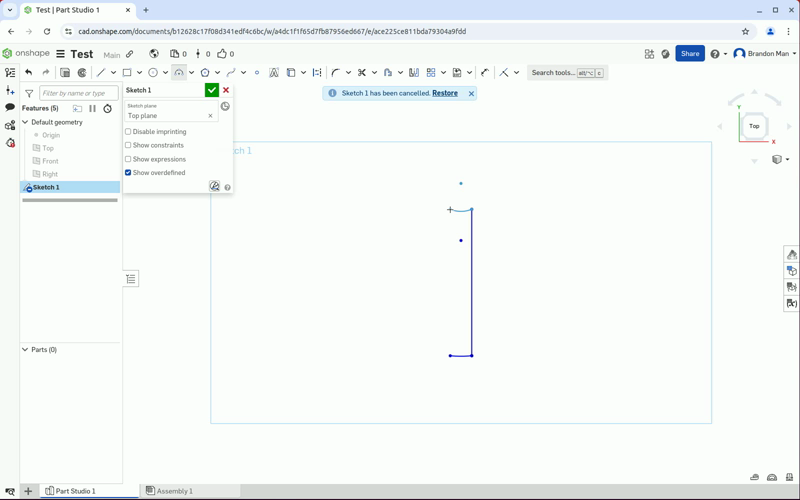
mouse_move(461, 208)
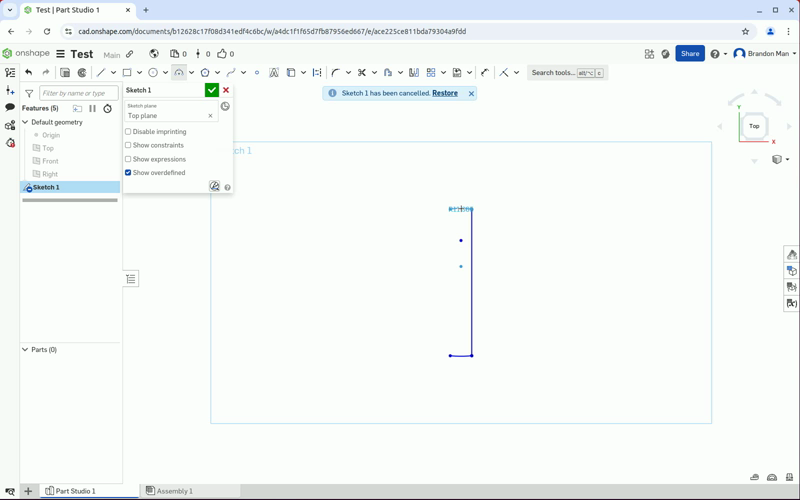
click(461, 208)
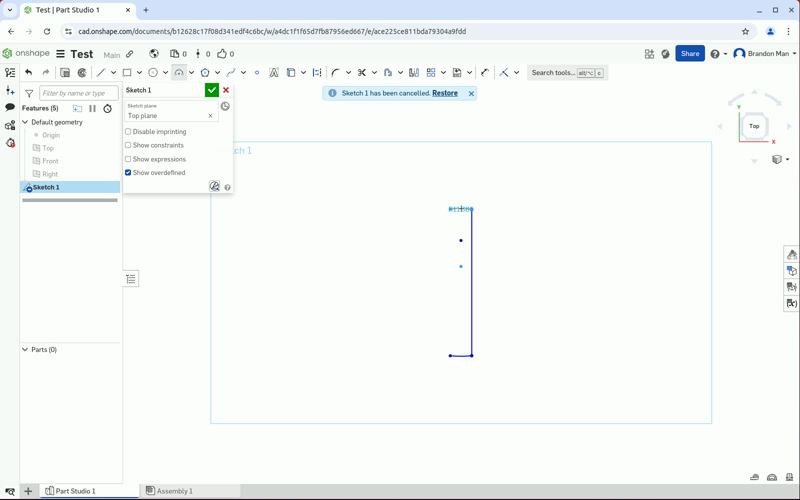
key_up(shift)
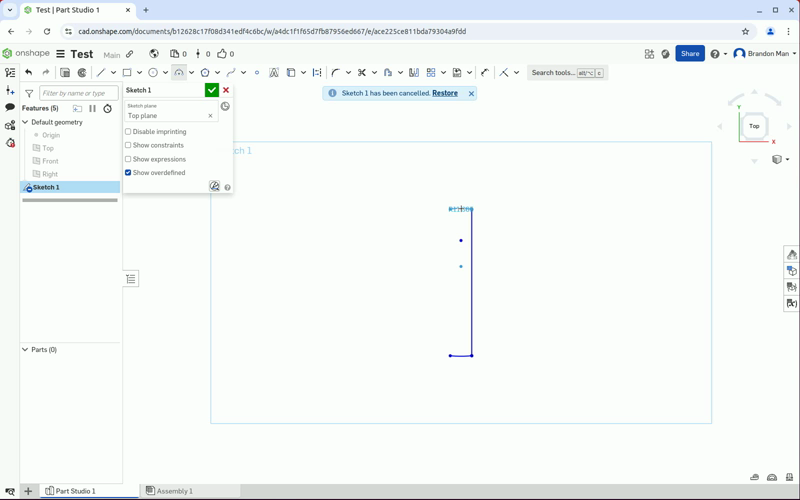
key(esc)
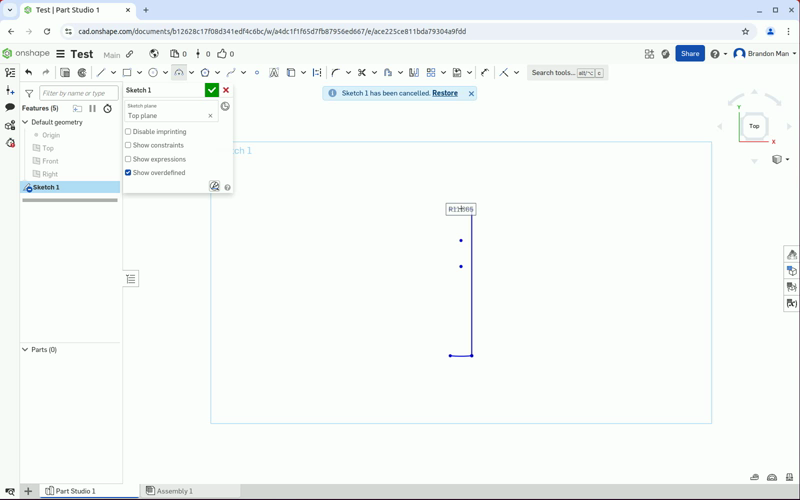
key(l)
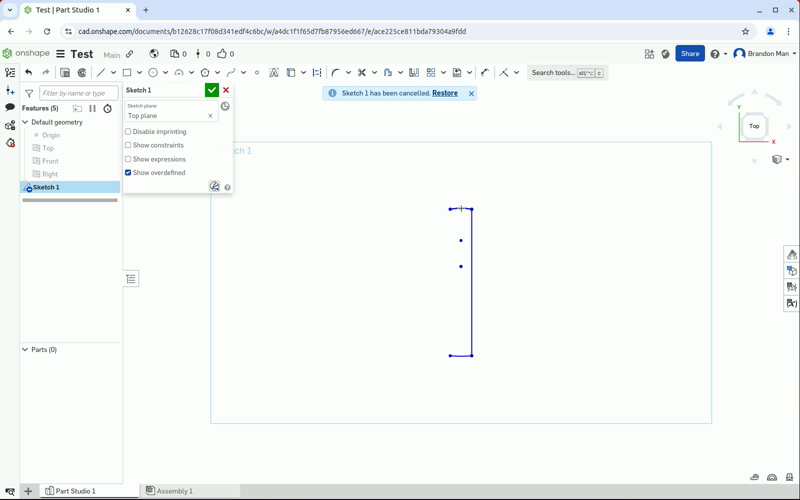
mouse_move(450, 209)
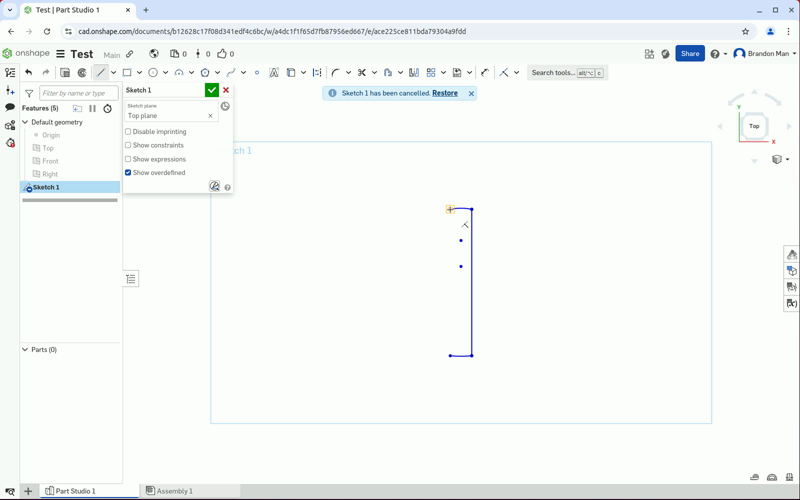
click(450, 209)
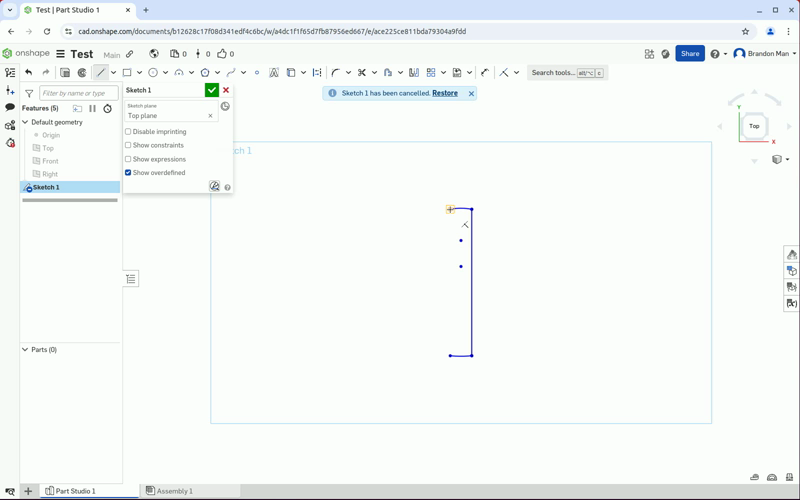
key_down(shift)
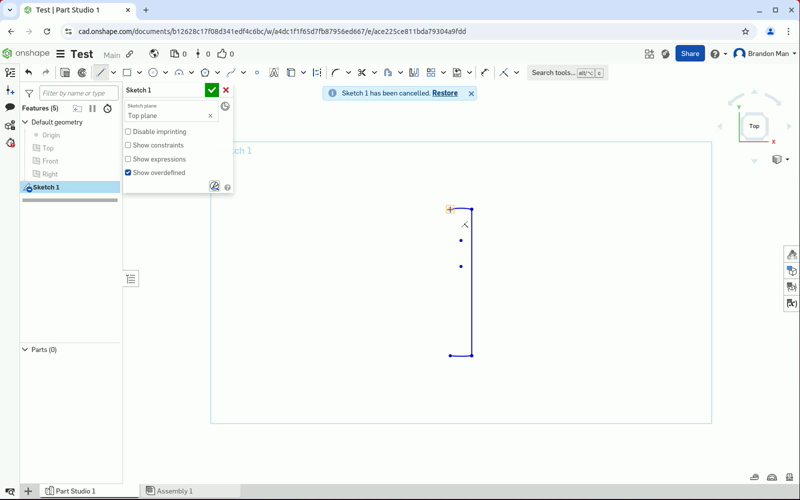
mouse_move(450, 355)
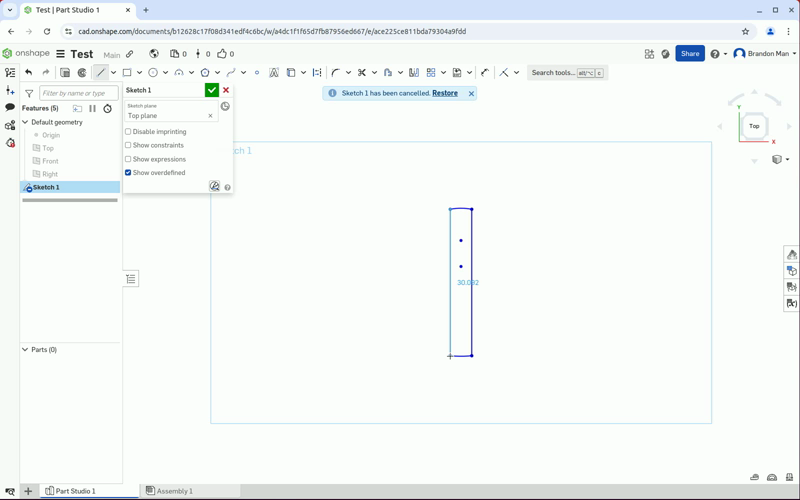
key_up(shift)
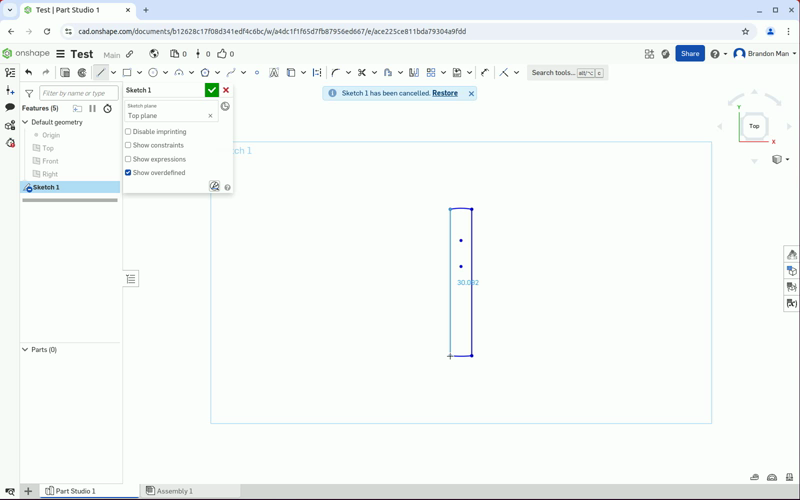
click(450, 355)
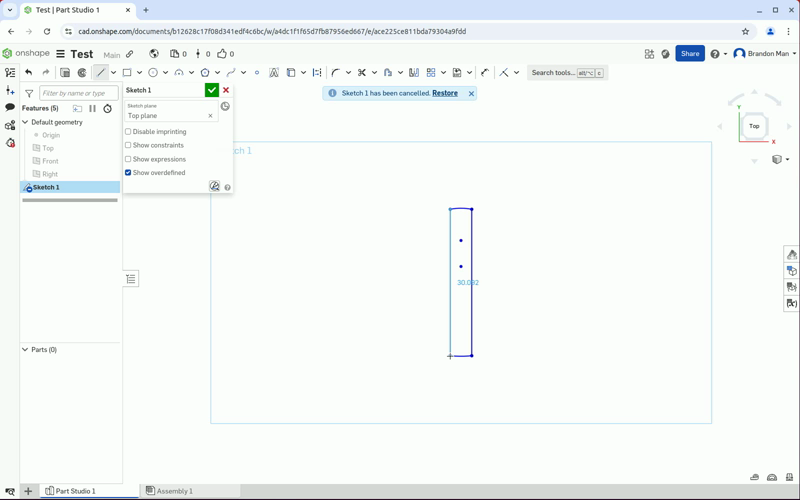
key(esc)
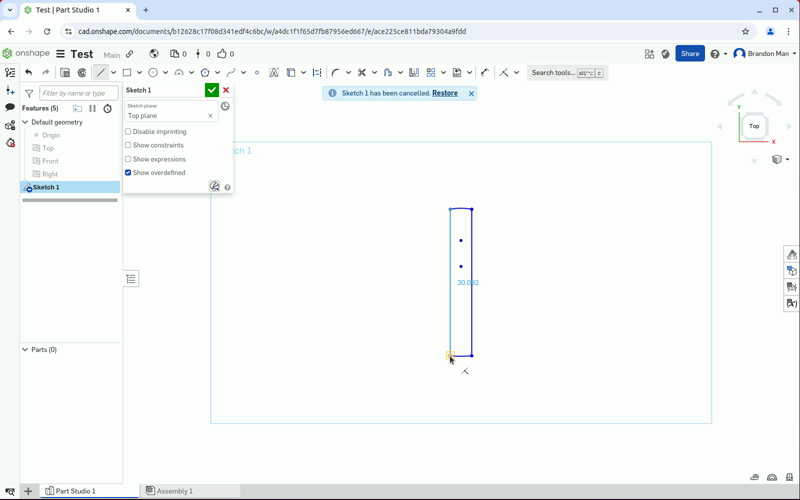
mouse_move(459, 242)
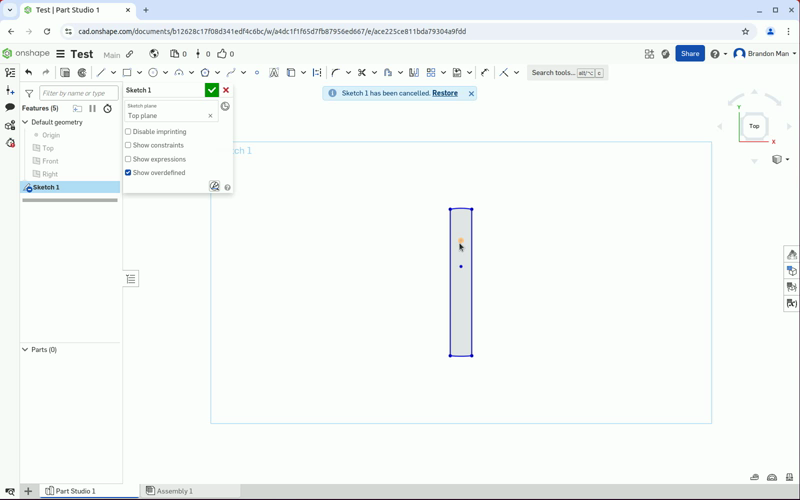
click(459, 242)
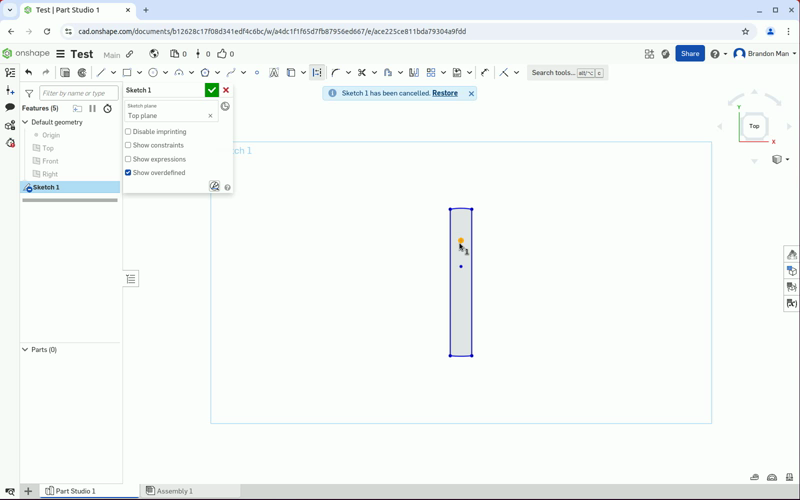
mouse_move(73, 352)
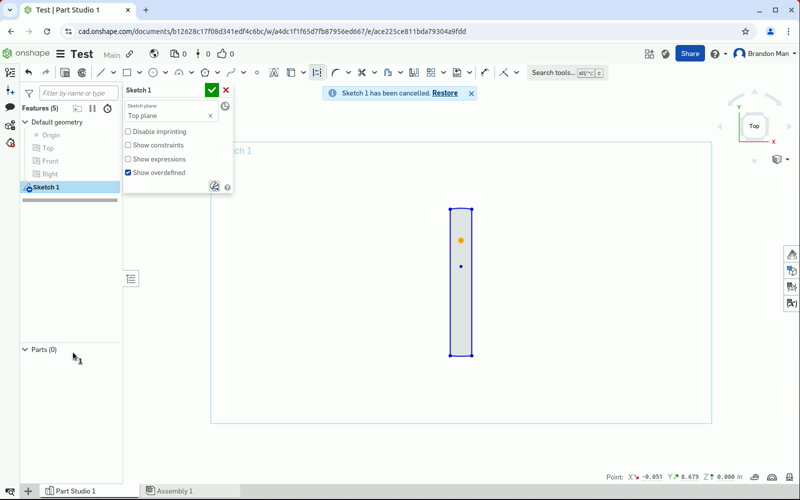
key(shift+y)
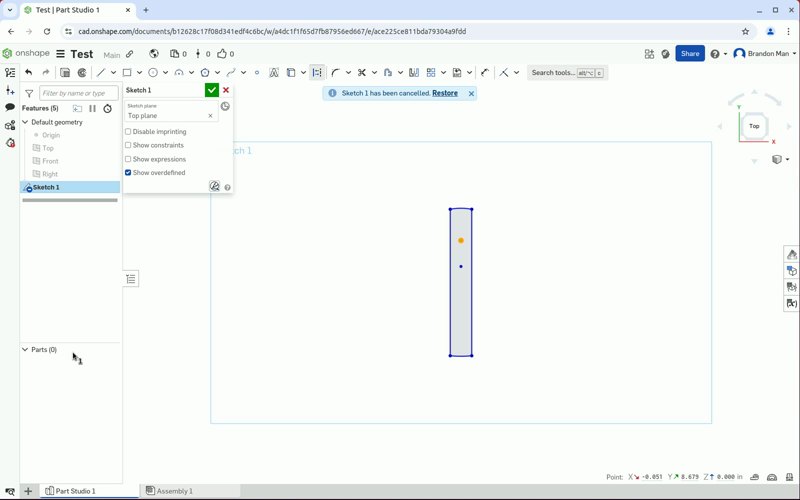
key(shift+e)
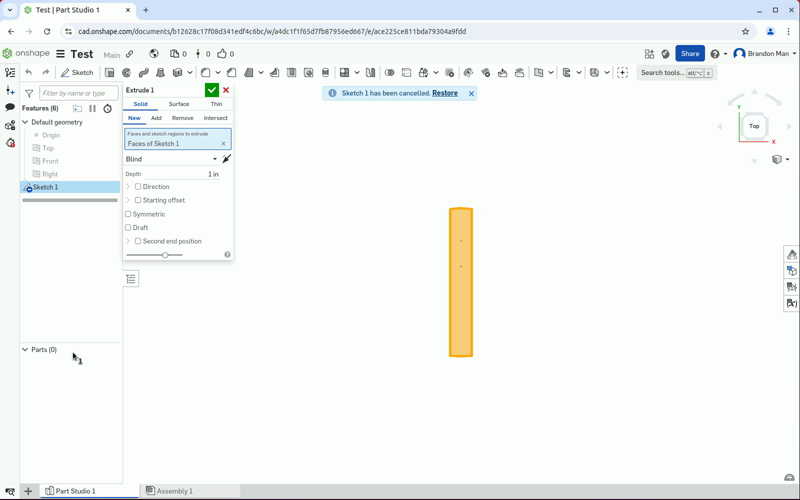
mouse_move(143, 106)
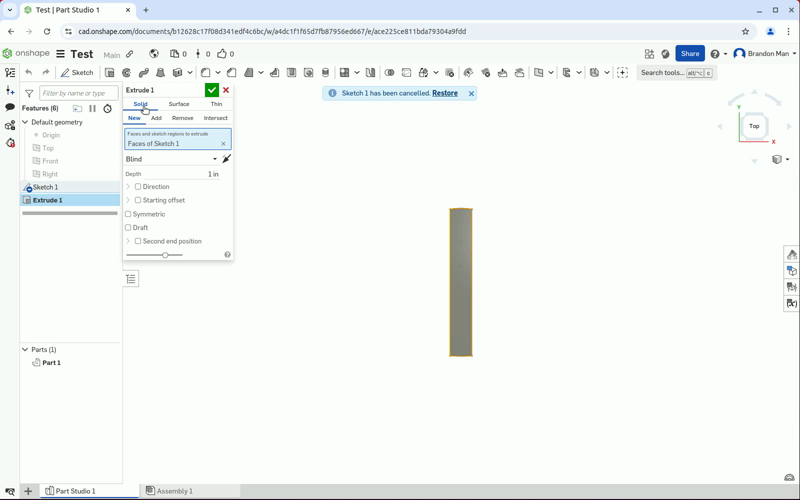
click(143, 106)
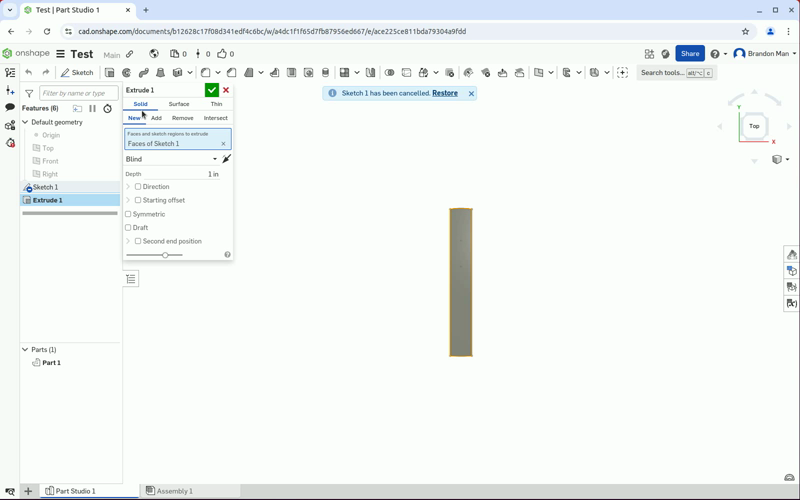
mouse_move(137, 120)
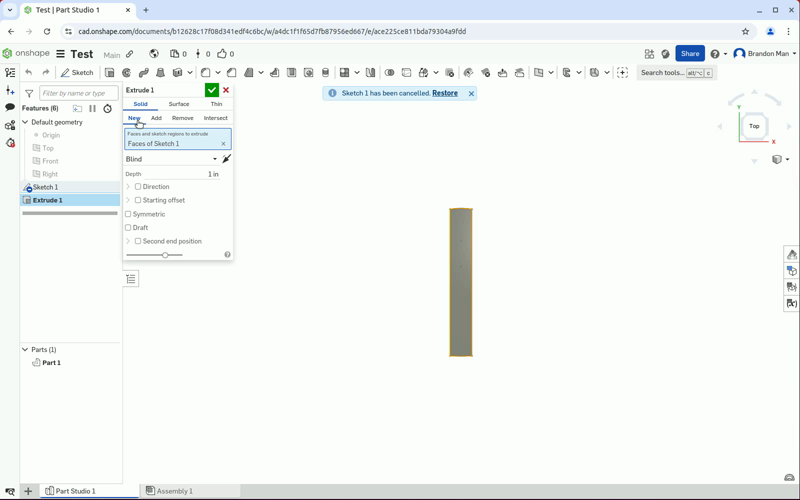
click(137, 120)
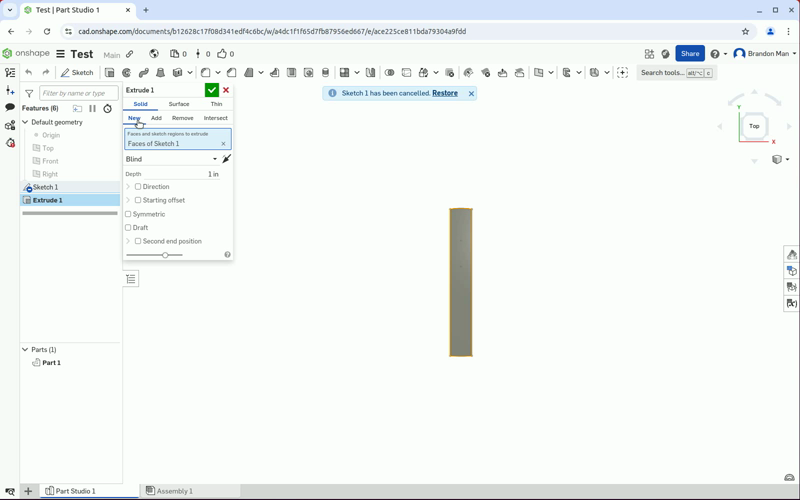
key(tab, 4)
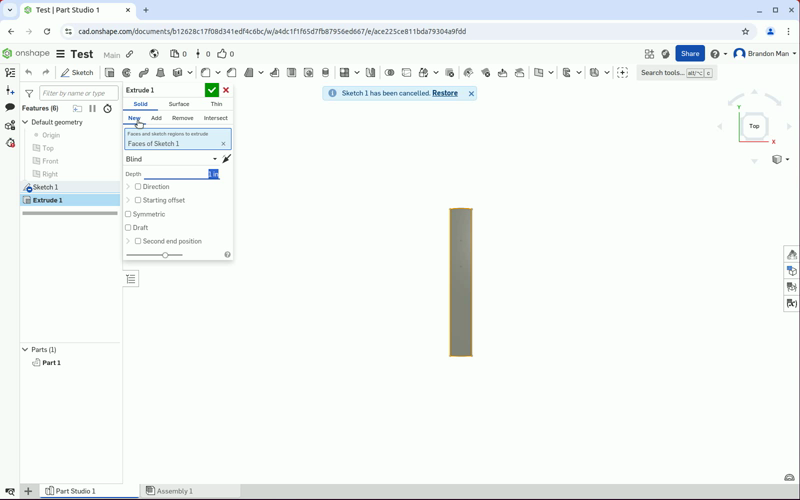
text(5.777)
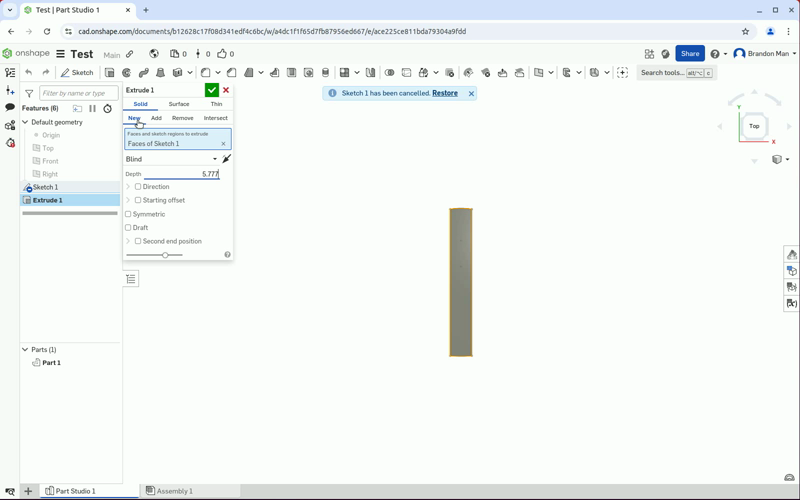
key(enter)
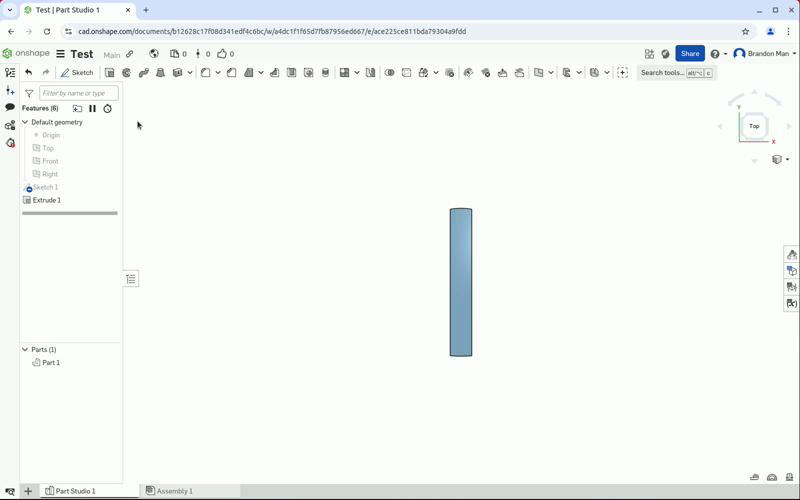
key(shift+h)
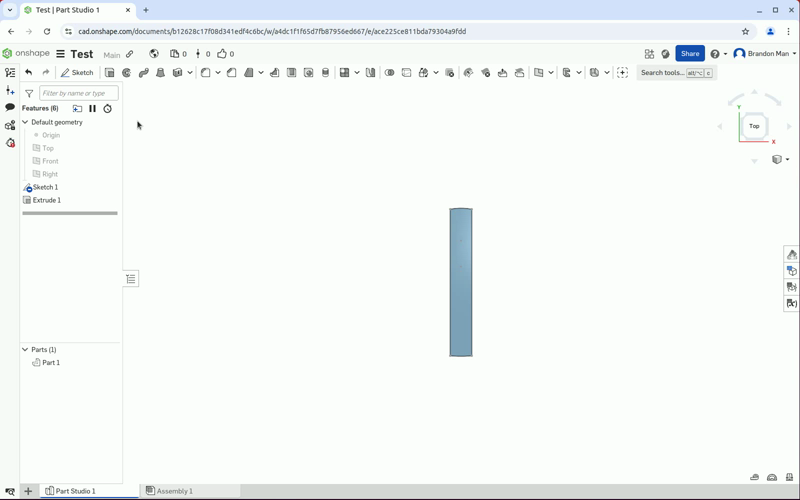
key(shift+h)
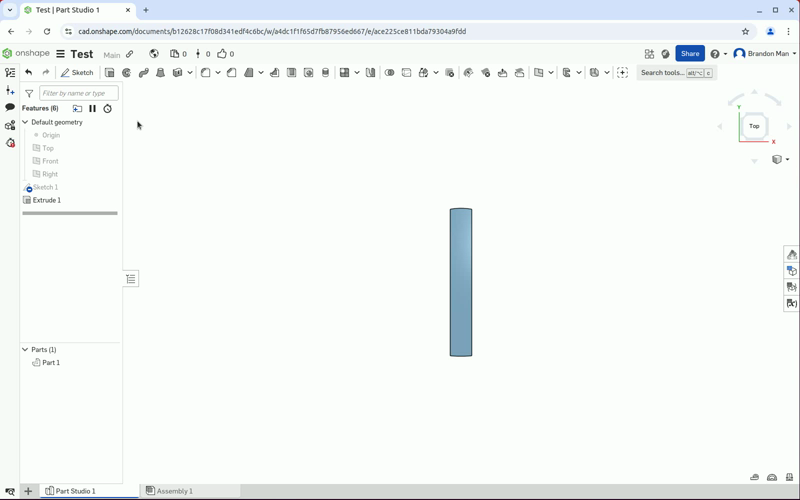
mouse_move(73, 189)
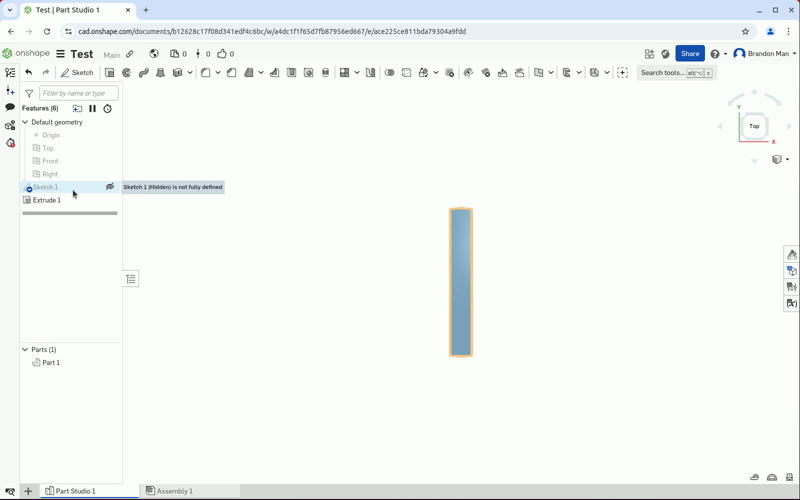
click(73, 189)
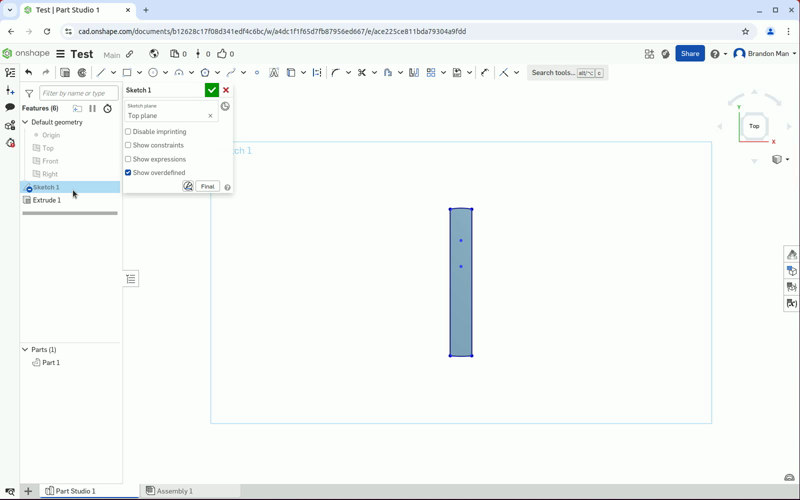
mouse_move(229, 92)
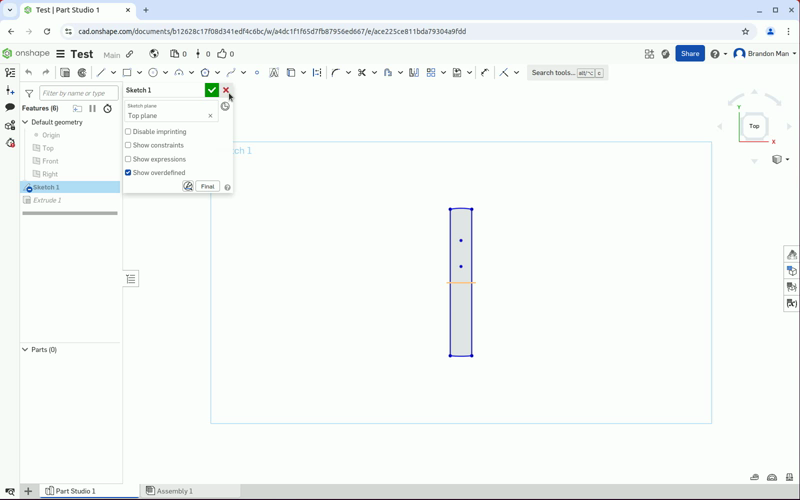
click(229, 92)
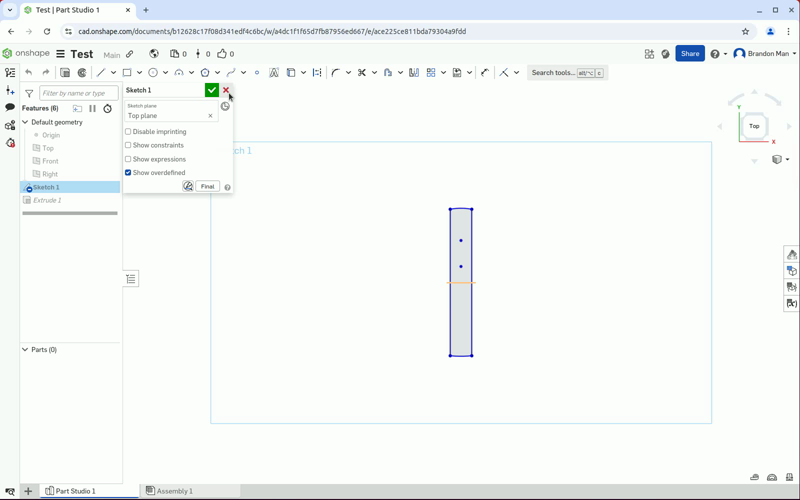
key(shift+s)
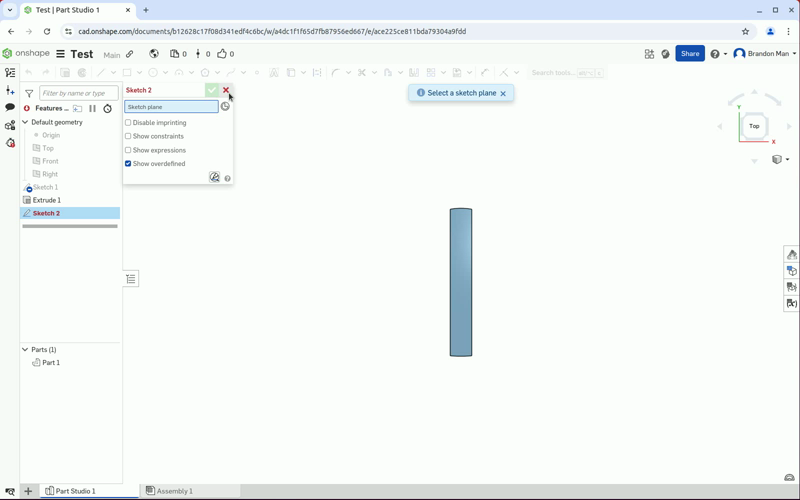
mouse_move(73, 150)
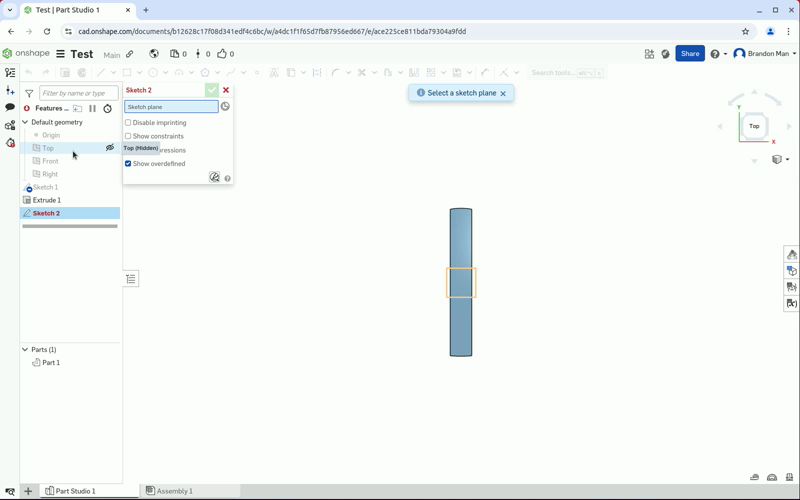
click(73, 150)
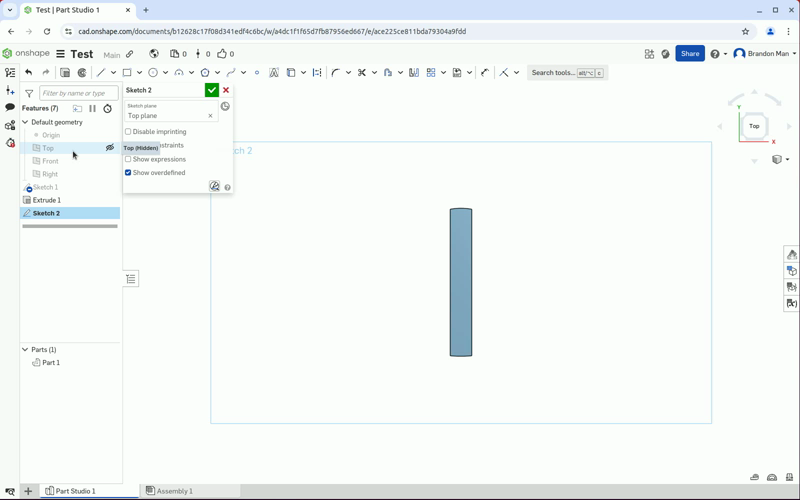
mouse_move(73, 352)
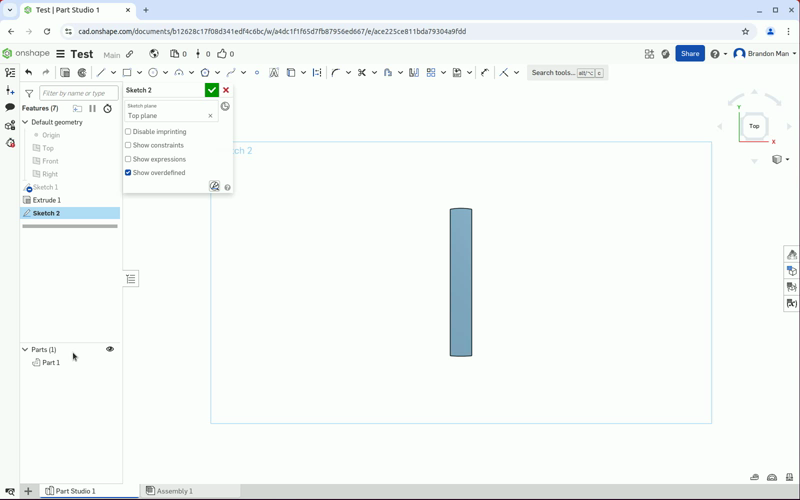
key(y)
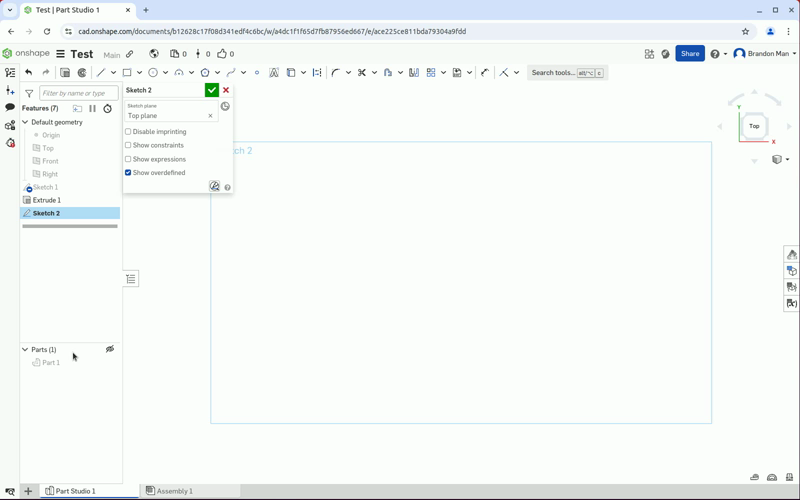
key(a)
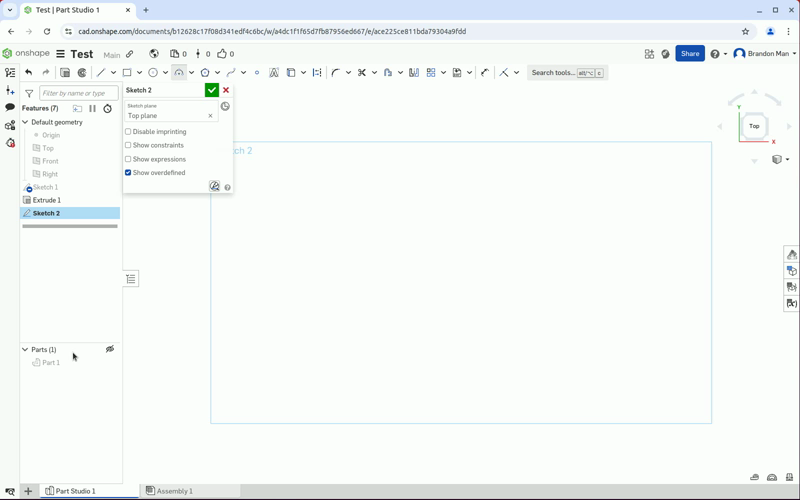
key_down(shift)
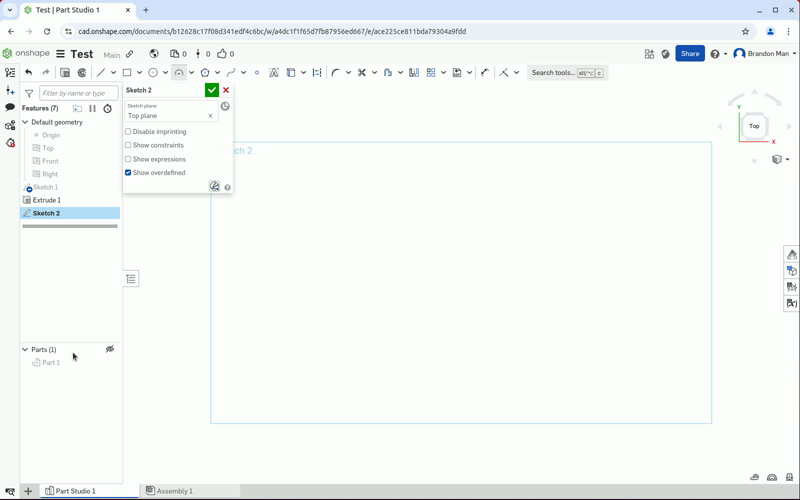
mouse_move(388, 297)
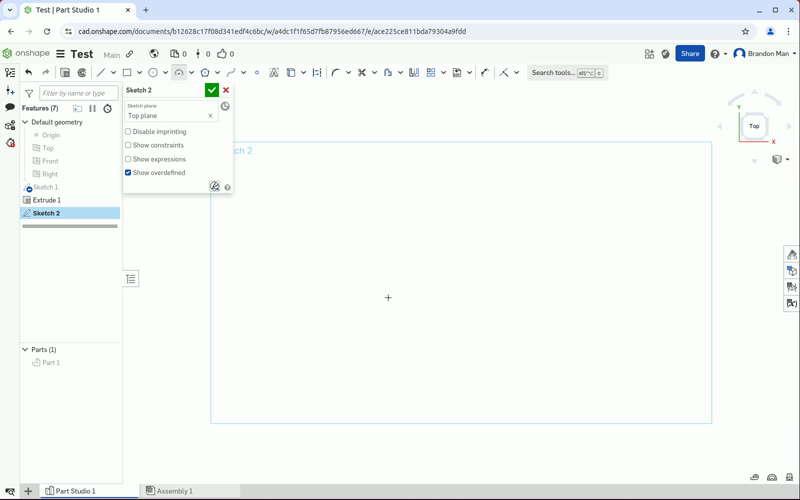
click(388, 297)
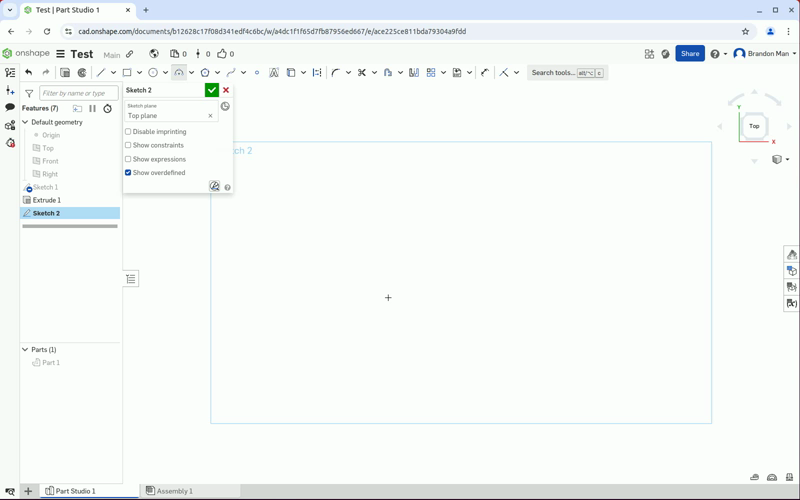
key_up(shift)
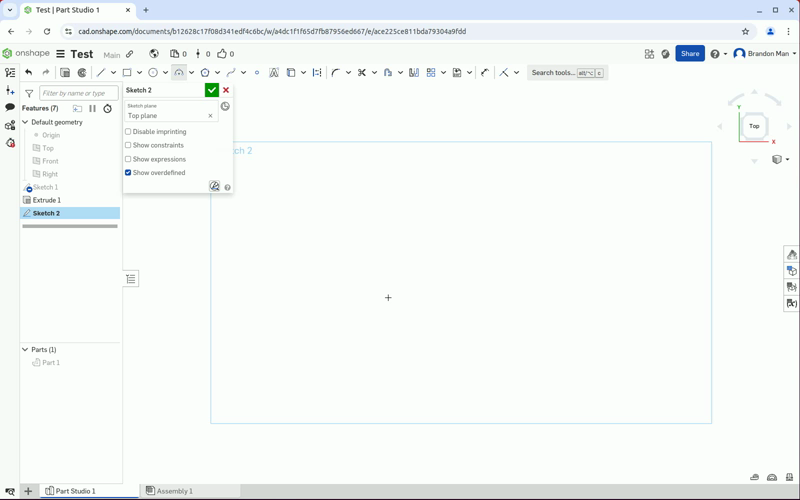
key_down(shift)
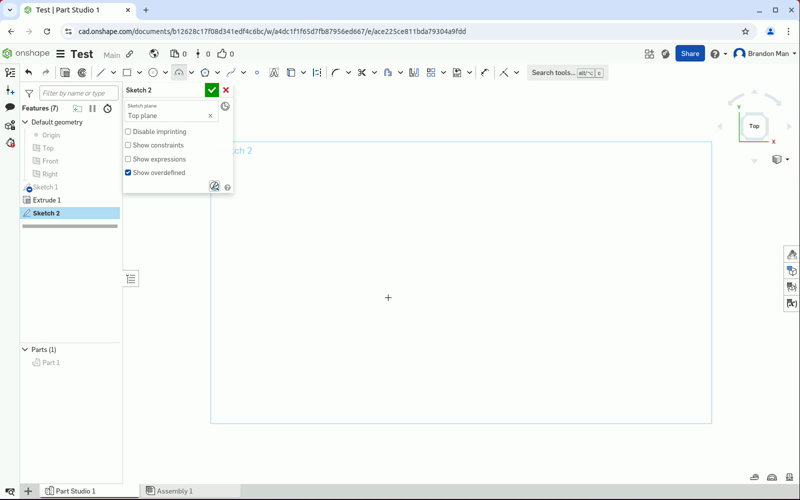
mouse_move(450, 355)
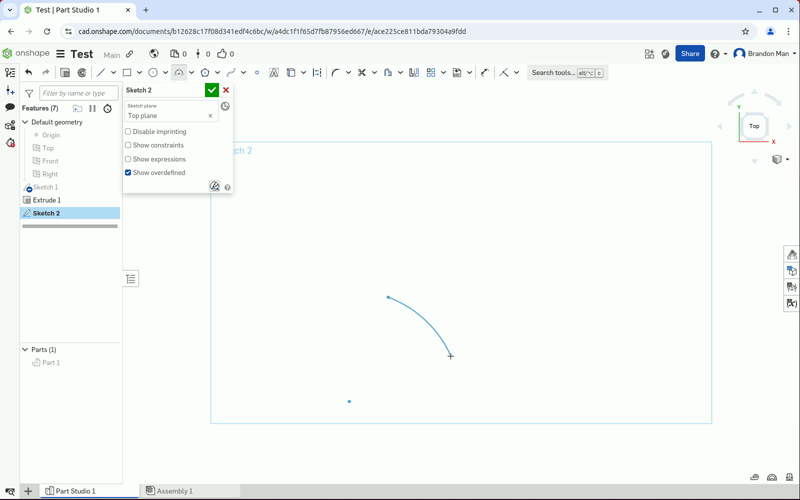
click(450, 355)
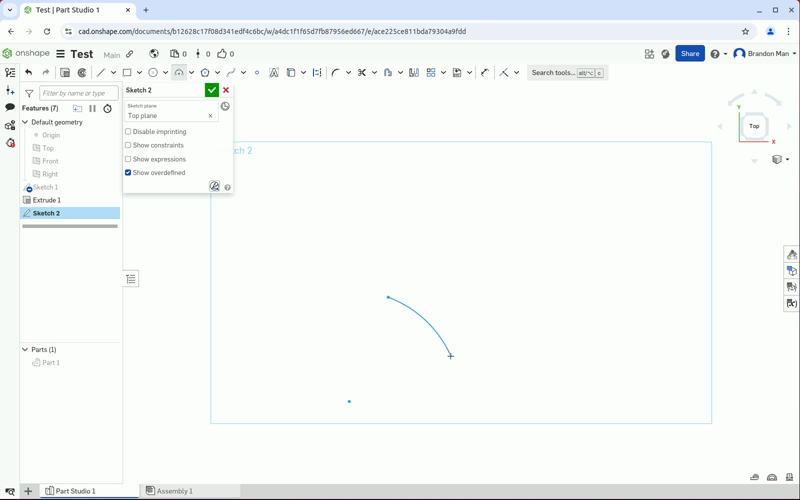
mouse_move(410, 336)
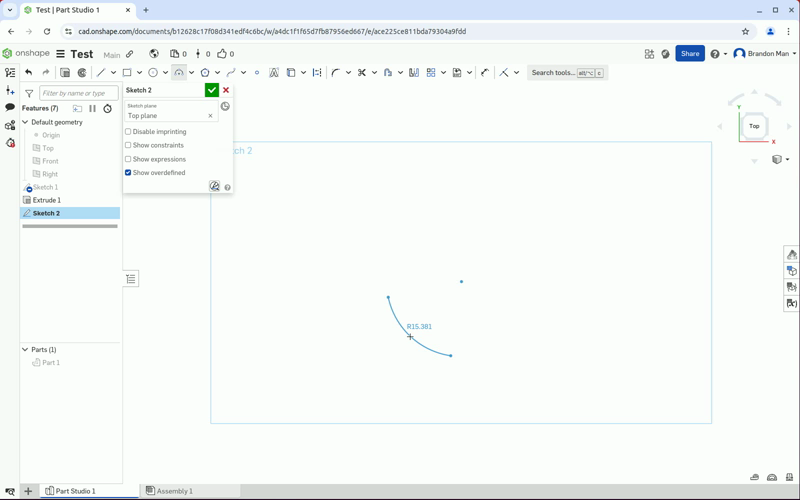
click(410, 336)
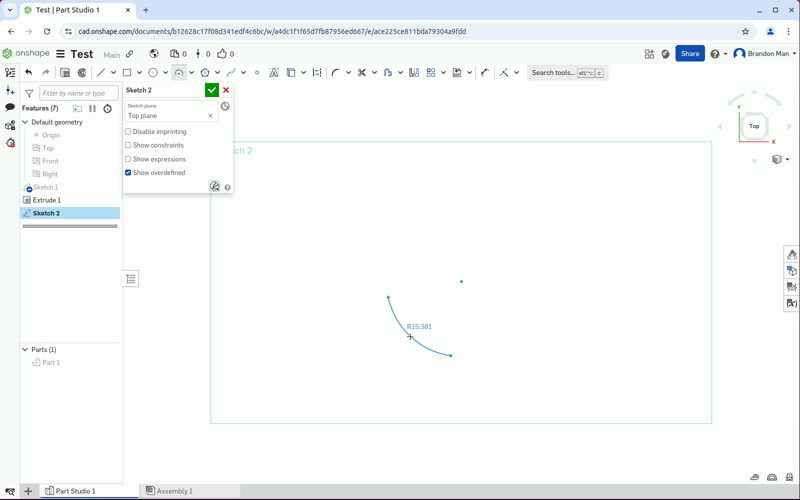
key_up(shift)
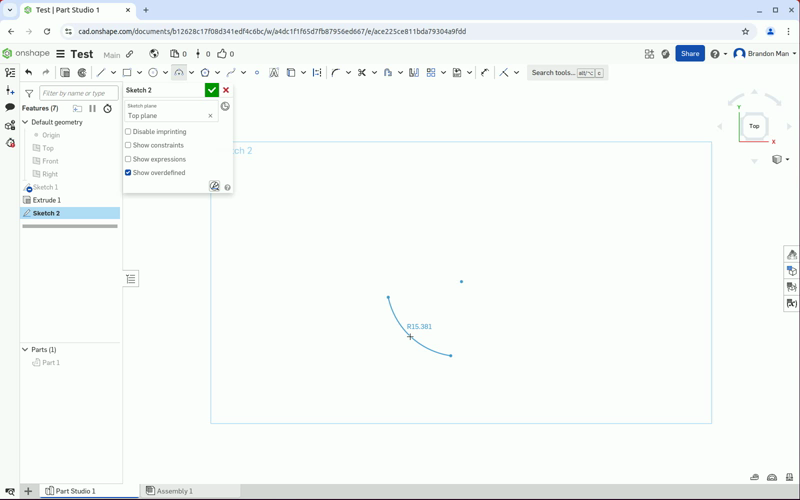
key(esc)
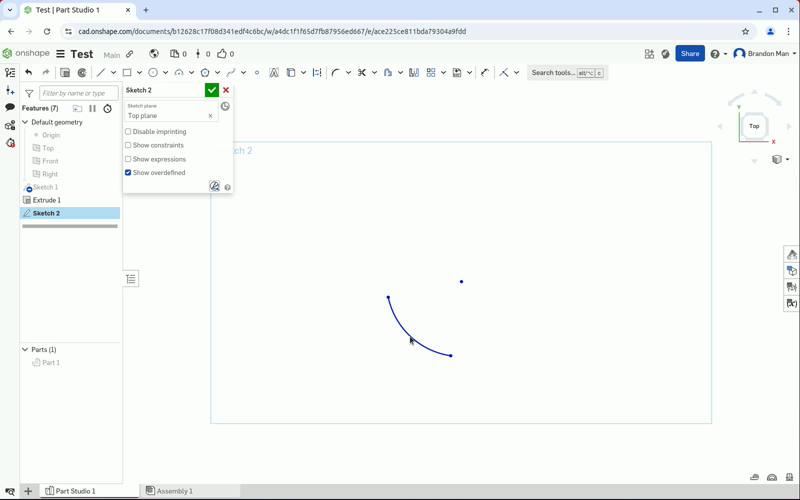
key(l)
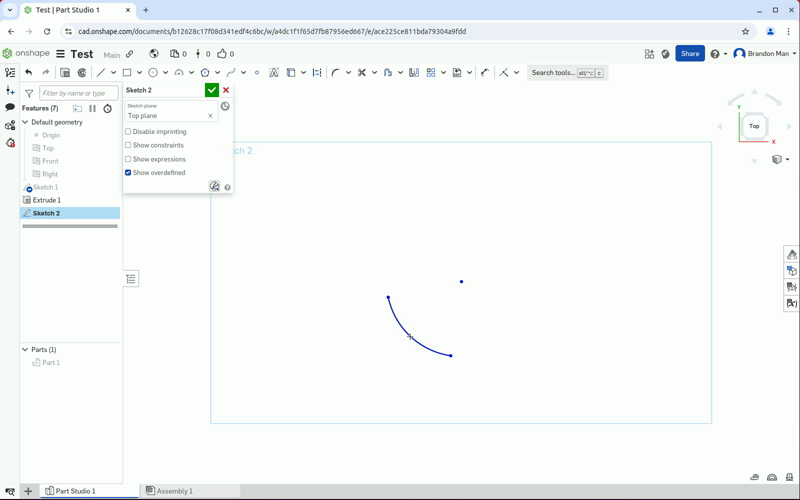
mouse_move(450, 355)
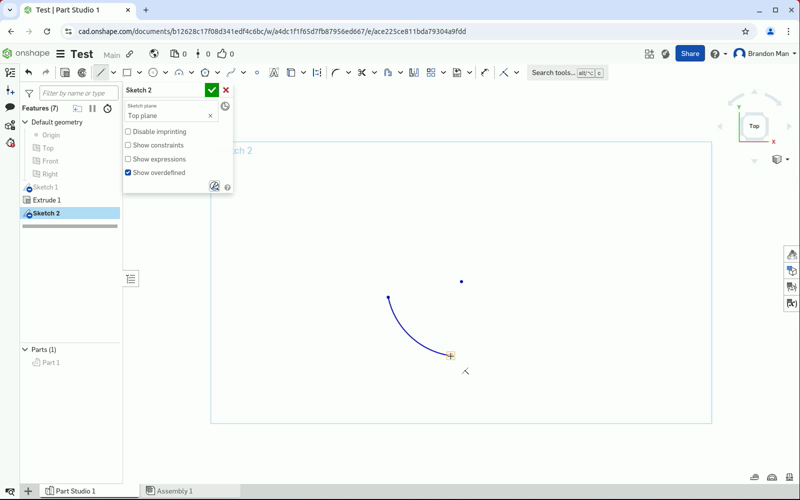
click(450, 355)
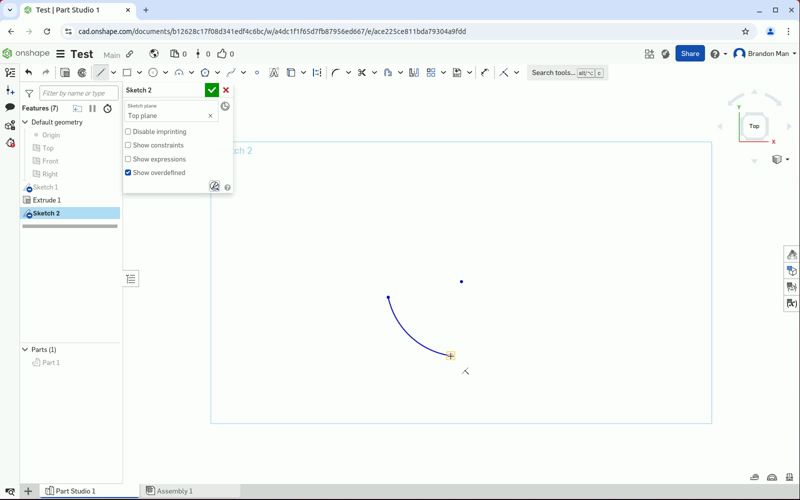
key_down(shift)
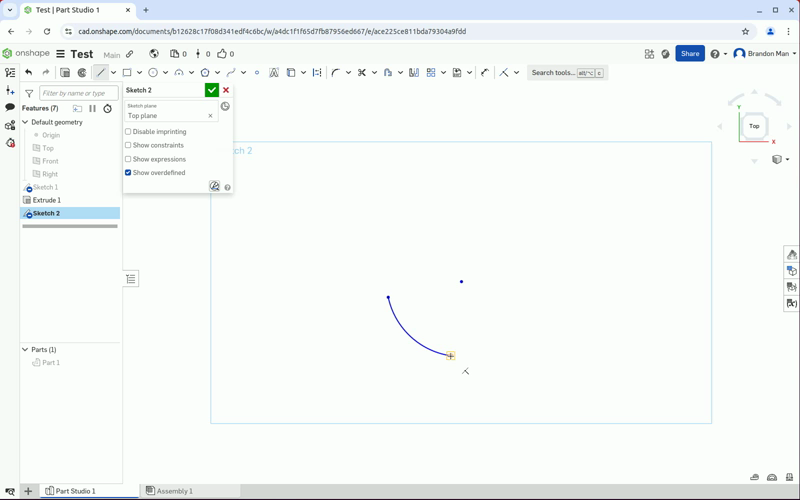
mouse_move(450, 209)
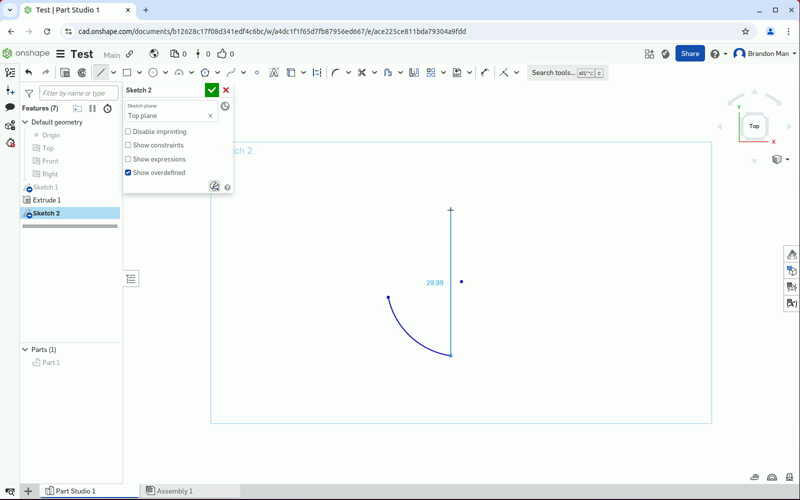
click(450, 209)
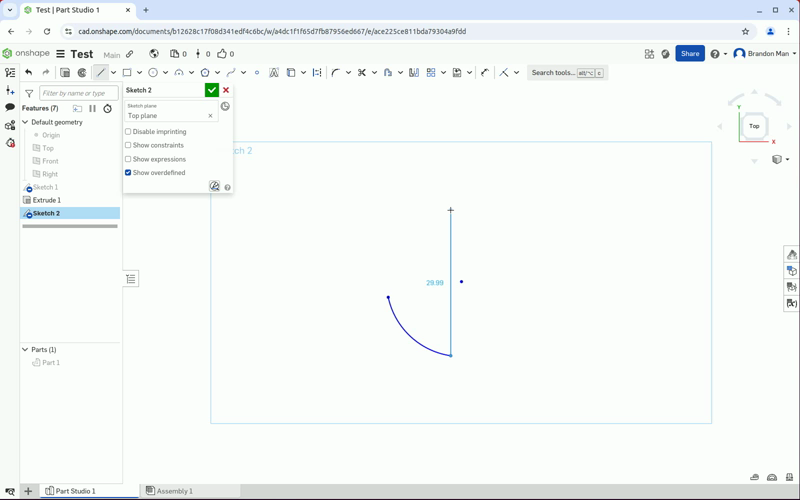
key_up(shift)
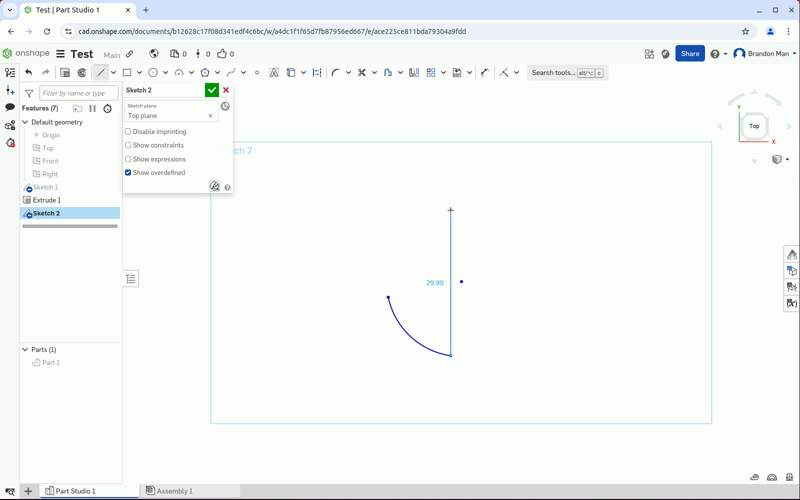
key(esc)
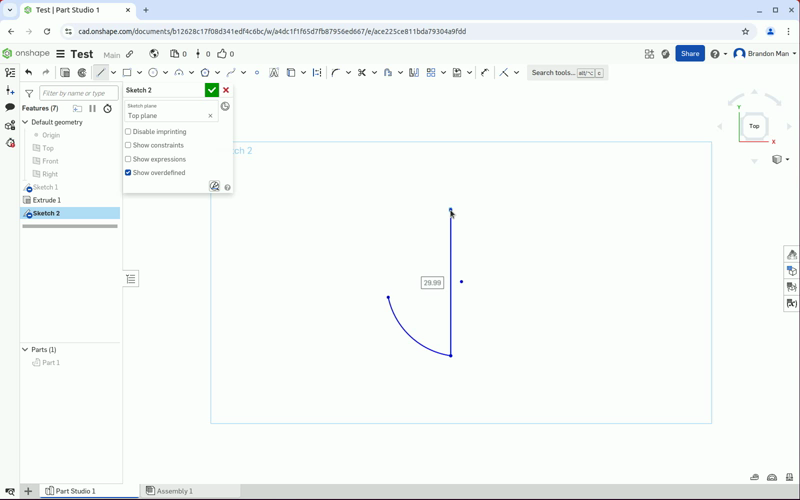
key(a)
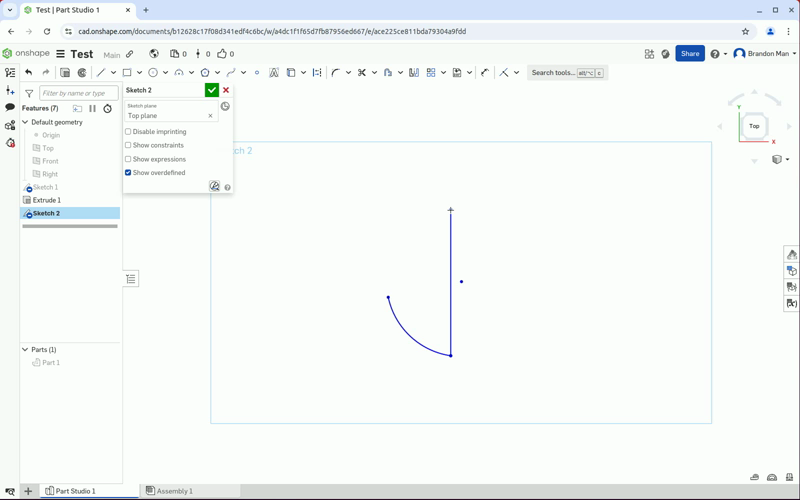
mouse_move(450, 209)
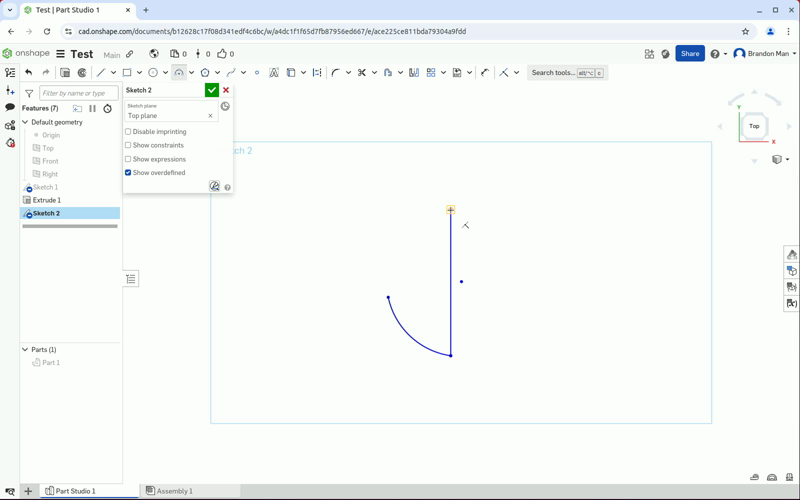
click(450, 209)
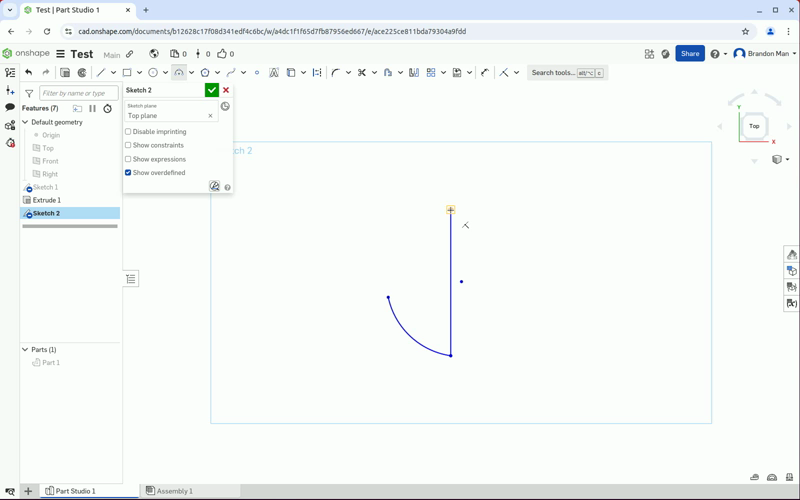
key_down(shift)
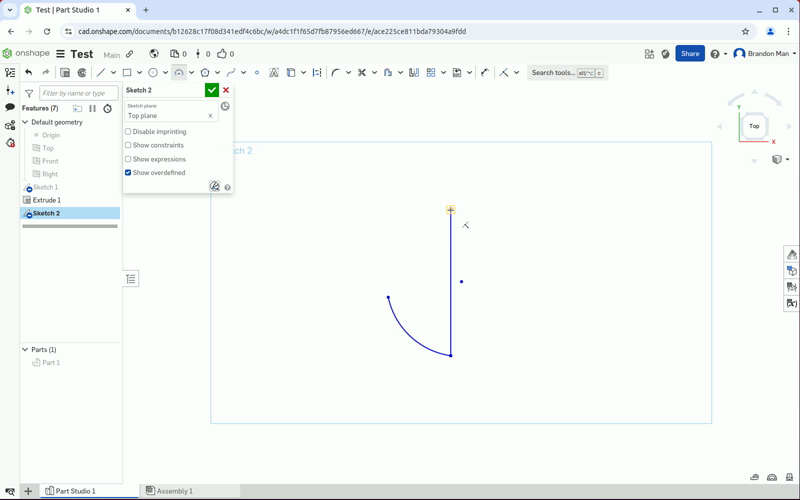
mouse_move(388, 268)
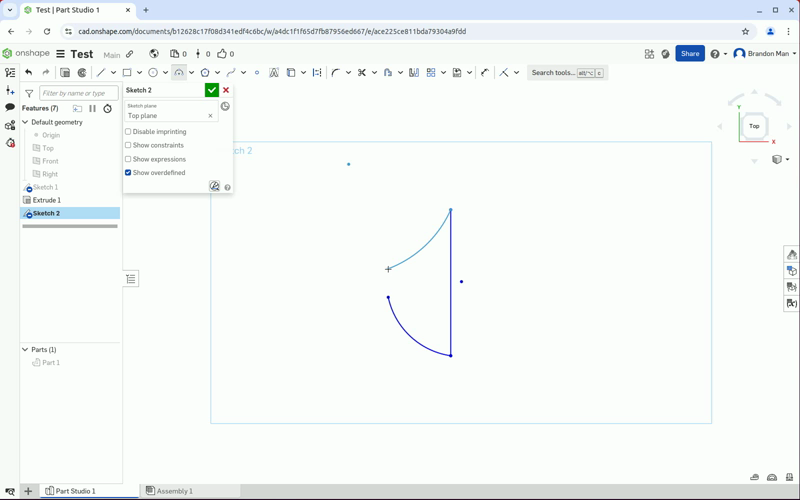
click(388, 268)
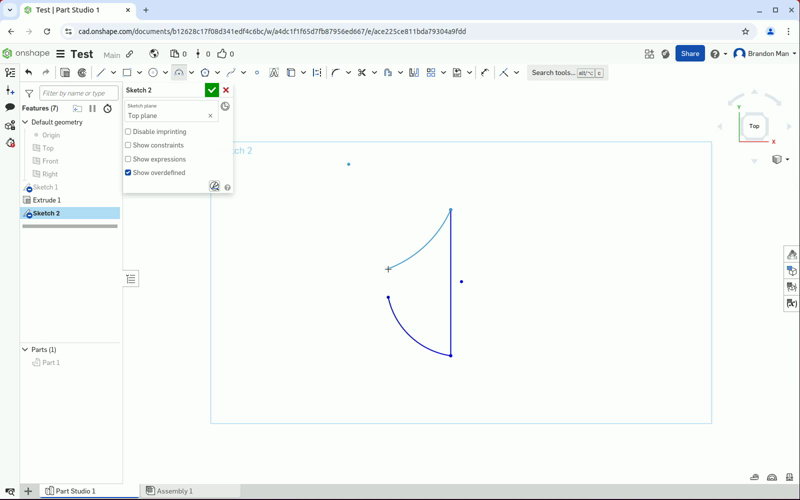
mouse_move(410, 229)
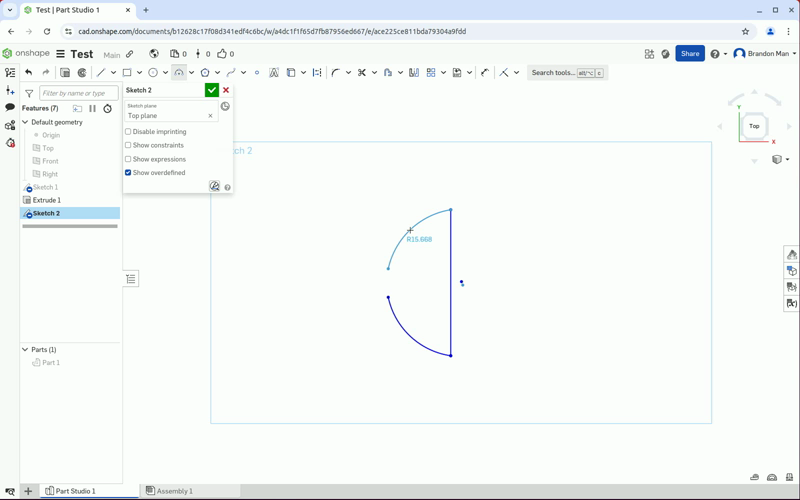
click(410, 229)
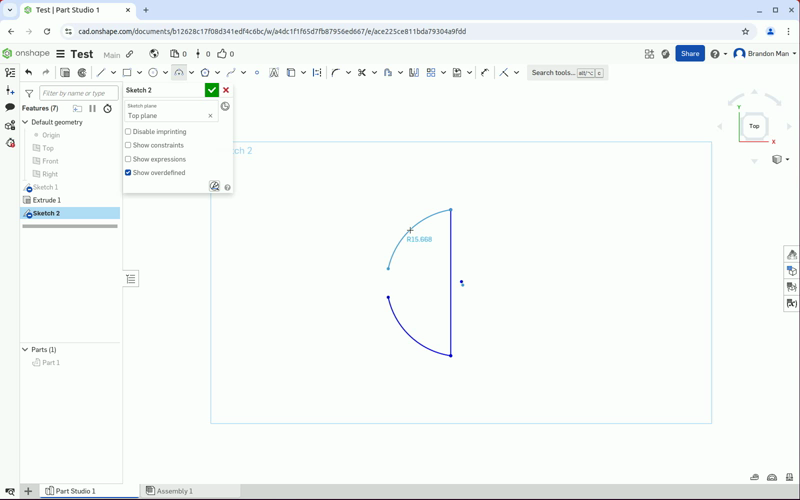
key_up(shift)
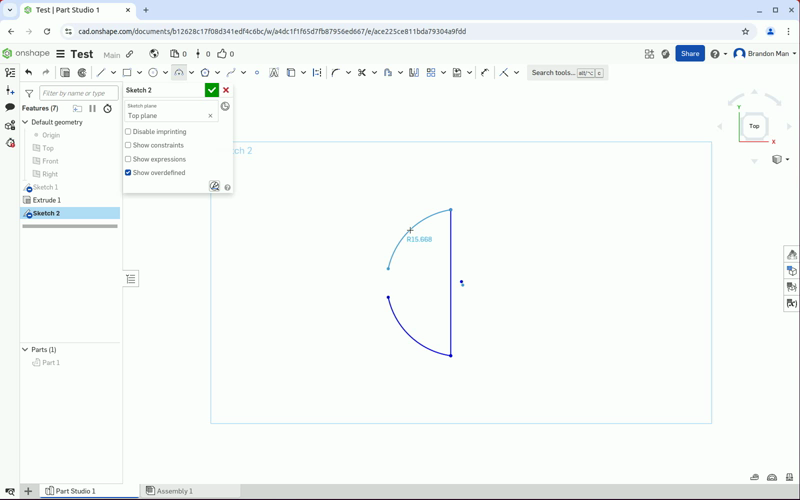
key(esc)
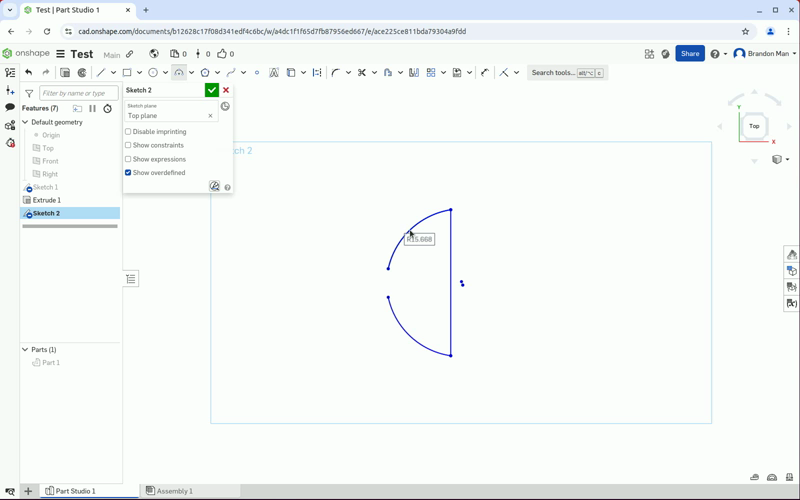
key(l)
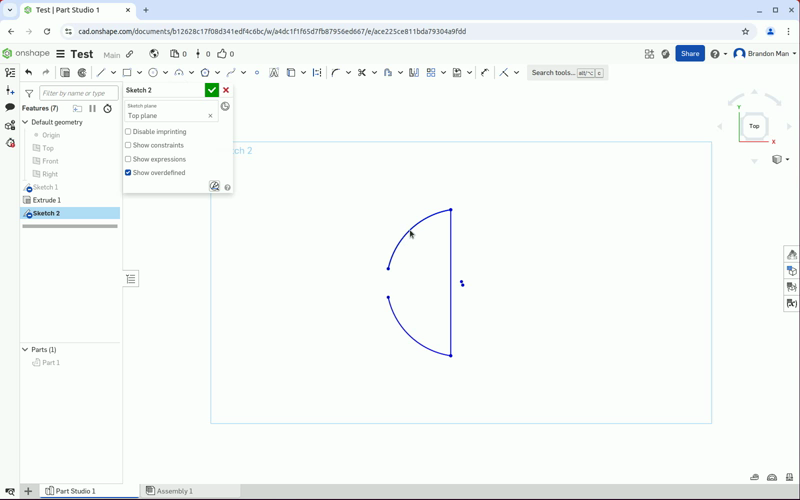
mouse_move(388, 268)
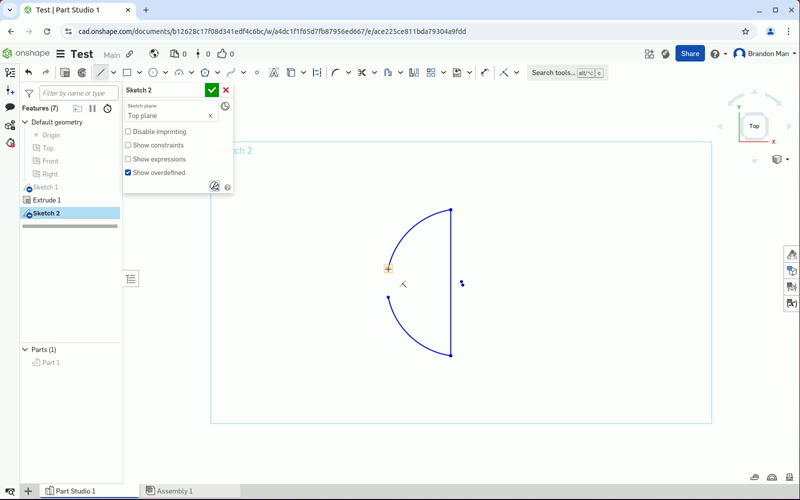
click(388, 268)
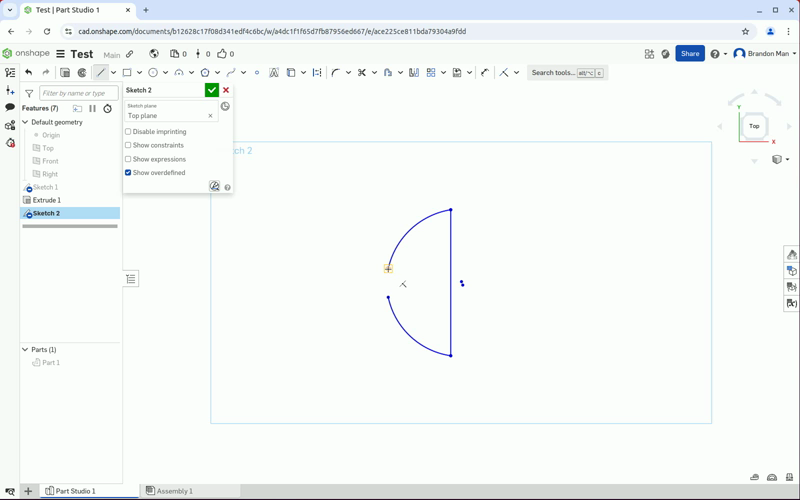
key_down(shift)
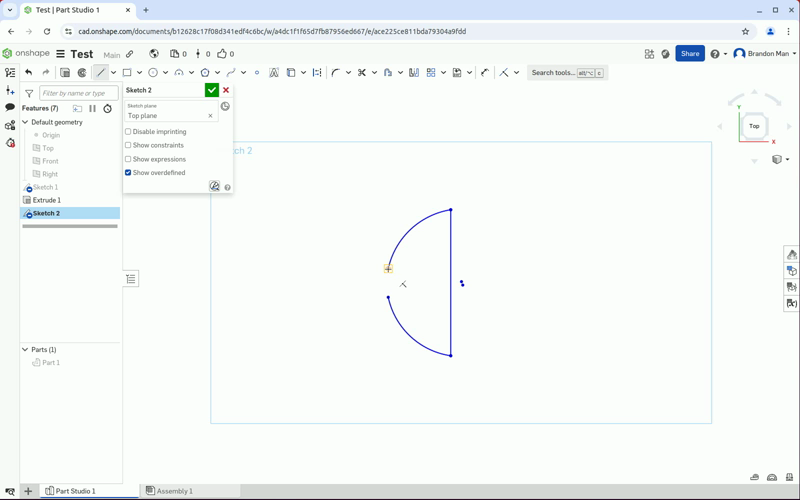
mouse_move(418, 268)
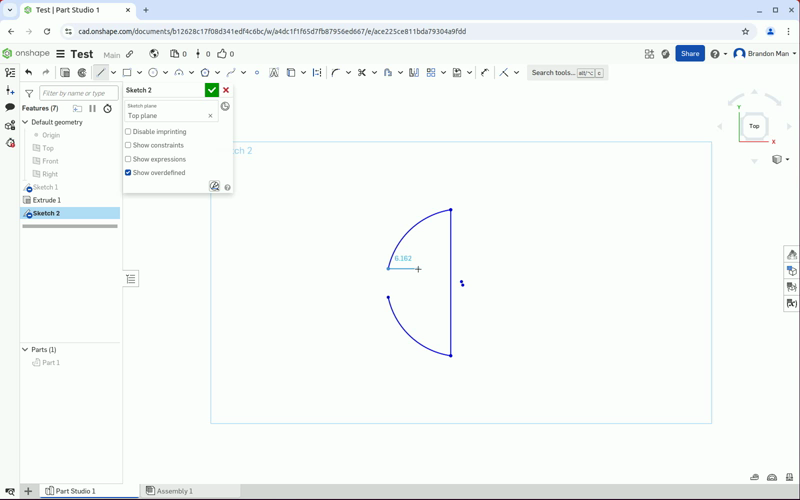
mouse_move(401, 268)
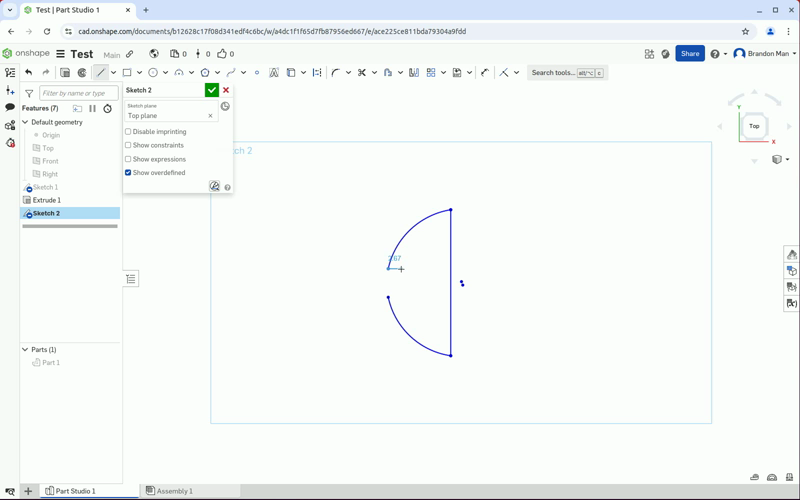
click(401, 268)
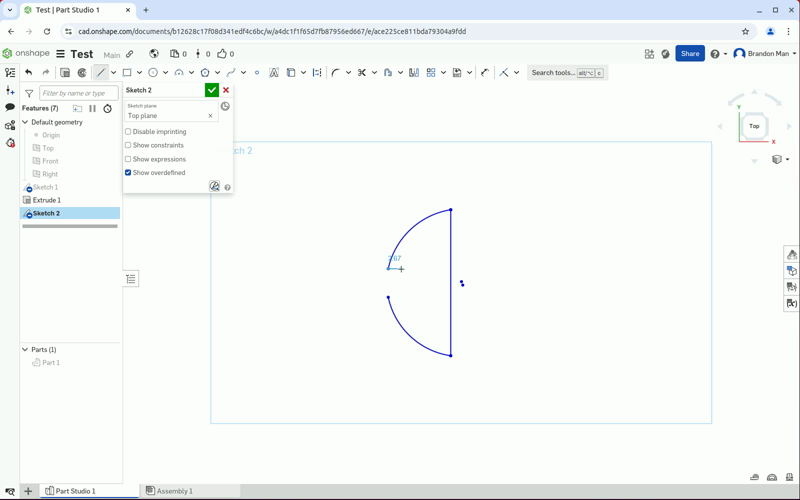
key_up(shift)
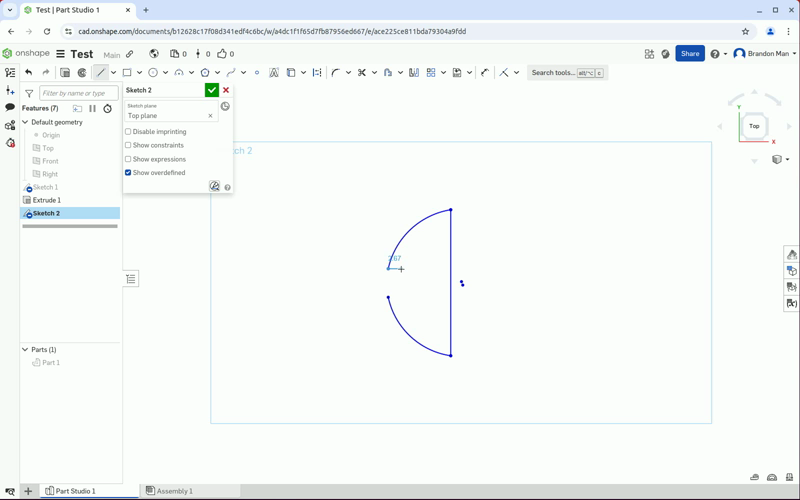
key(esc)
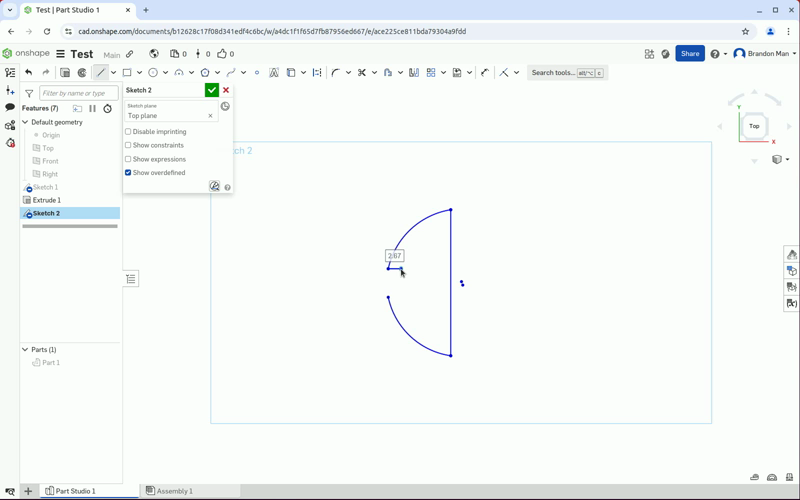
key(a)
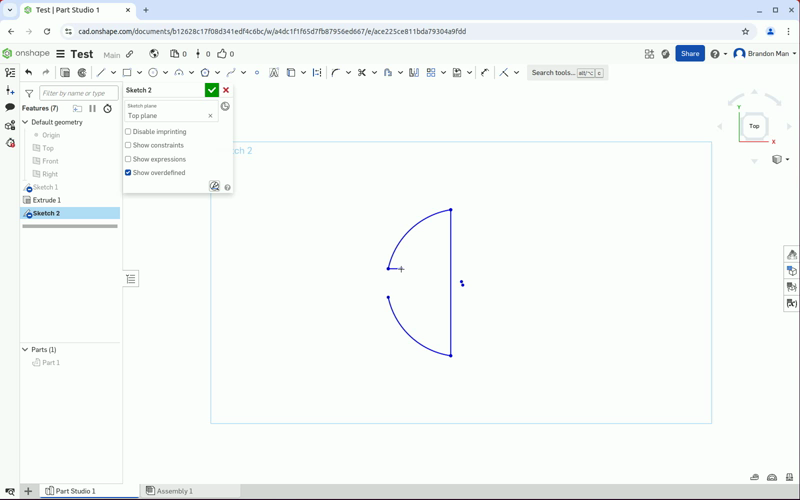
mouse_move(401, 268)
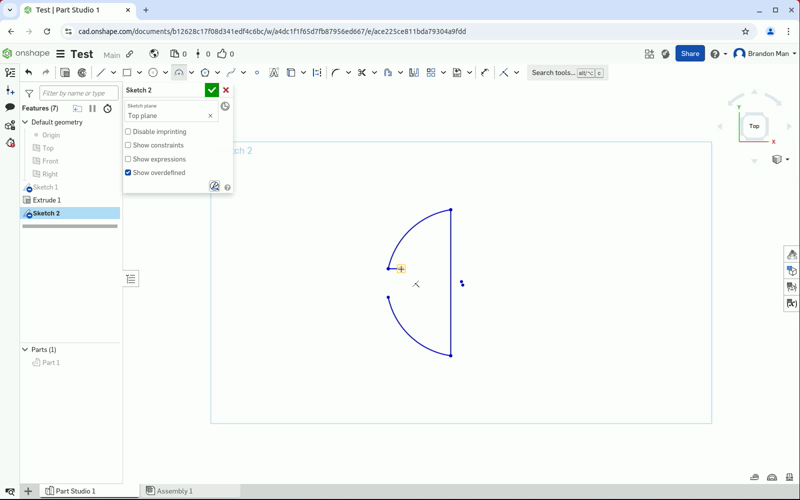
click(401, 268)
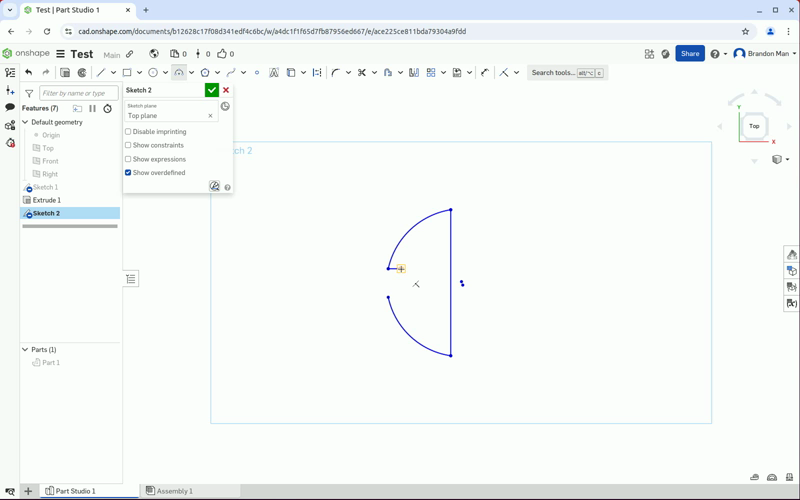
key_down(shift)
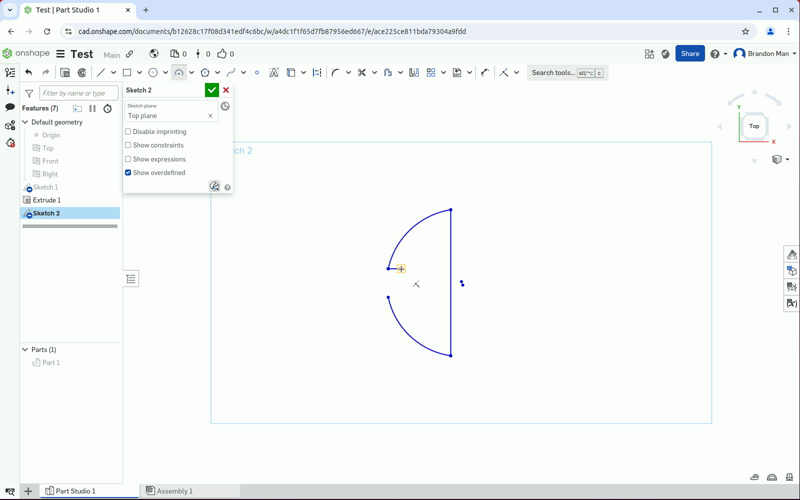
mouse_move(401, 297)
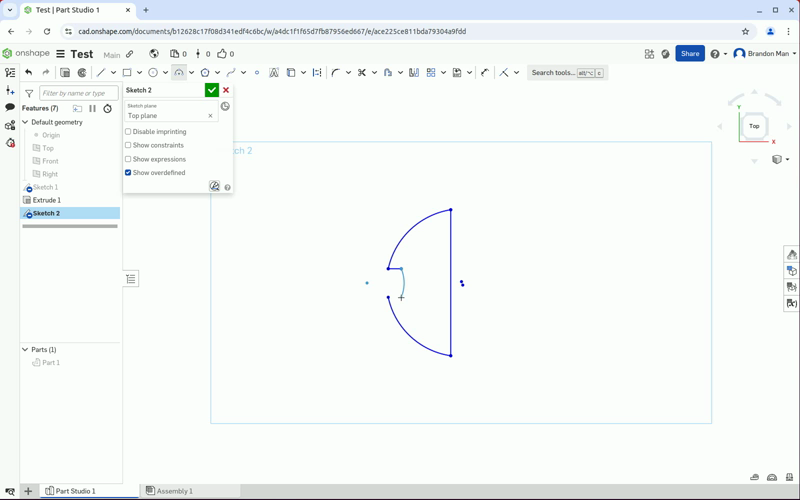
click(401, 297)
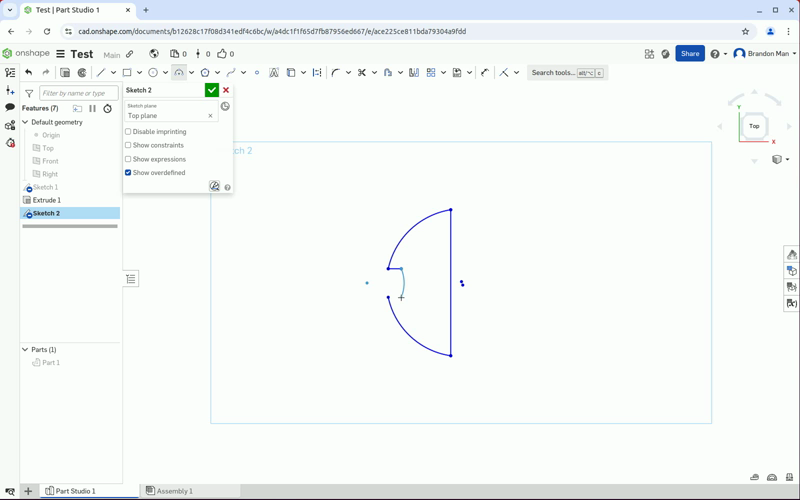
mouse_move(415, 282)
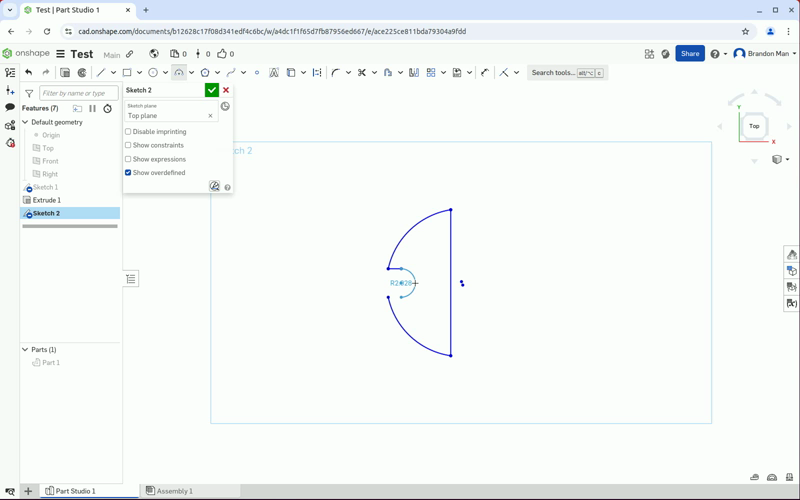
click(415, 282)
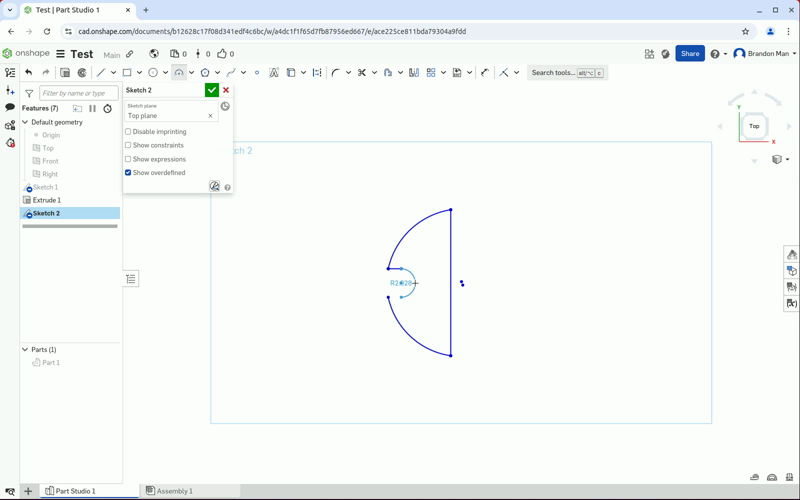
key_up(shift)
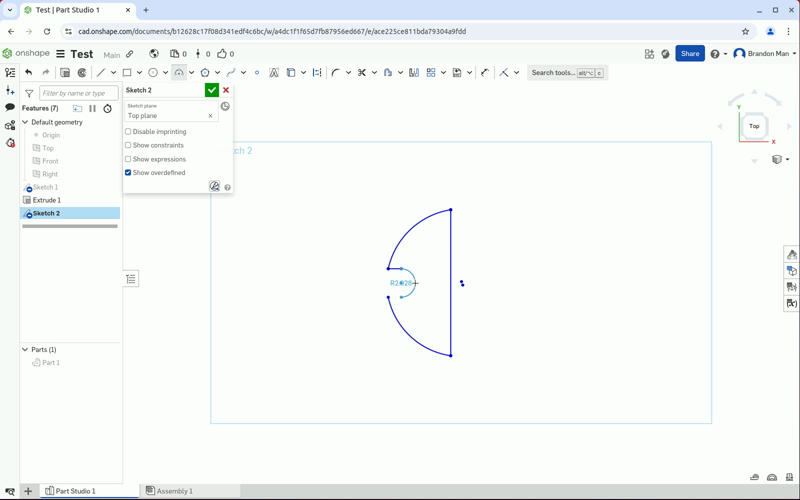
key(esc)
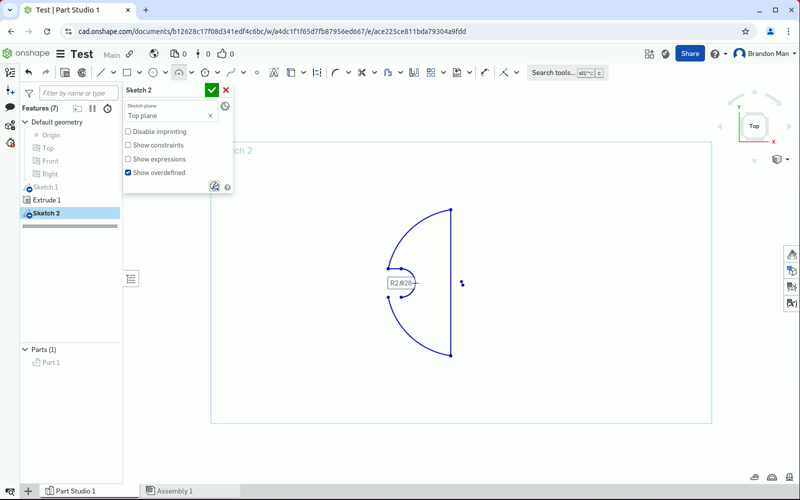
key(l)
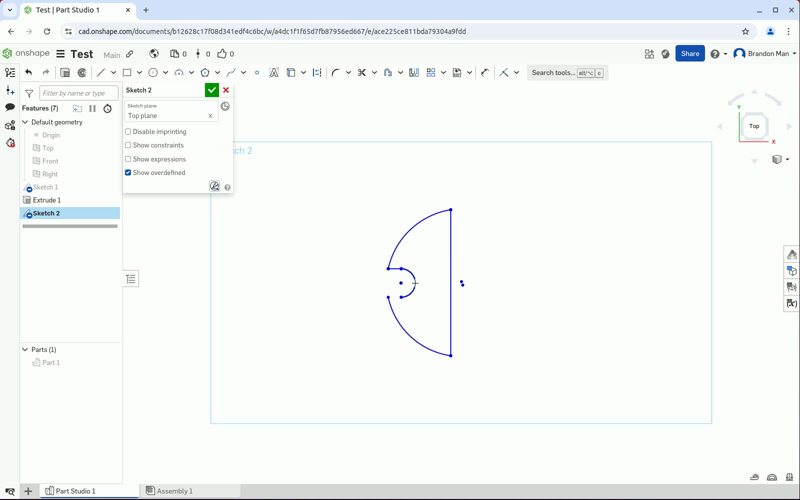
mouse_move(401, 297)
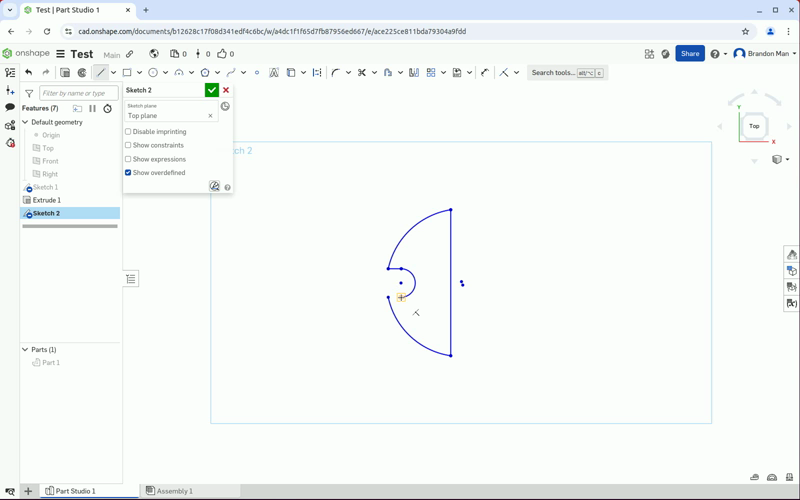
click(401, 297)
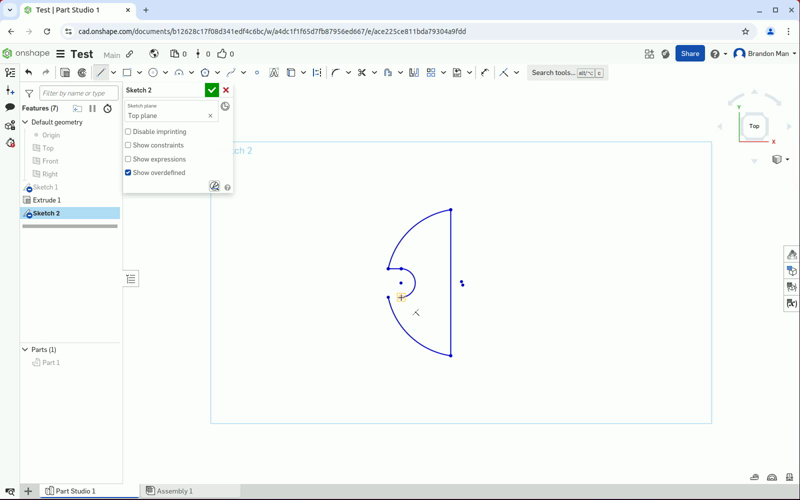
mouse_move(431, 297)
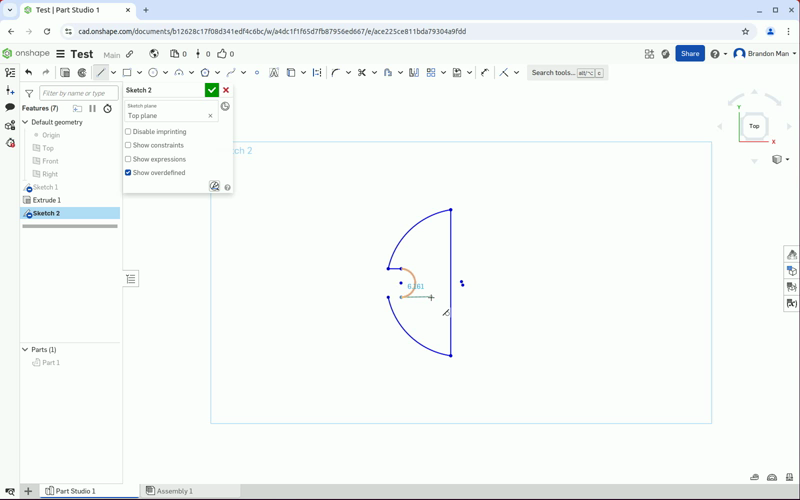
key_down(shift)
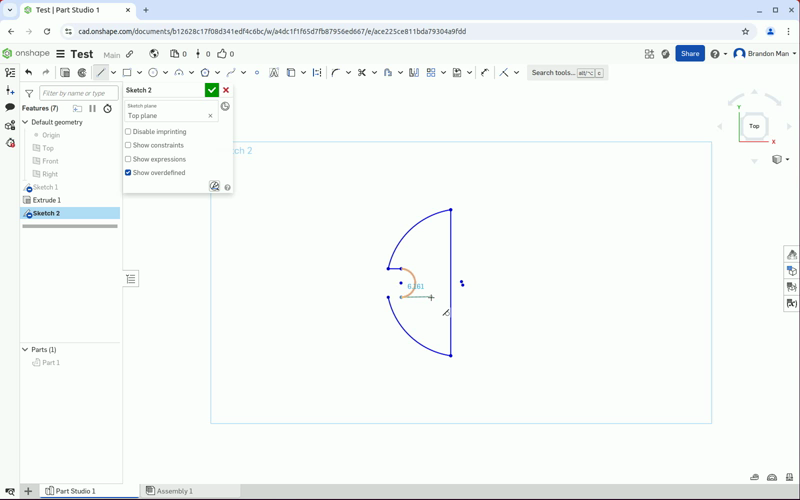
mouse_move(388, 297)
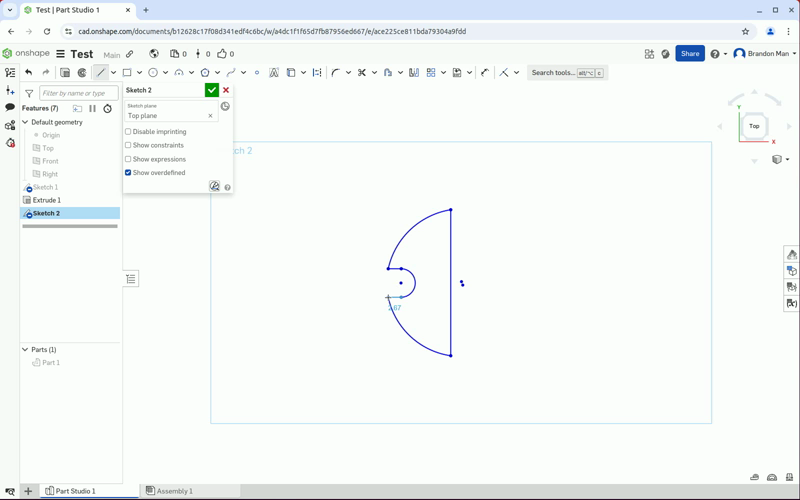
key_up(shift)
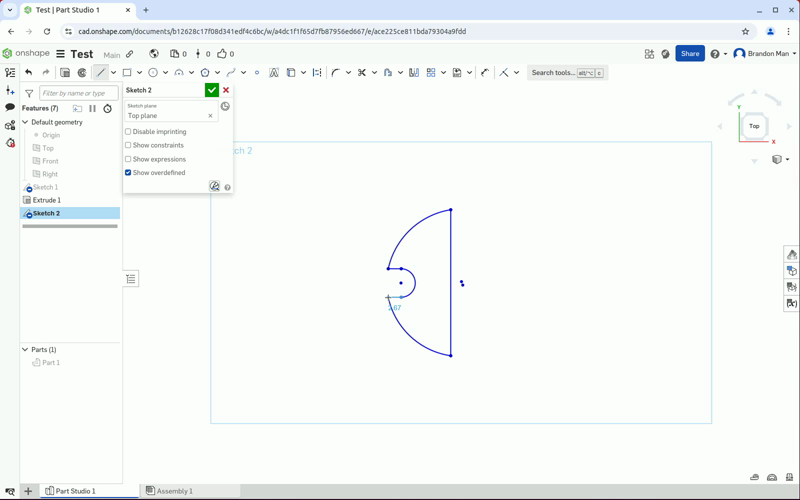
click(388, 297)
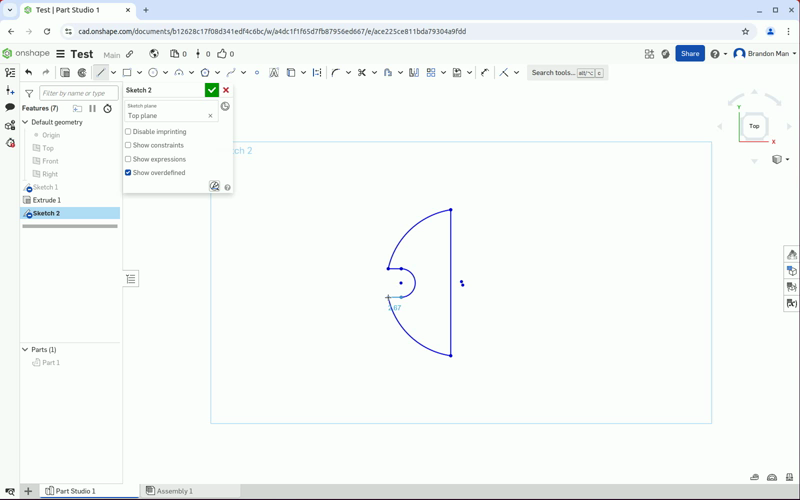
key(esc)
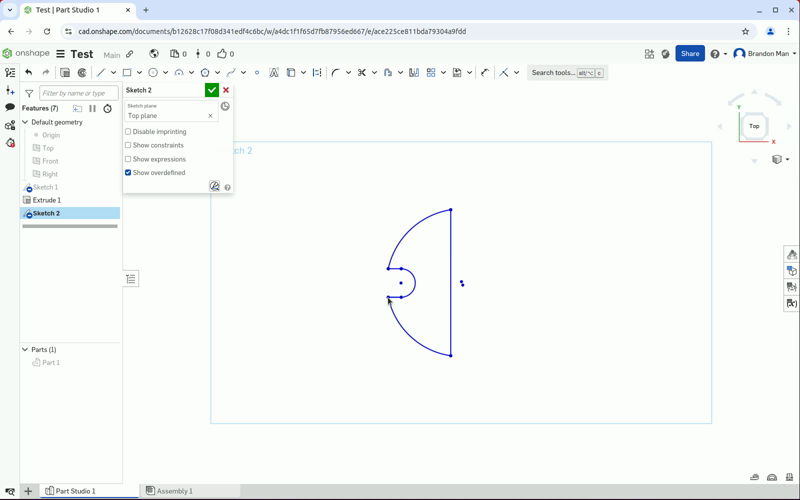
mouse_move(424, 241)
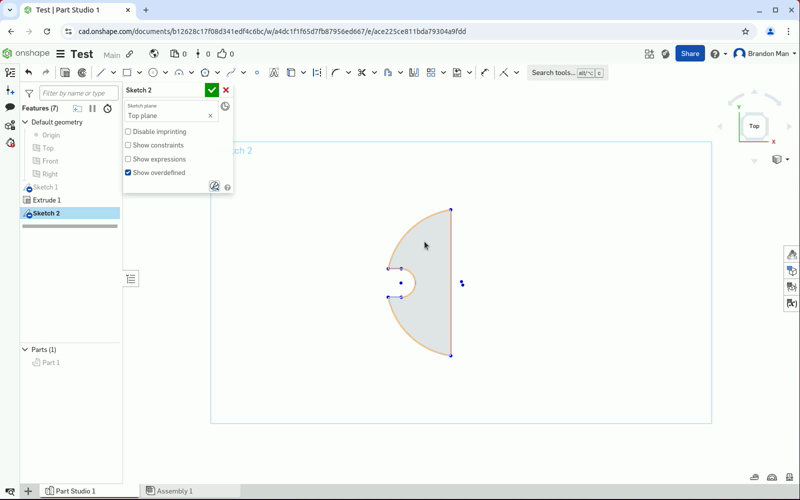
scroll(6)
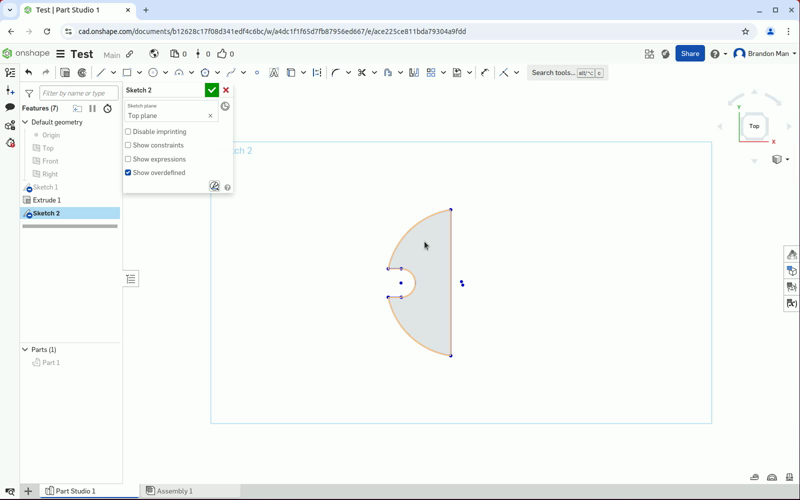
scroll(6)
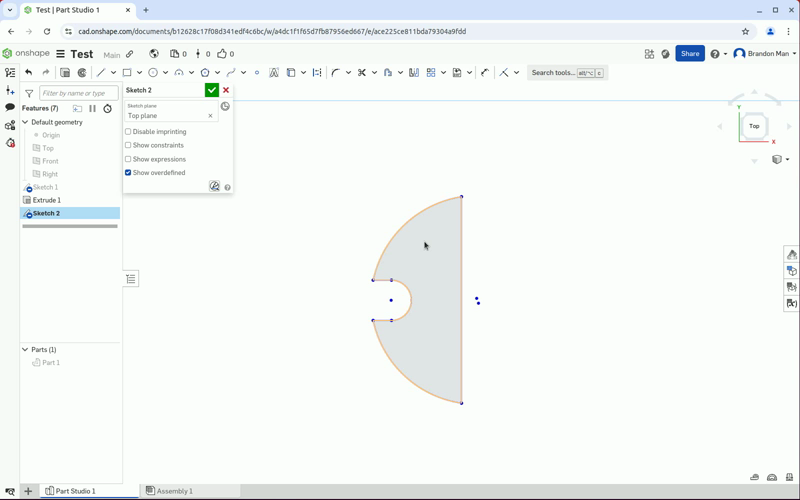
scroll(6)
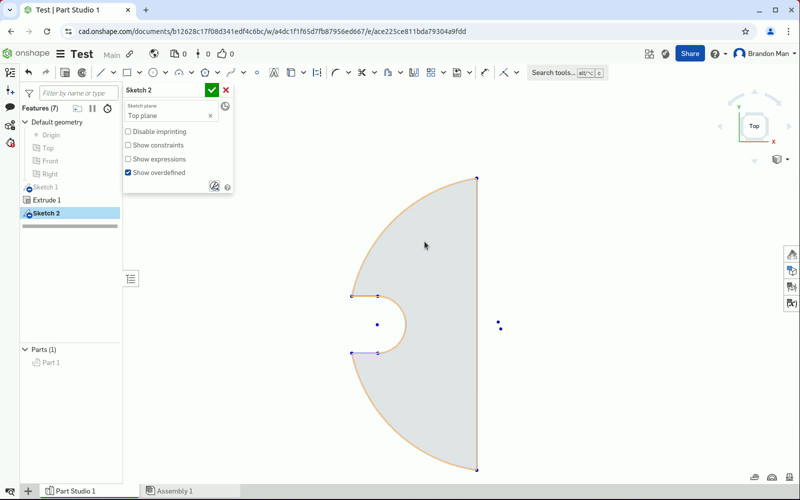
scroll(6)
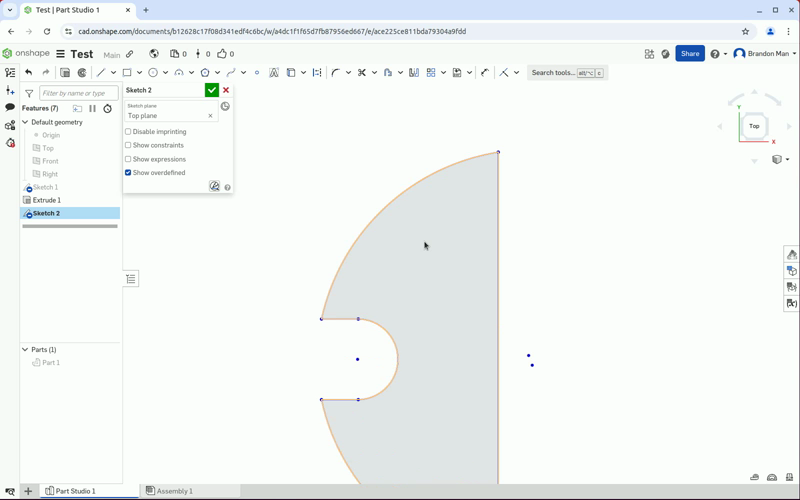
scroll(6)
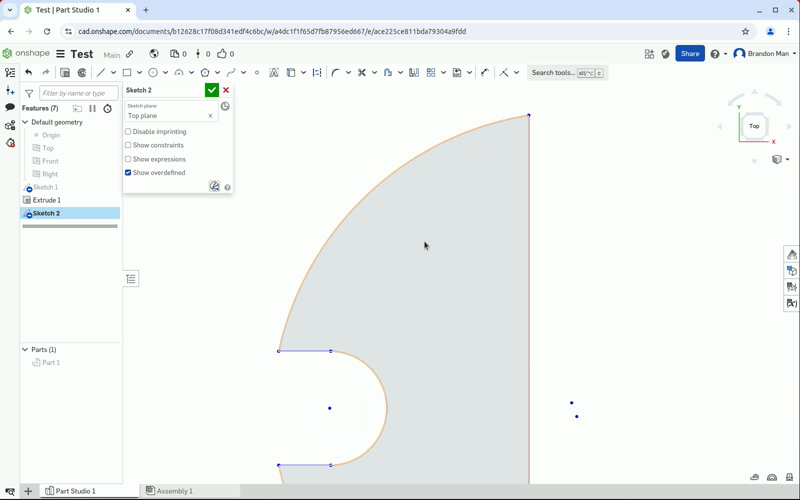
scroll(6)
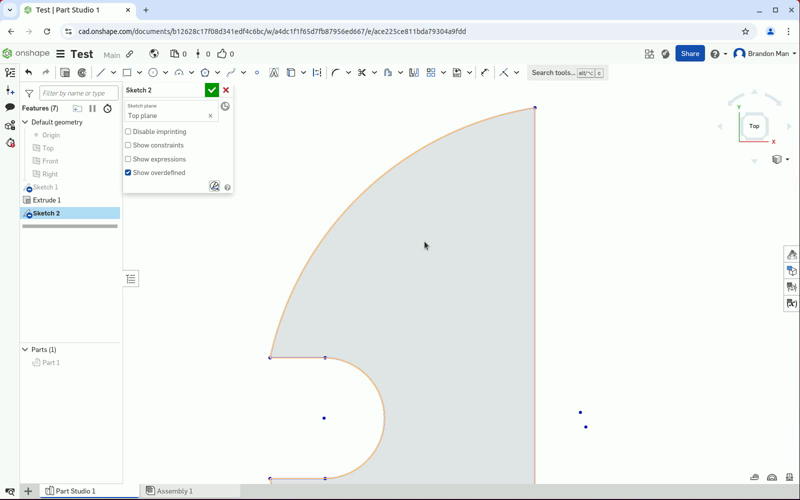
scroll(6)
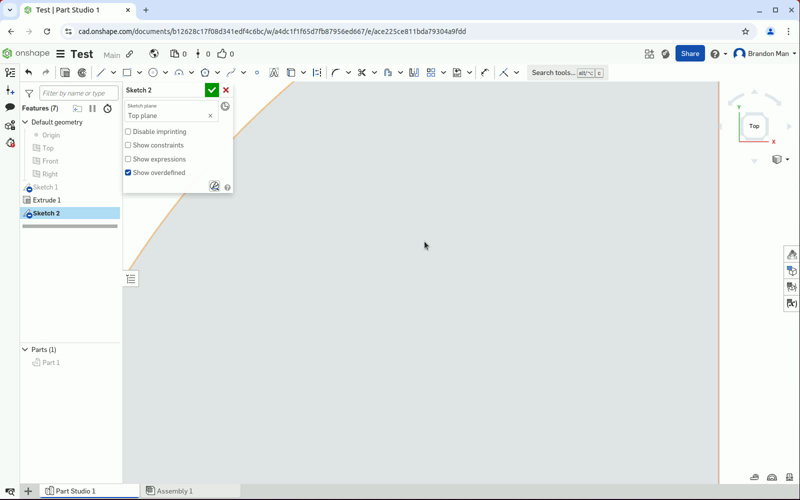
click(424, 241)
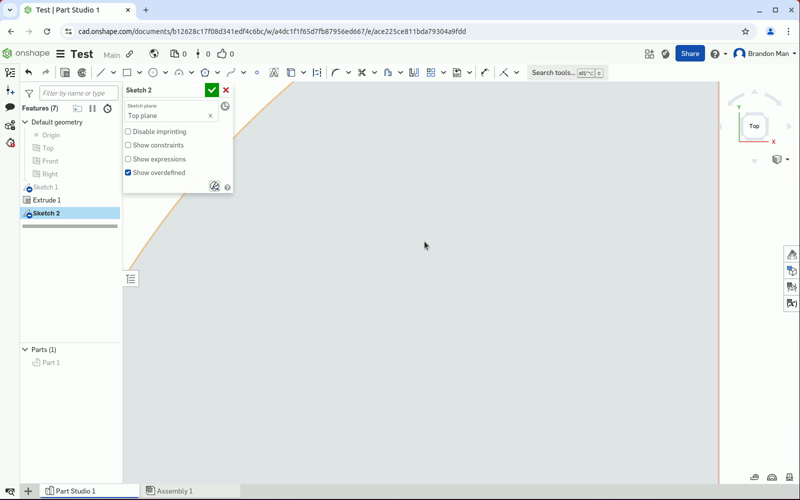
scroll(-6)
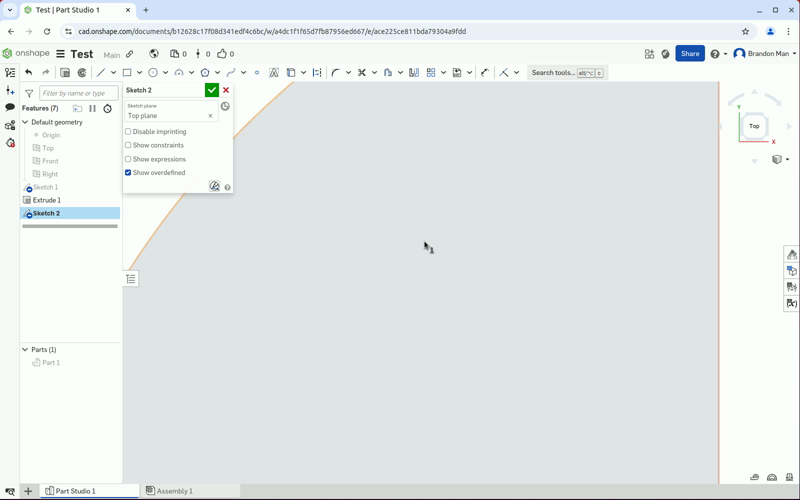
scroll(-6)
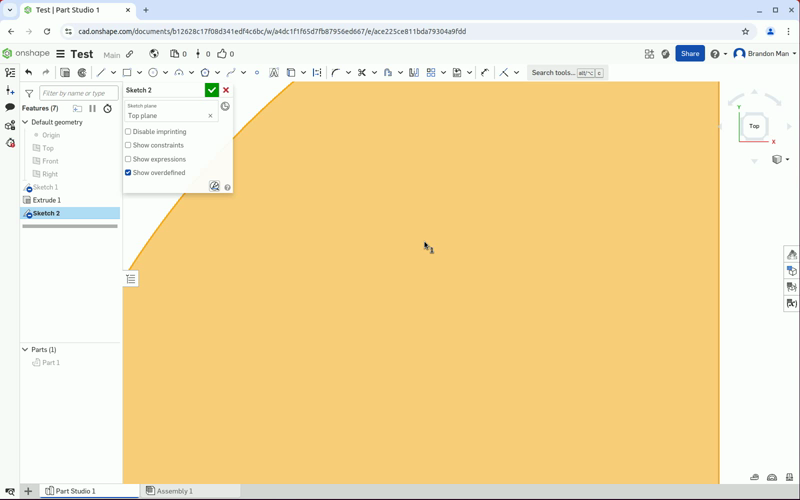
scroll(-6)
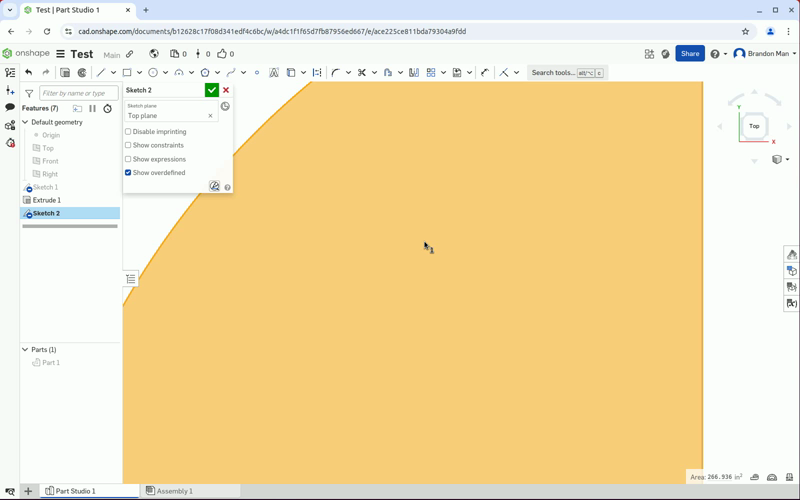
scroll(-6)
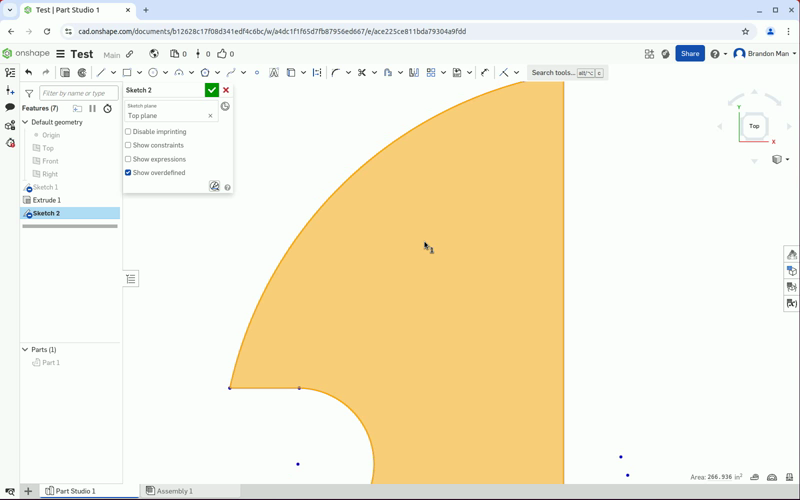
scroll(-6)
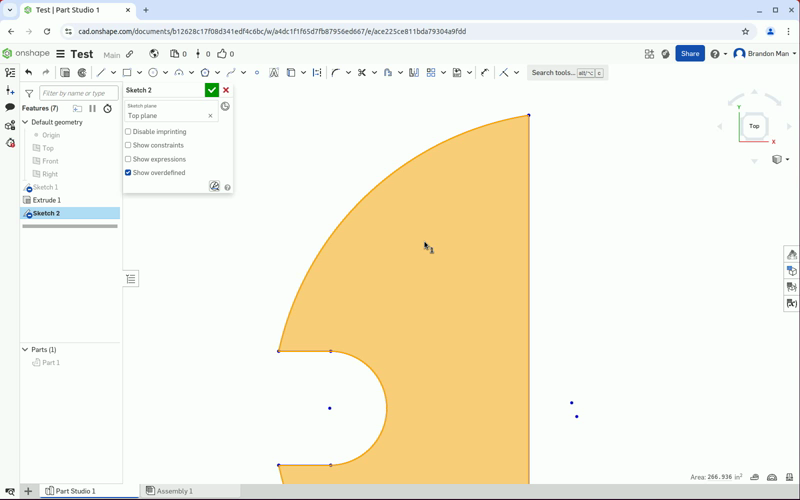
scroll(-6)
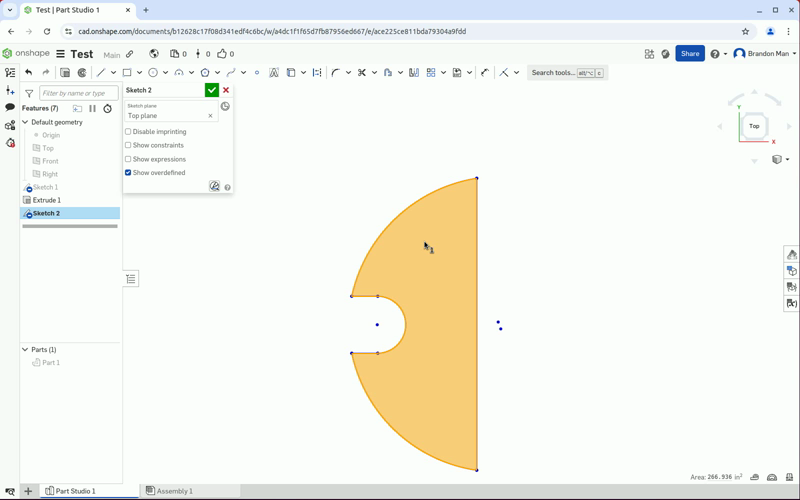
scroll(-6)
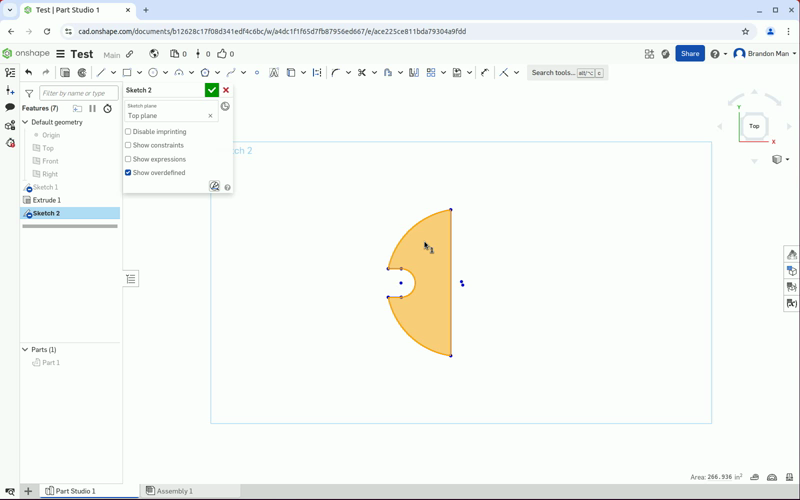
mouse_move(73, 352)
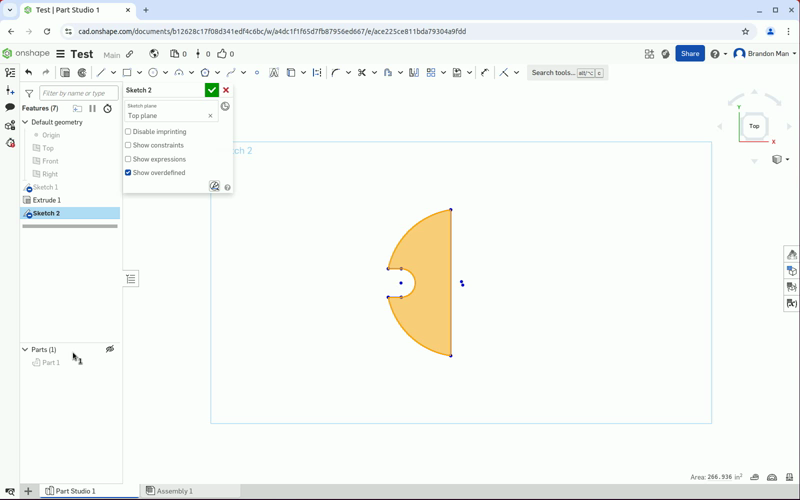
key(shift+y)
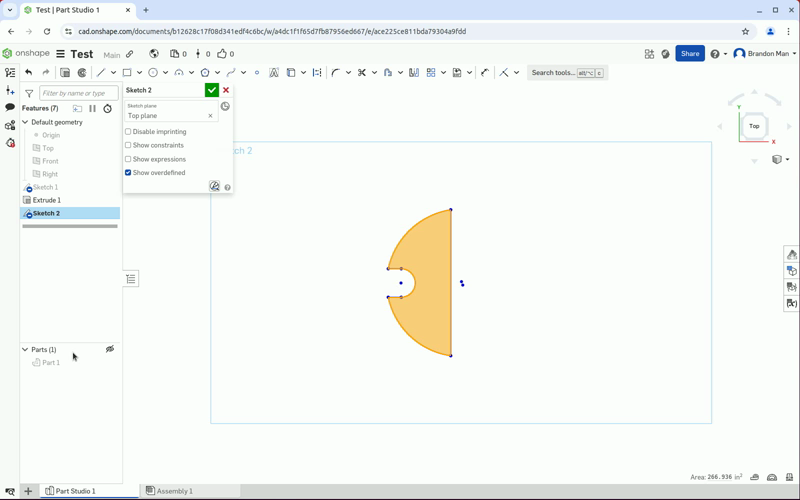
key(shift+e)
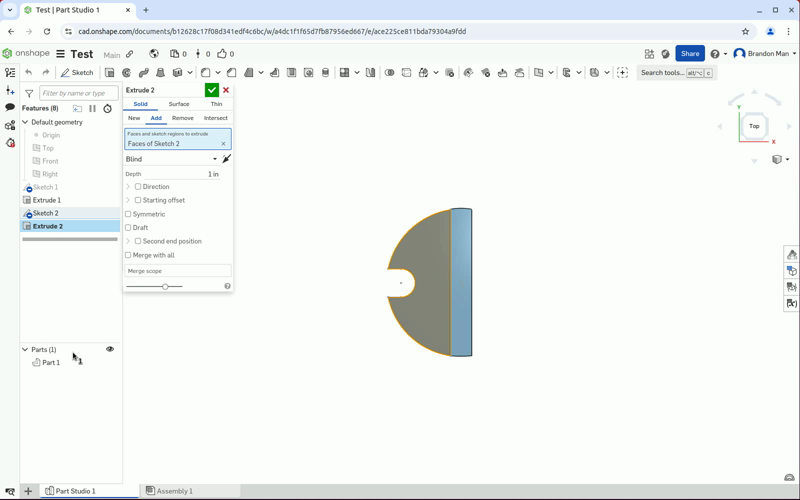
mouse_move(143, 106)
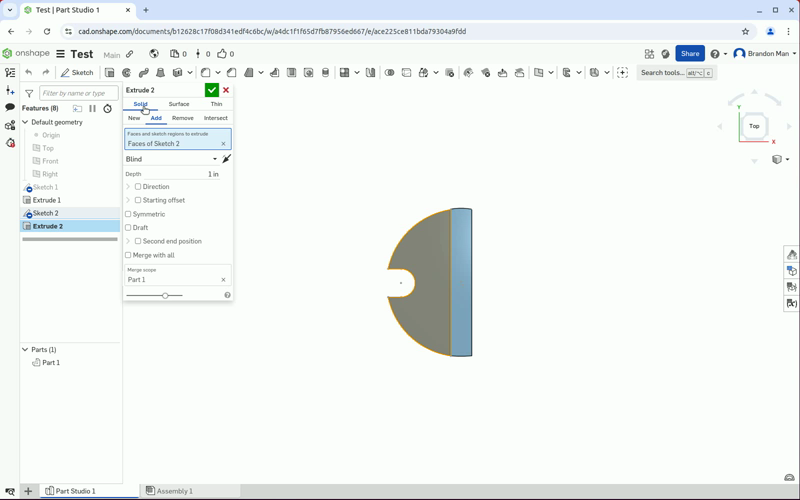
click(143, 106)
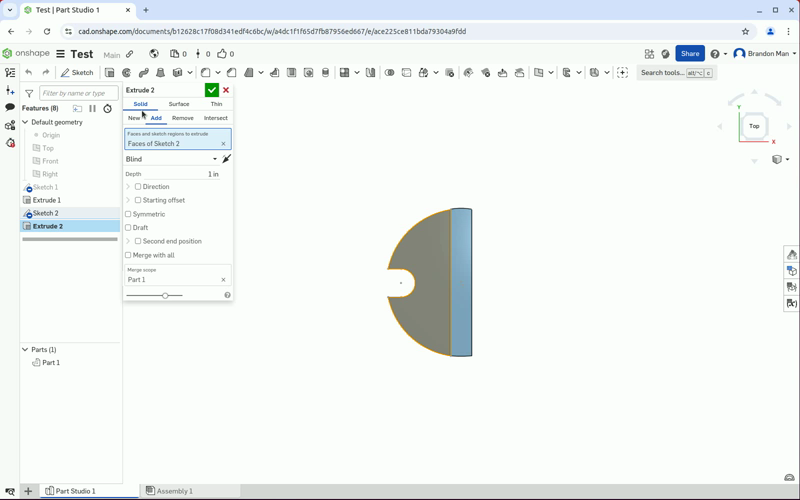
mouse_move(137, 120)
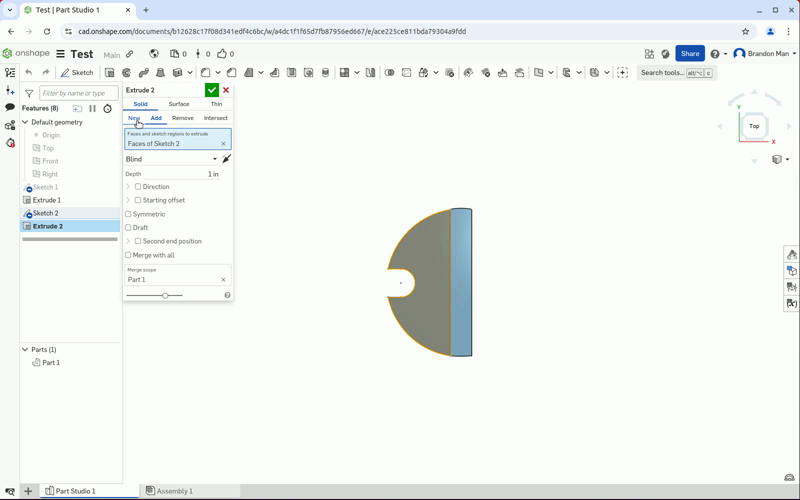
click(137, 120)
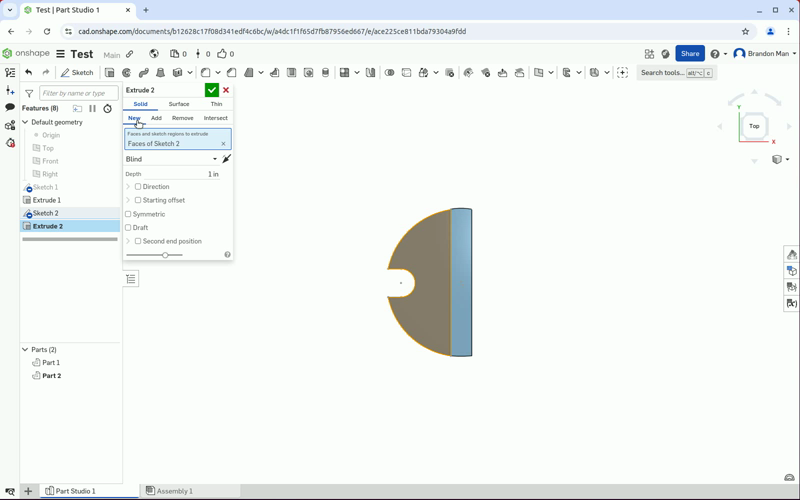
key(tab, 4)
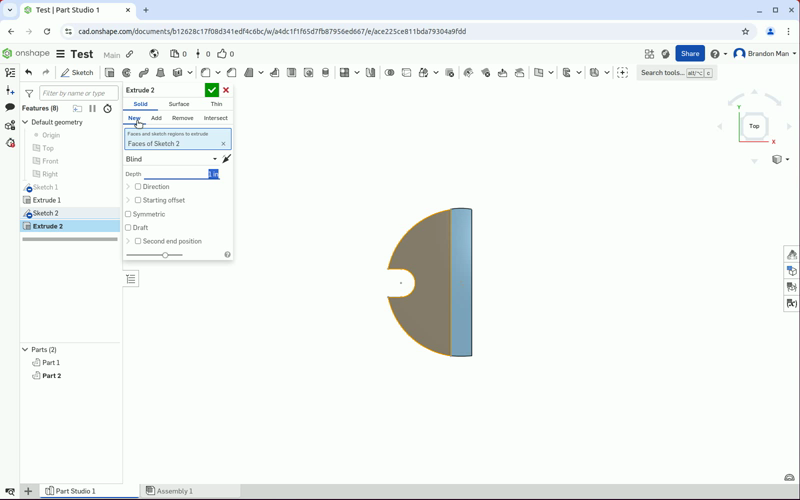
text(5.777)
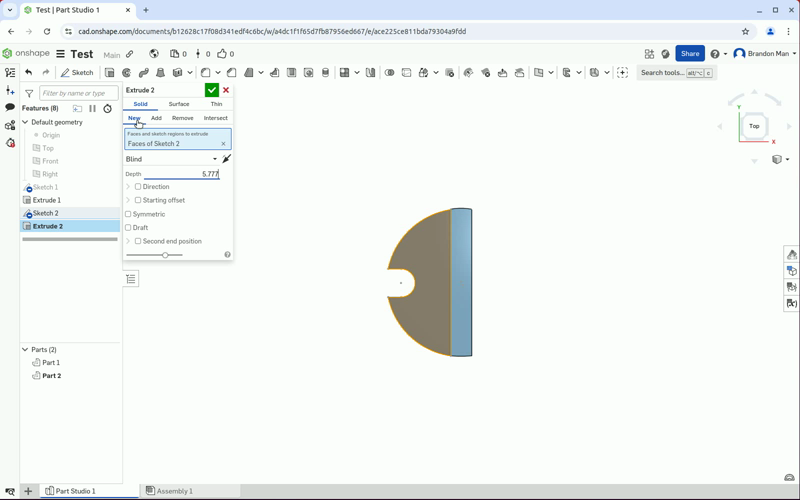
key(enter)
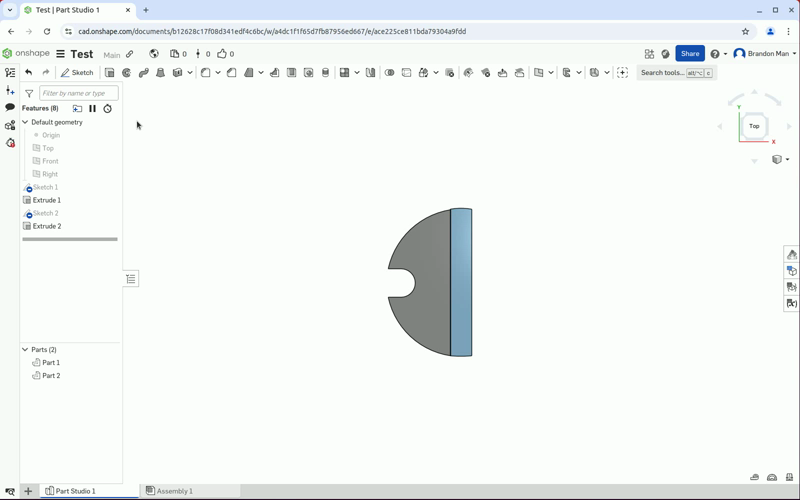
key(shift+h)
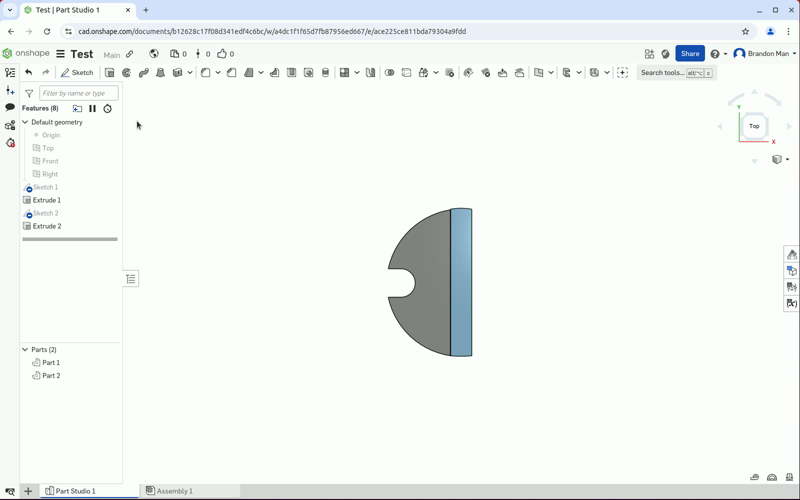
key(shift+h)
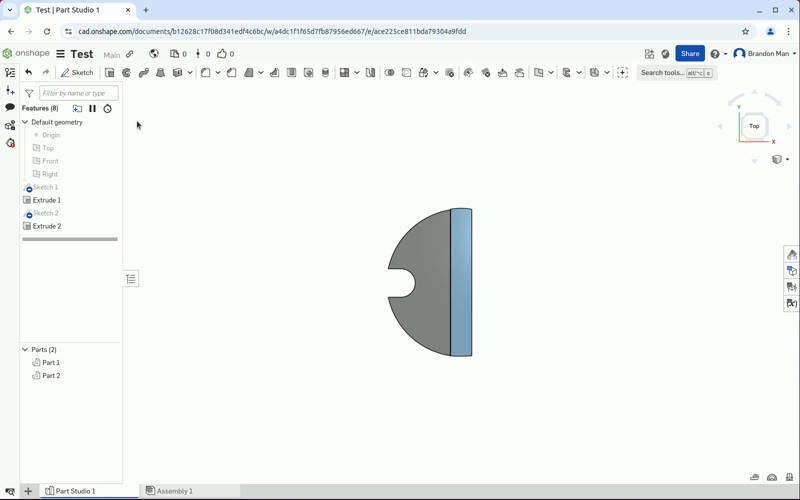
mouse_move(73, 189)
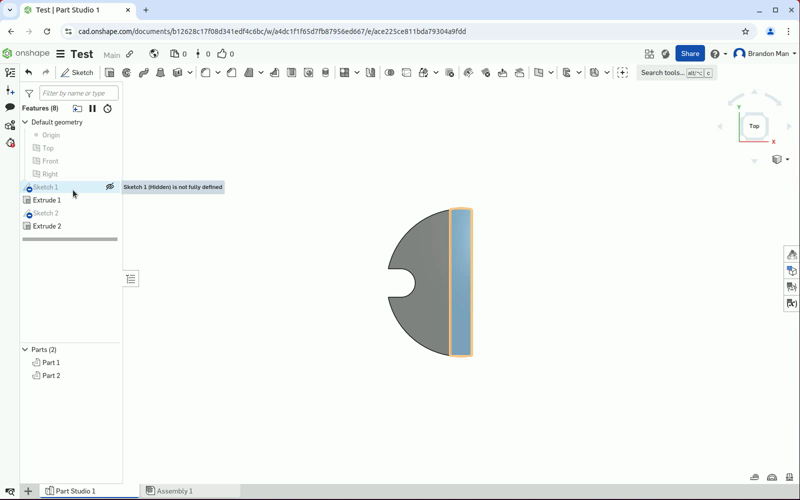
click(73, 189)
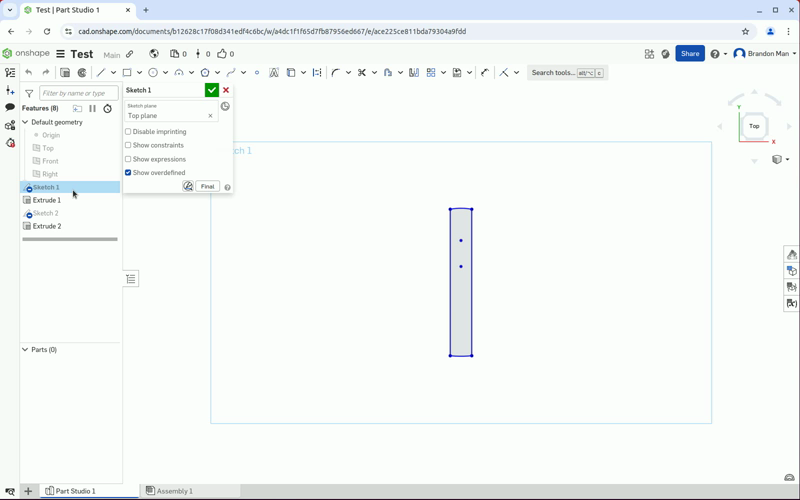
mouse_move(229, 92)
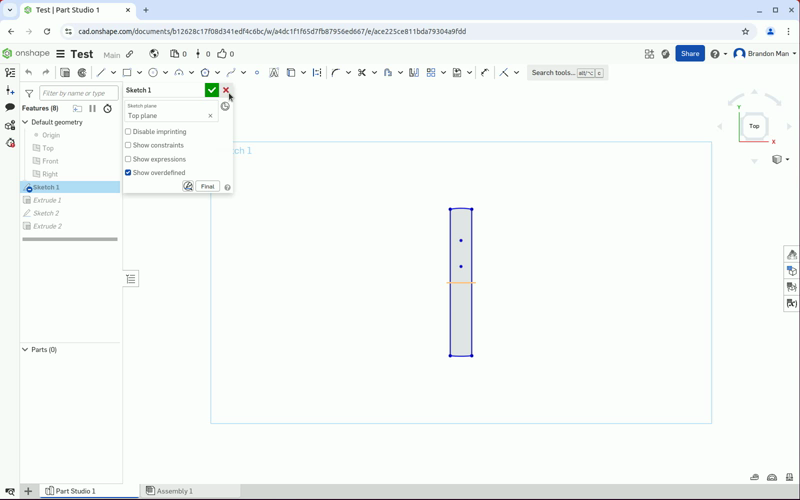
click(229, 92)
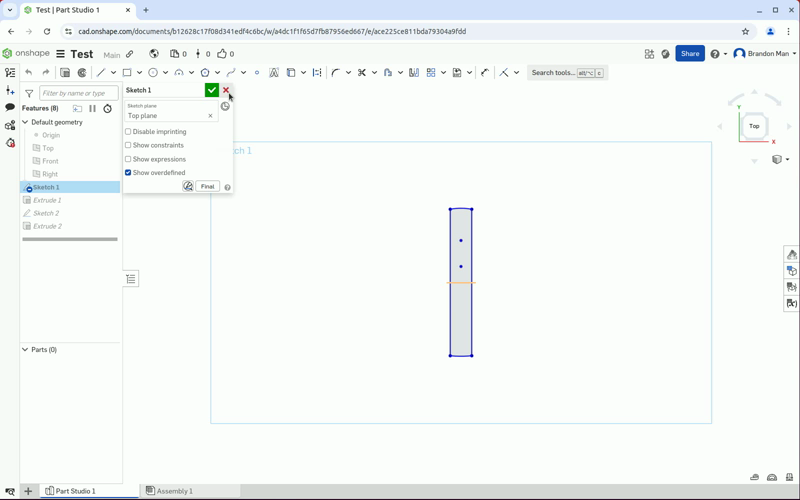
key(shift+s)
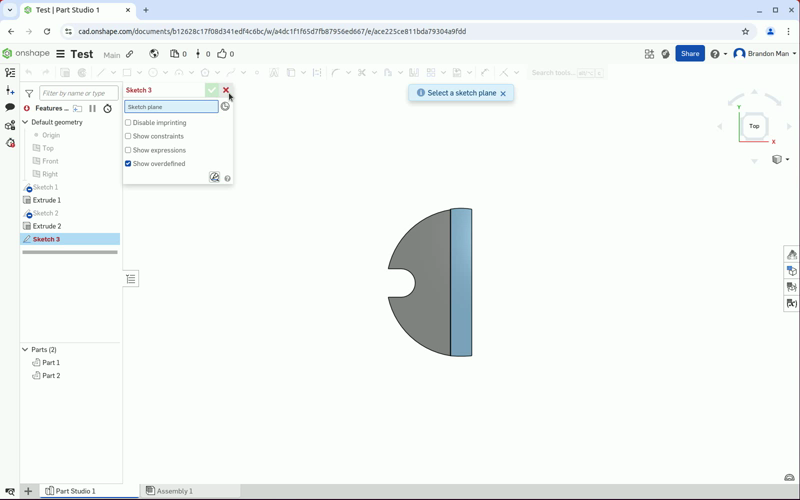
mouse_move(73, 150)
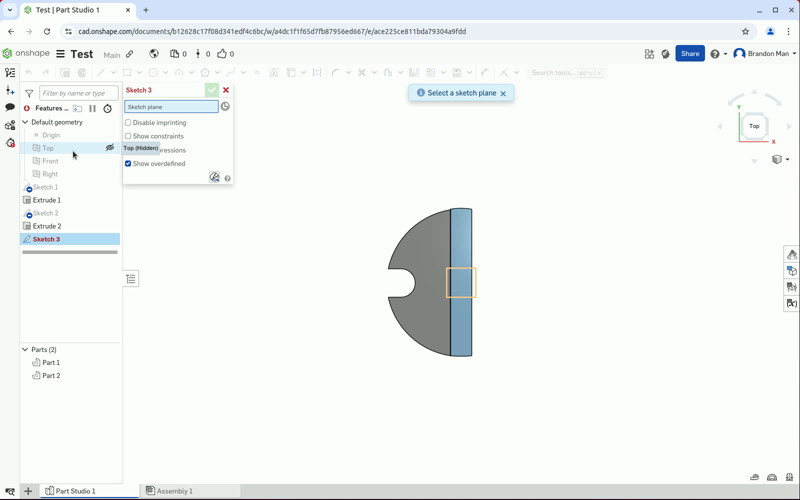
click(73, 150)
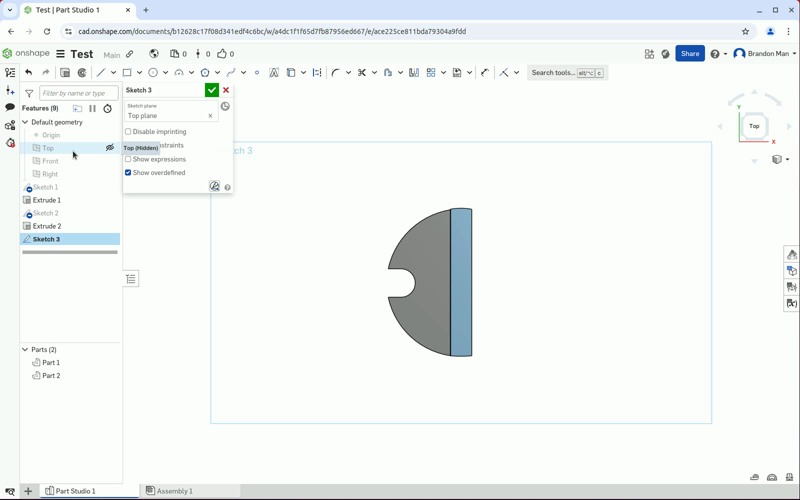
mouse_move(73, 352)
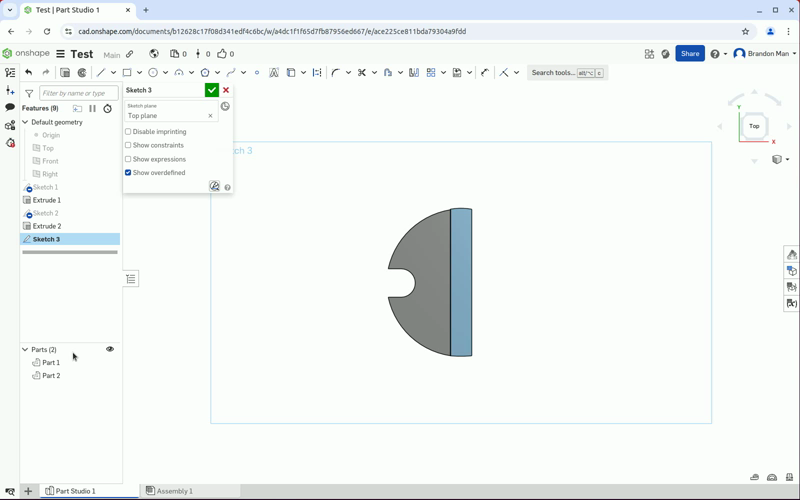
key(y)
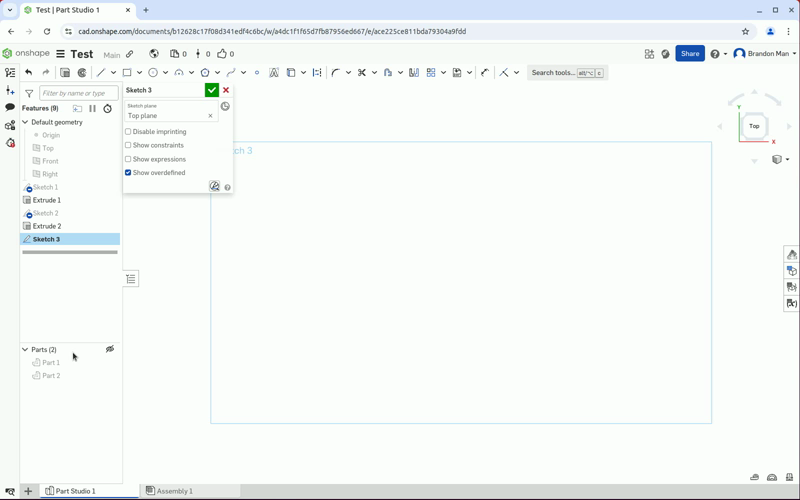
key(a)
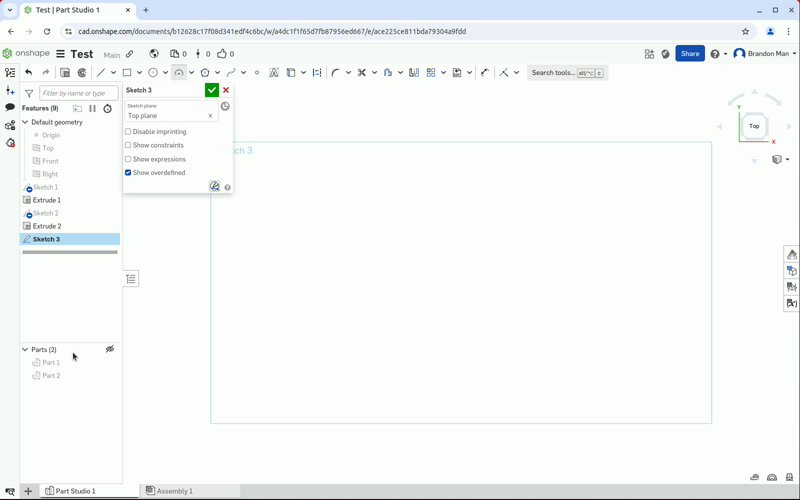
key_down(shift)
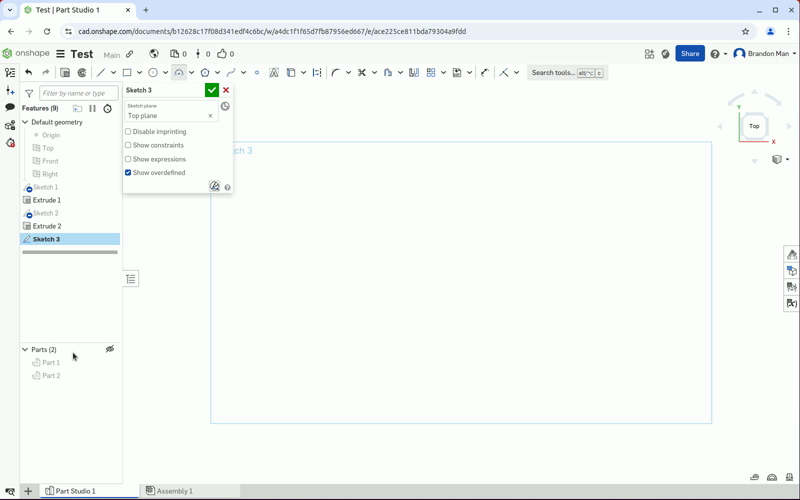
mouse_move(471, 355)
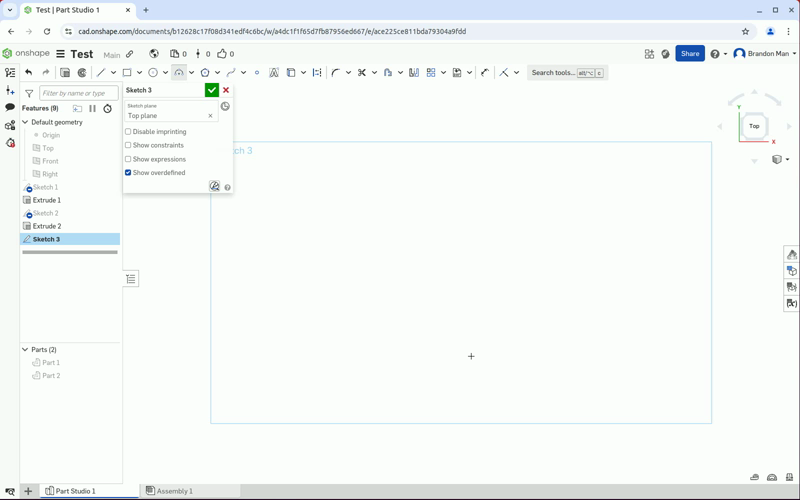
click(471, 355)
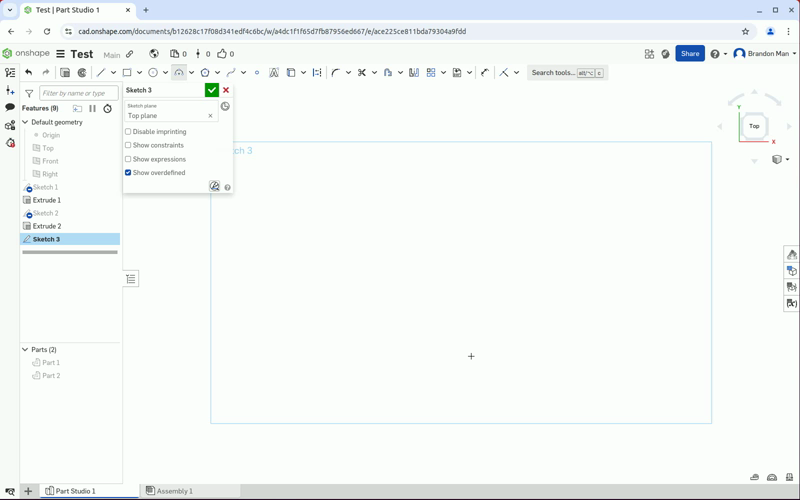
key_up(shift)
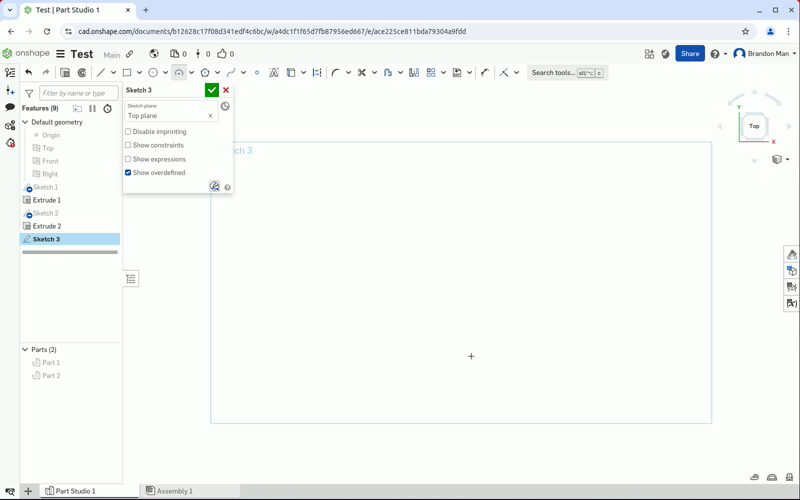
key_down(shift)
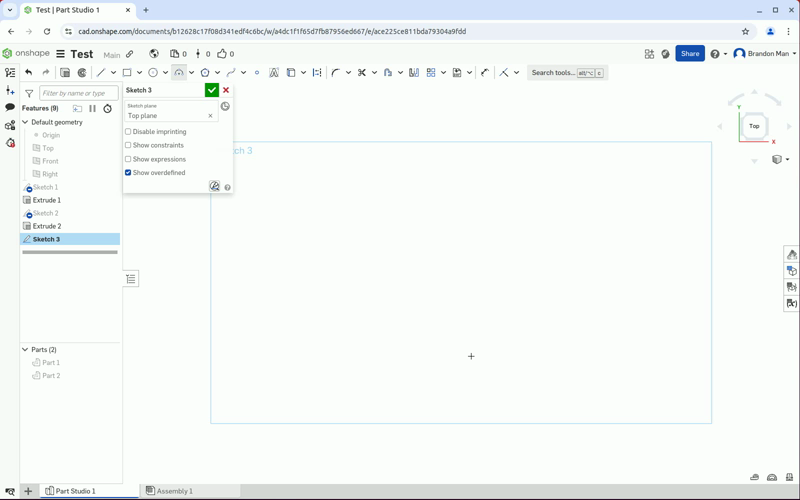
mouse_move(471, 209)
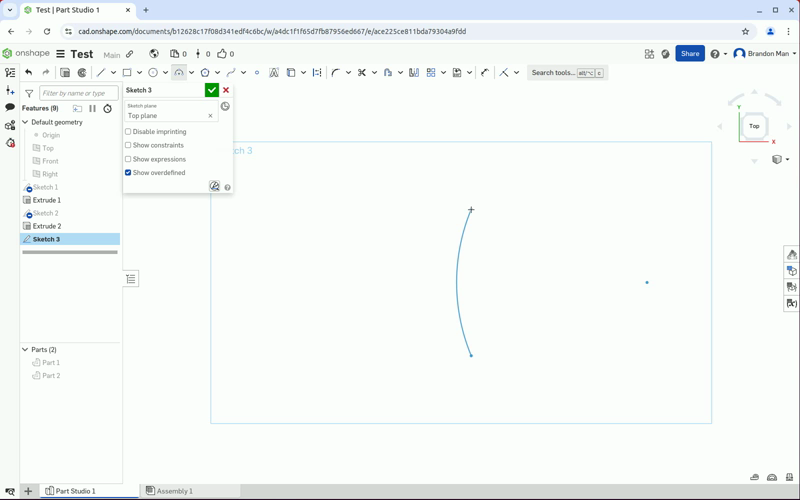
click(471, 209)
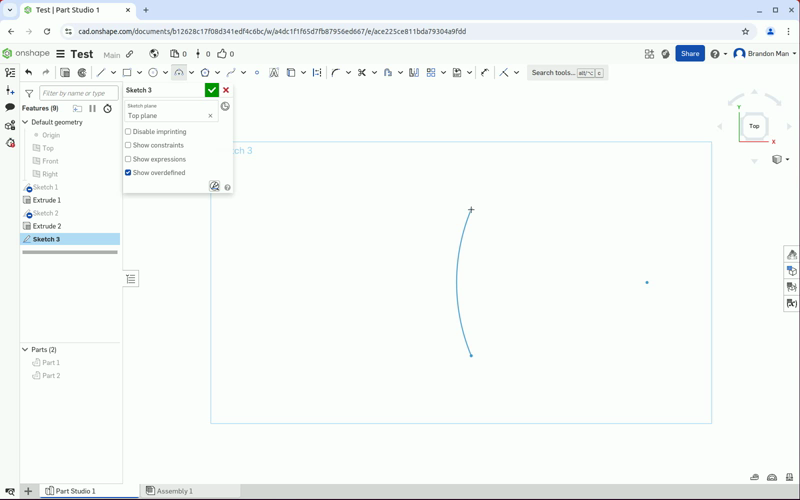
mouse_move(534, 282)
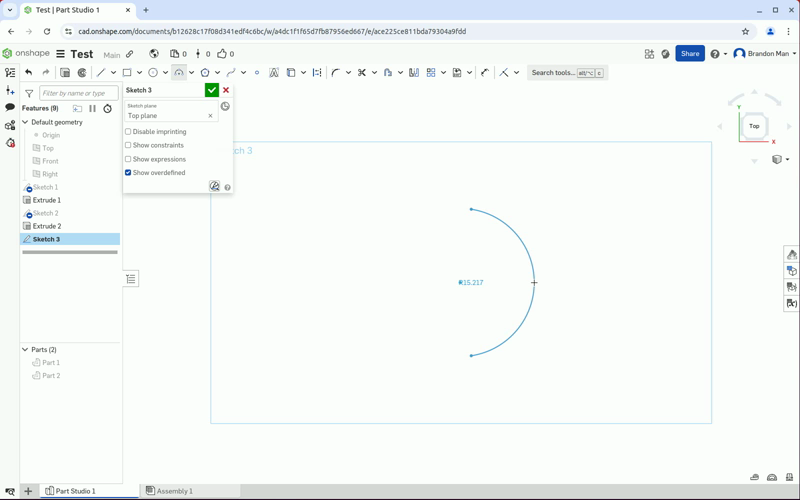
click(534, 282)
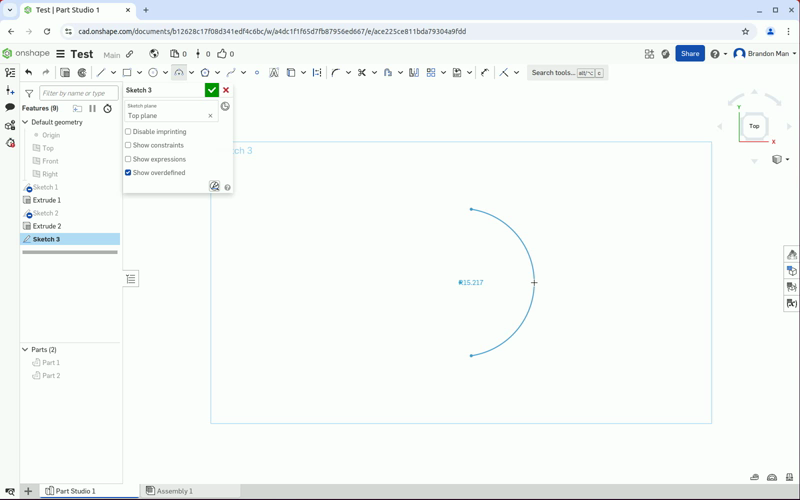
key_up(shift)
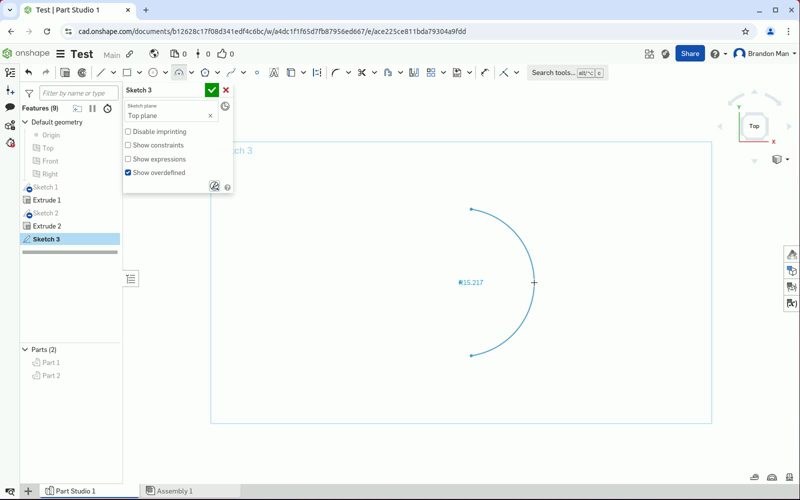
key(esc)
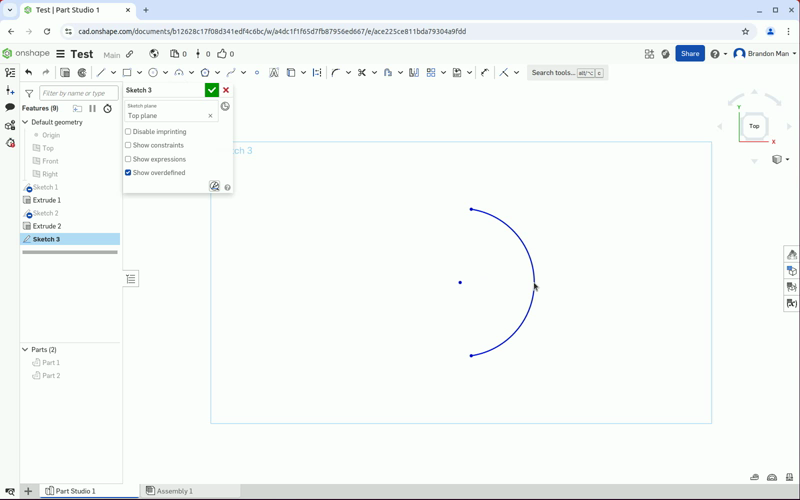
key(l)
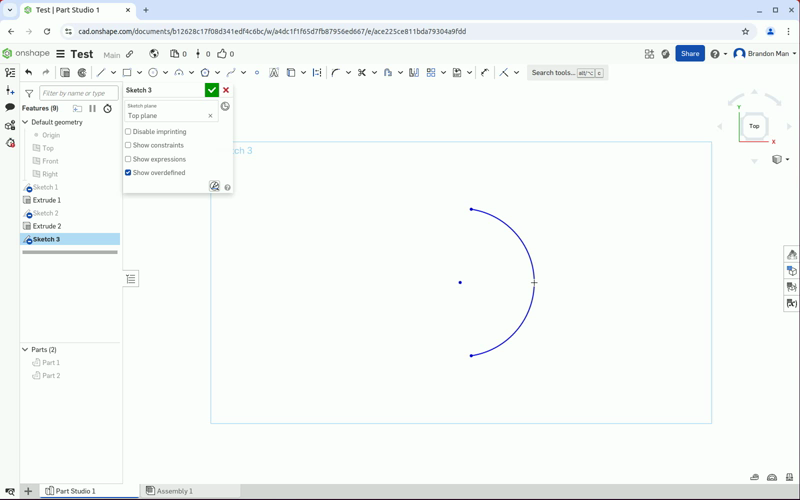
mouse_move(471, 209)
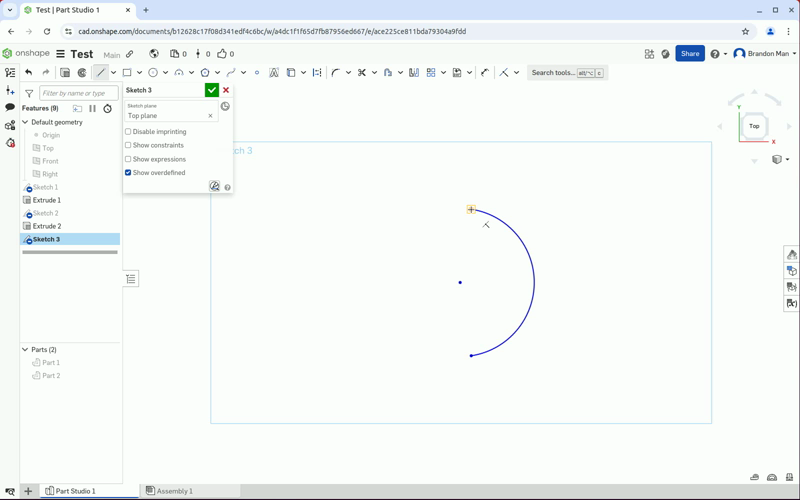
click(471, 209)
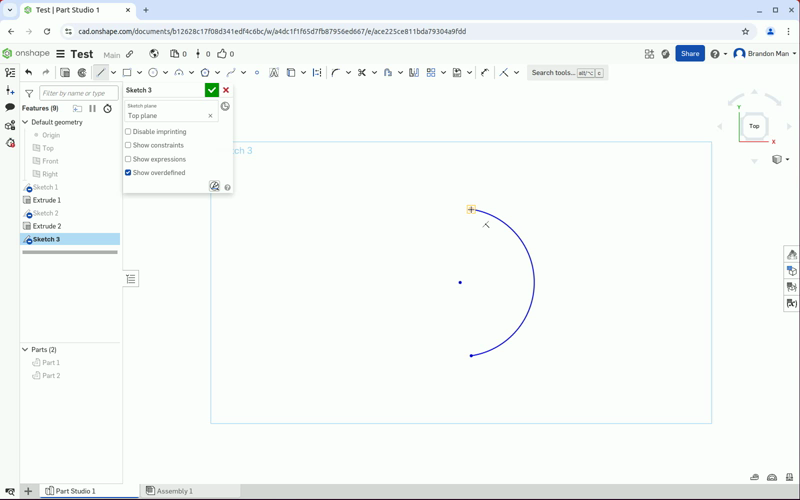
key_down(shift)
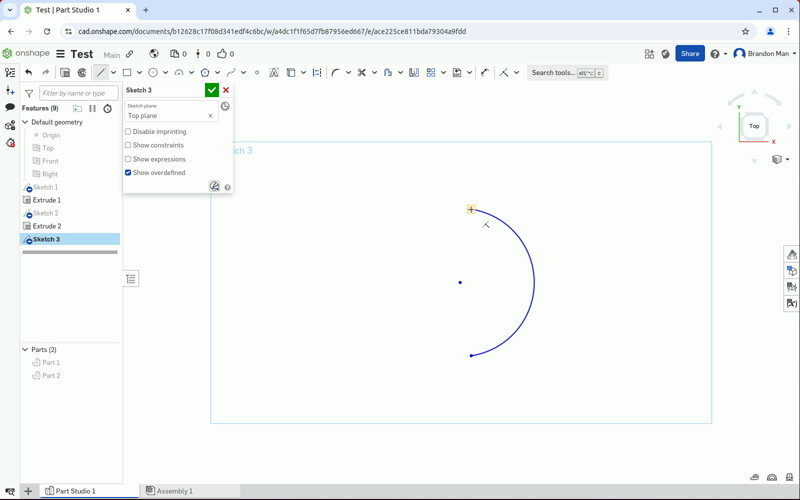
mouse_move(471, 355)
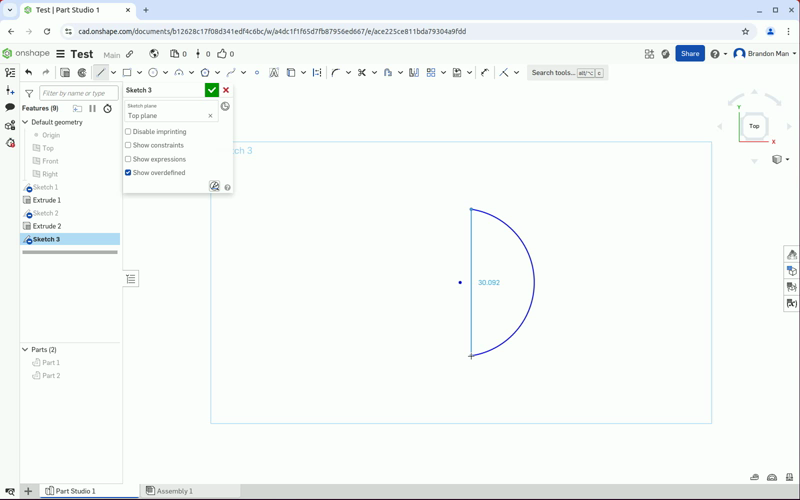
key_up(shift)
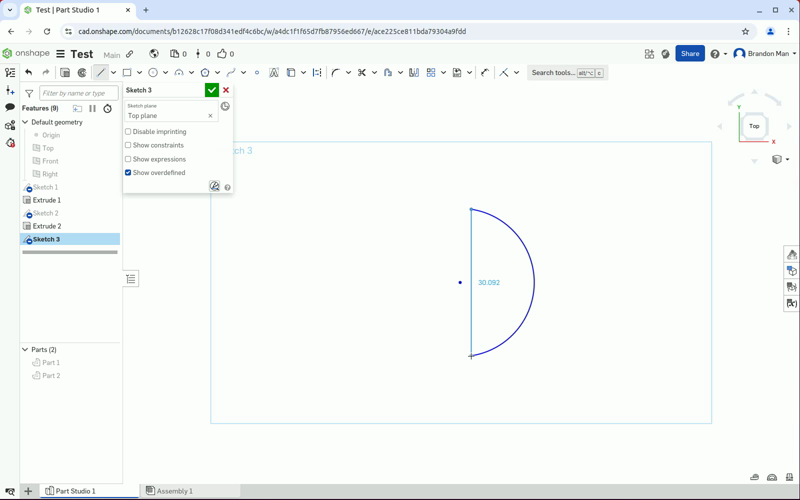
click(471, 355)
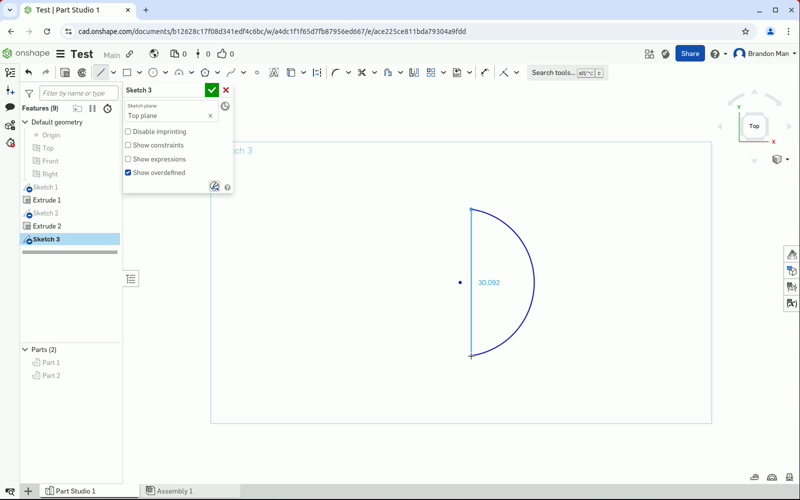
key(esc)
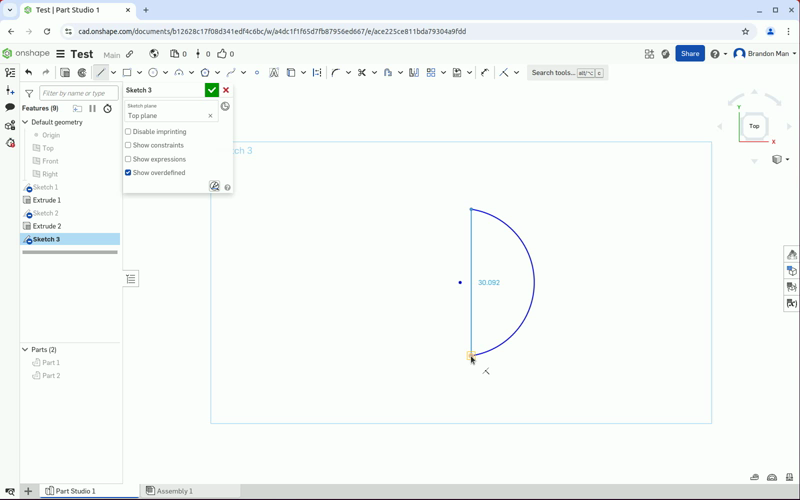
mouse_move(500, 335)
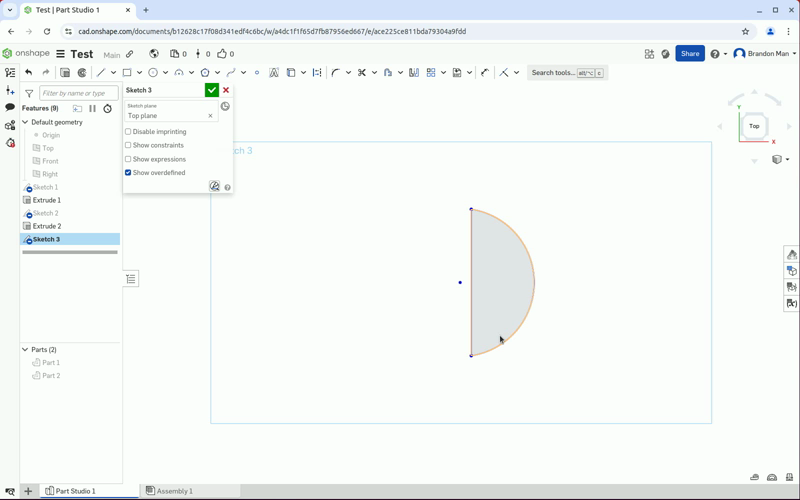
click(500, 335)
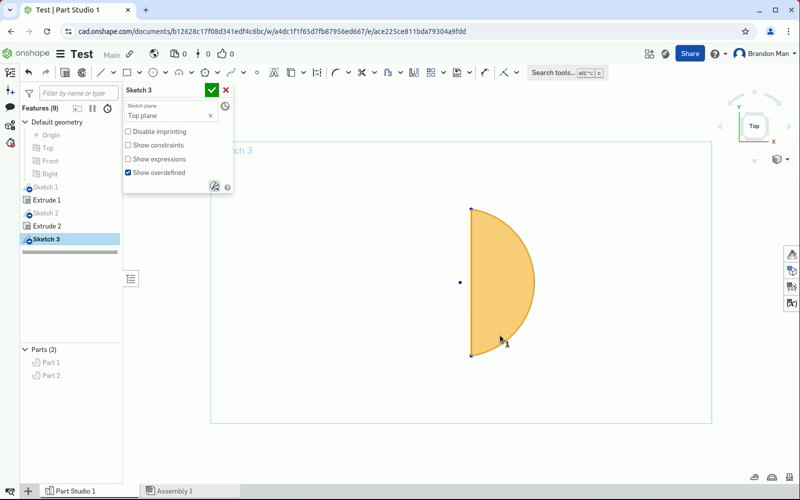
mouse_move(73, 352)
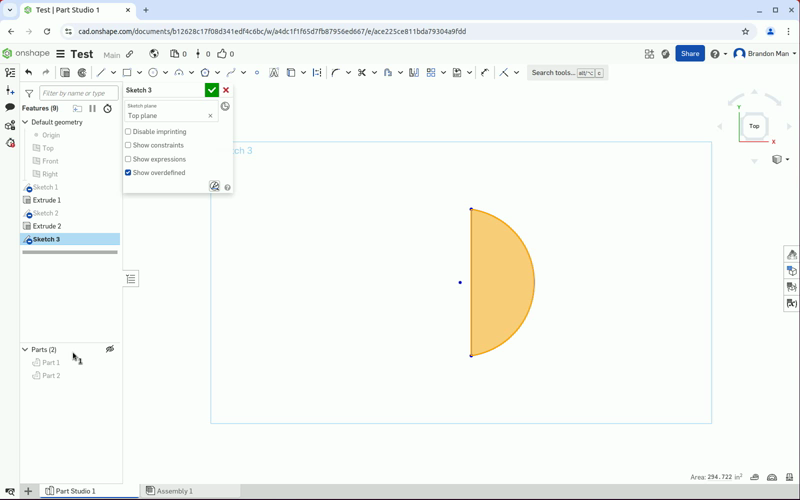
key(shift+y)
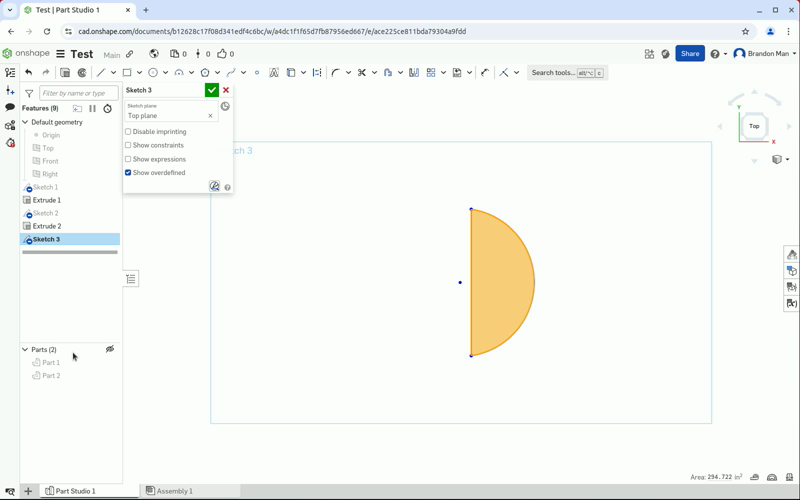
key(shift+e)
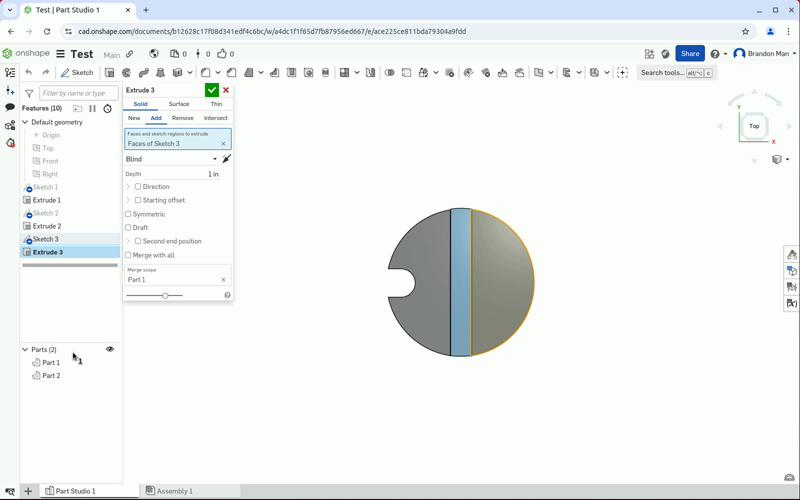
mouse_move(143, 106)
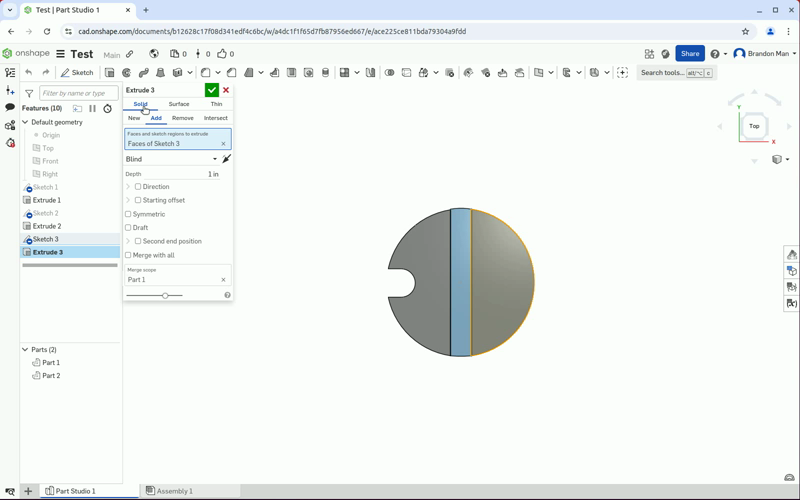
click(143, 106)
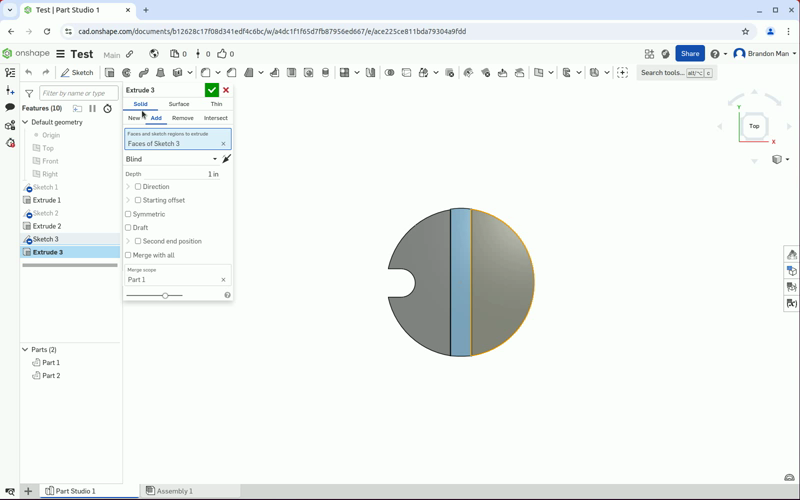
mouse_move(137, 120)
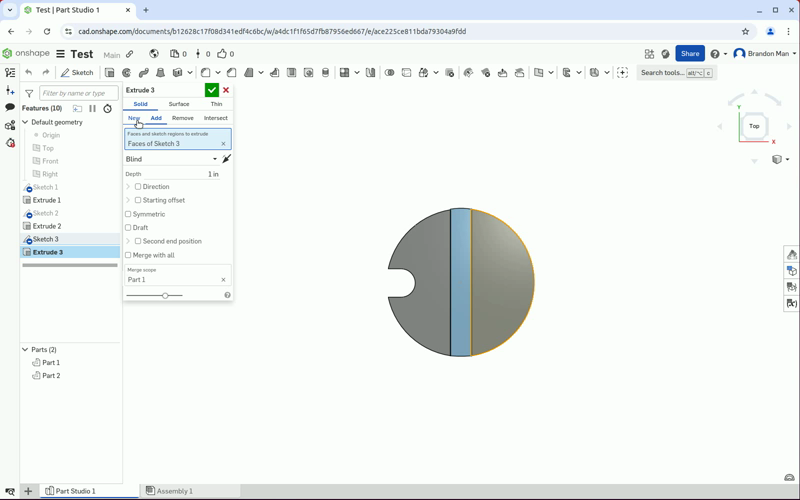
click(137, 120)
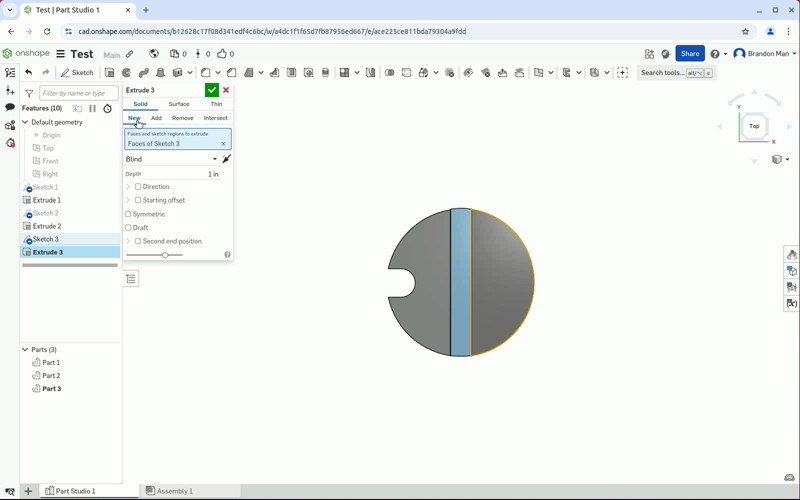
key(tab, 4)
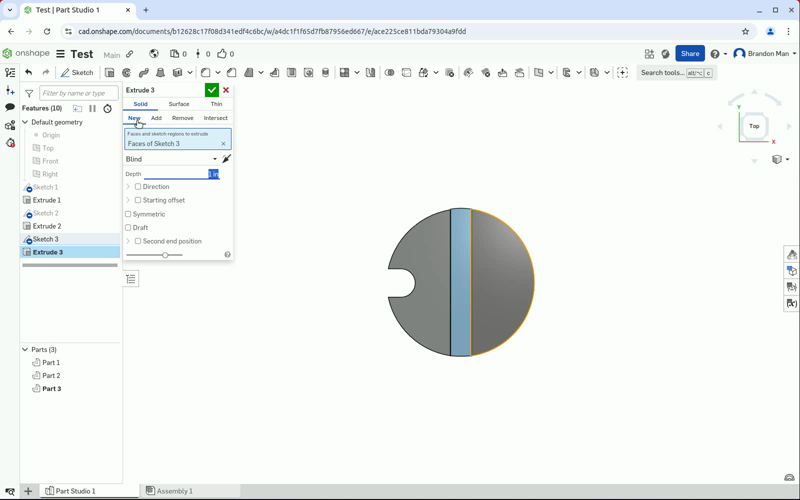
text(5.777)
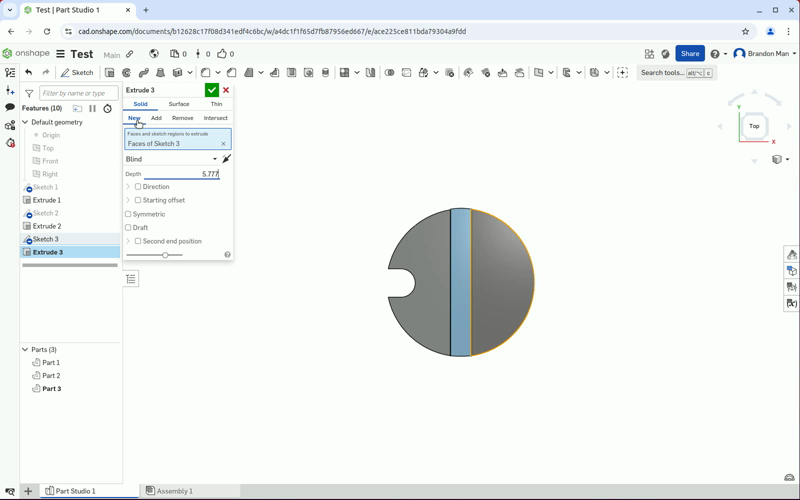
key(enter)
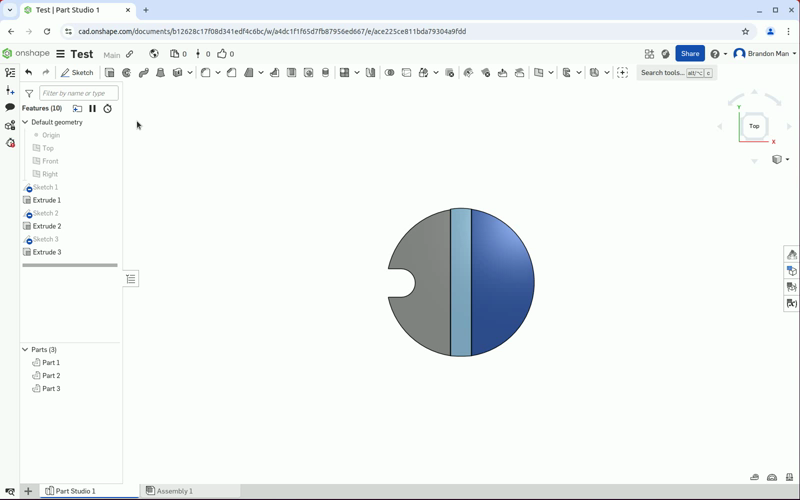
key(shift+h)
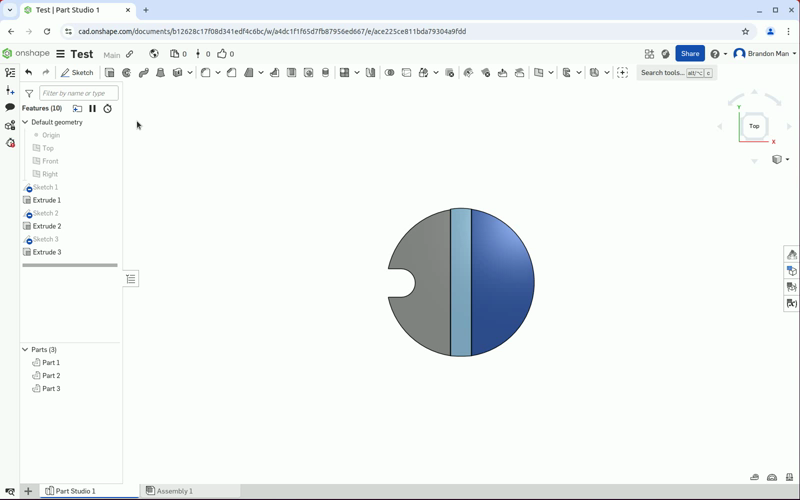
key(shift+h)
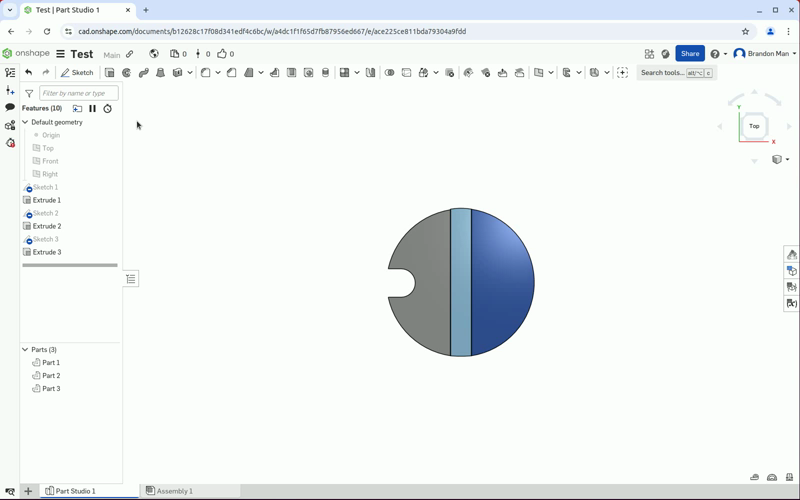
mouse_move(73, 189)
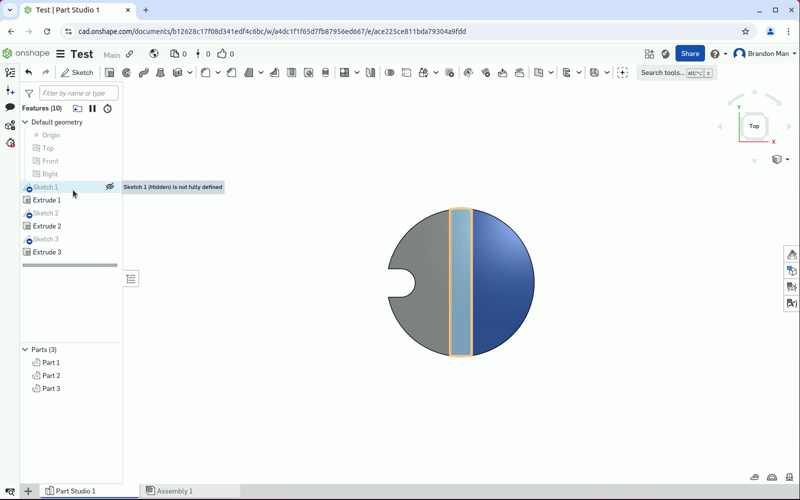
click(73, 189)
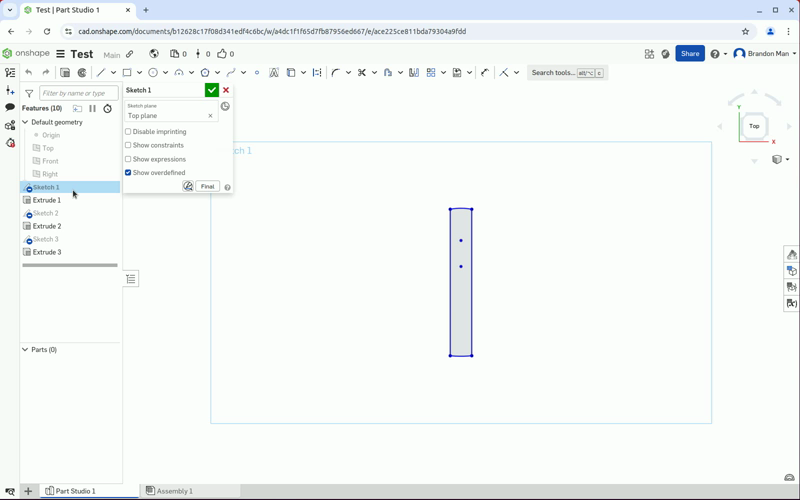
mouse_move(229, 92)
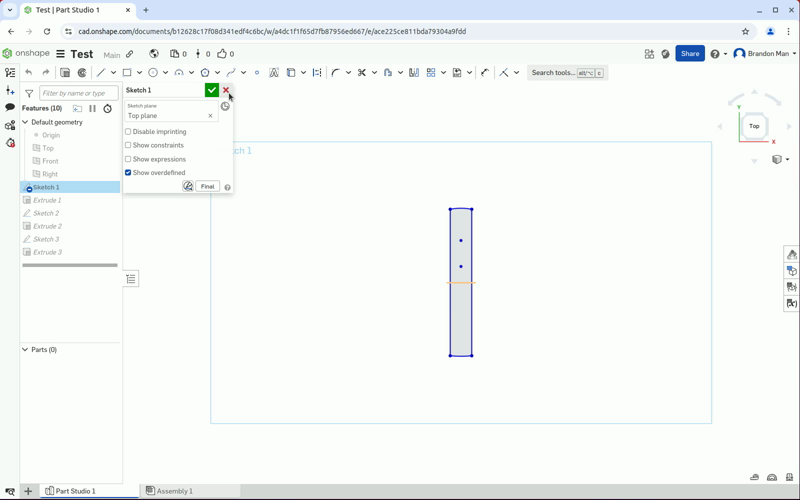
click(229, 92)
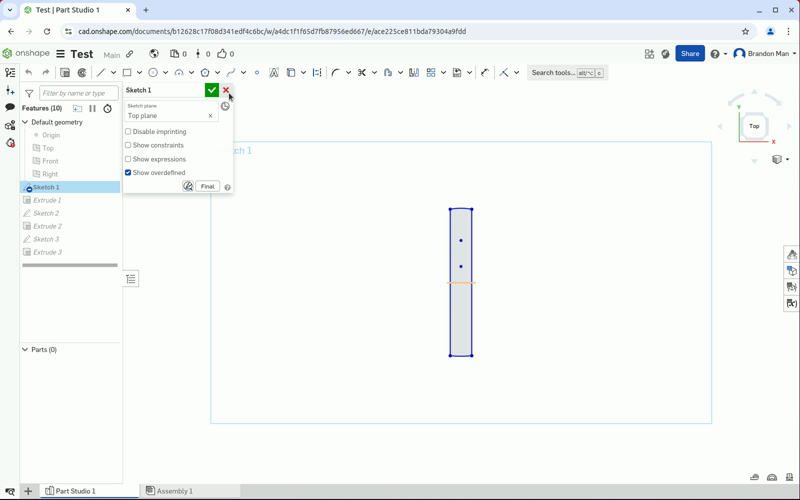
key(shift+s)
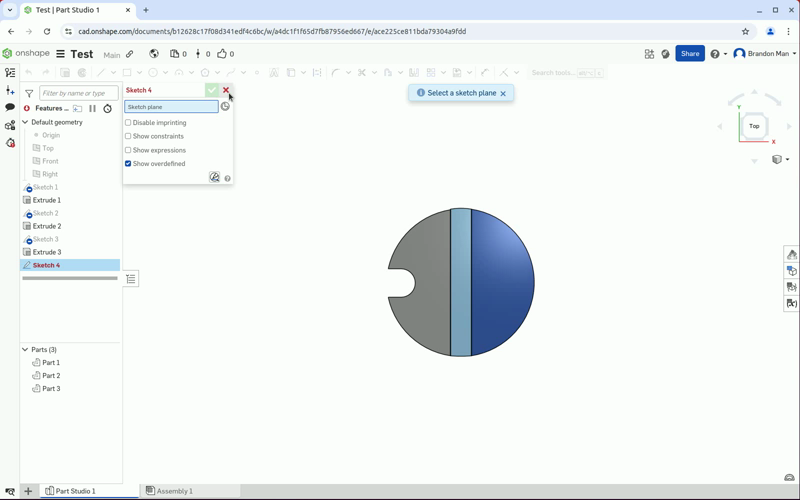
mouse_move(73, 150)
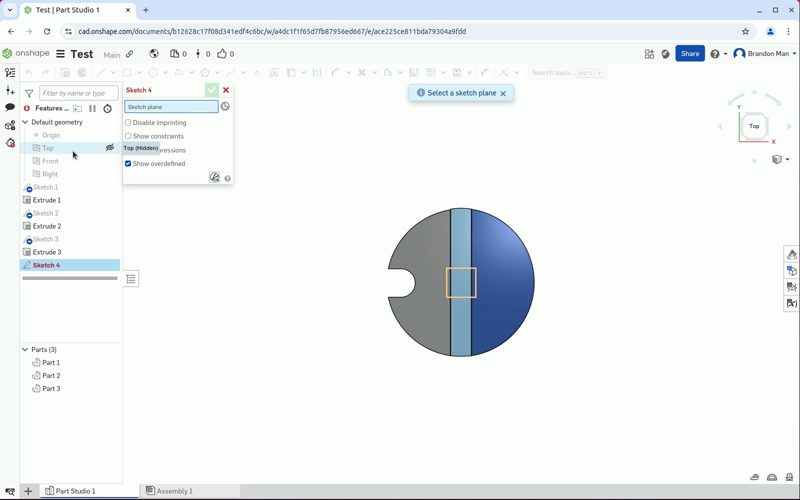
click(73, 150)
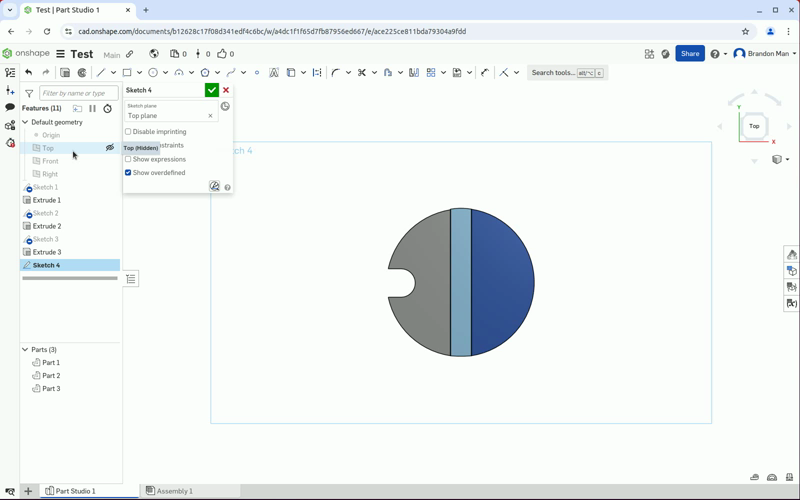
mouse_move(73, 352)
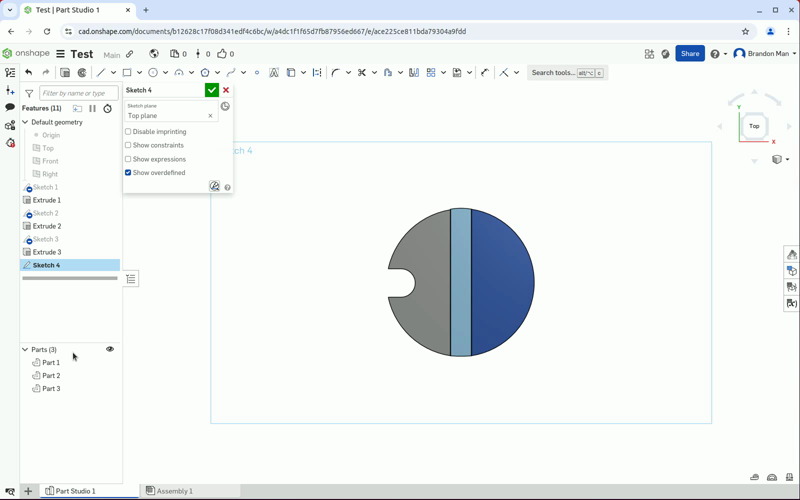
key(y)
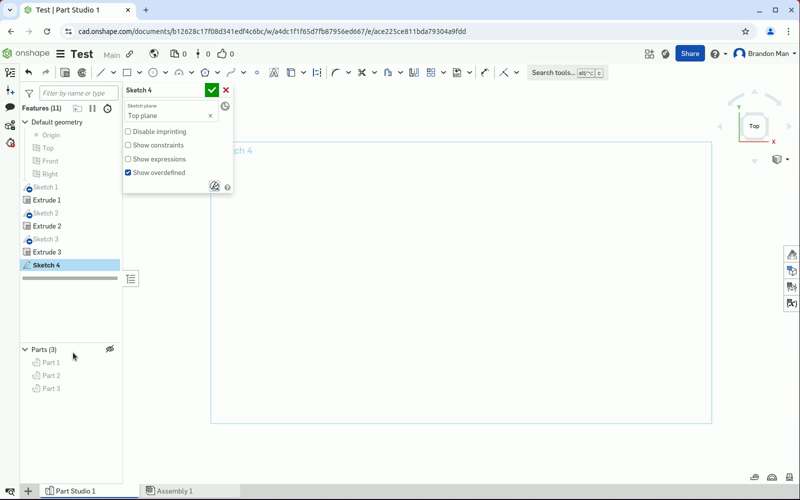
key(a)
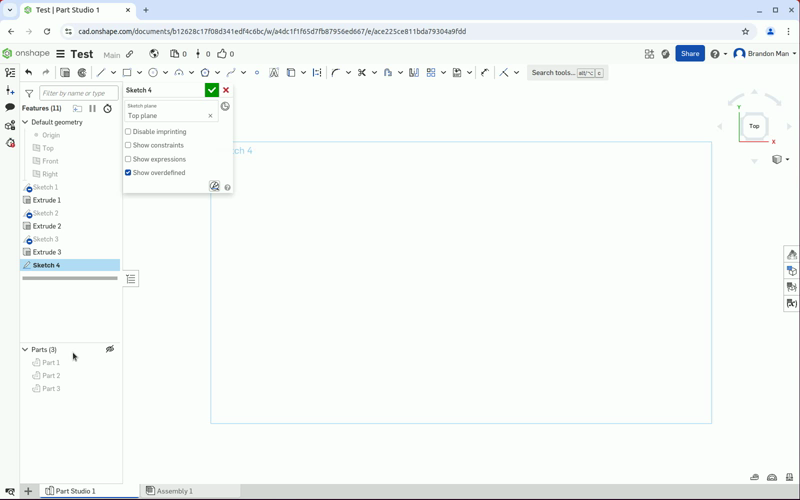
key_down(shift)
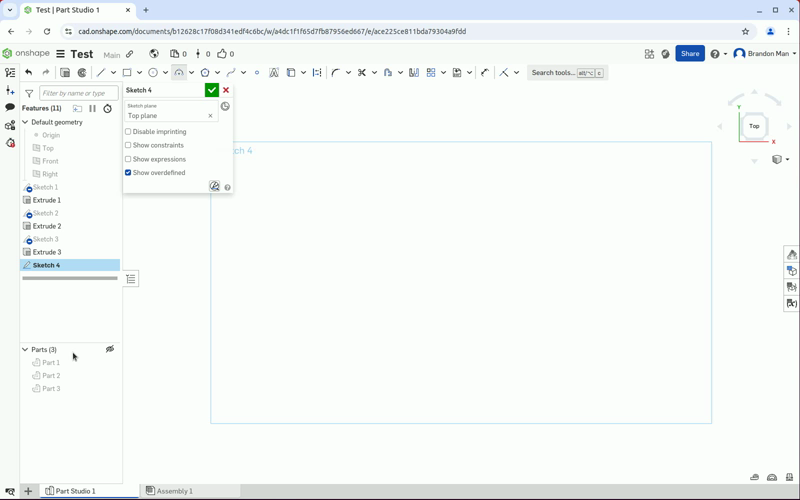
mouse_move(450, 210)
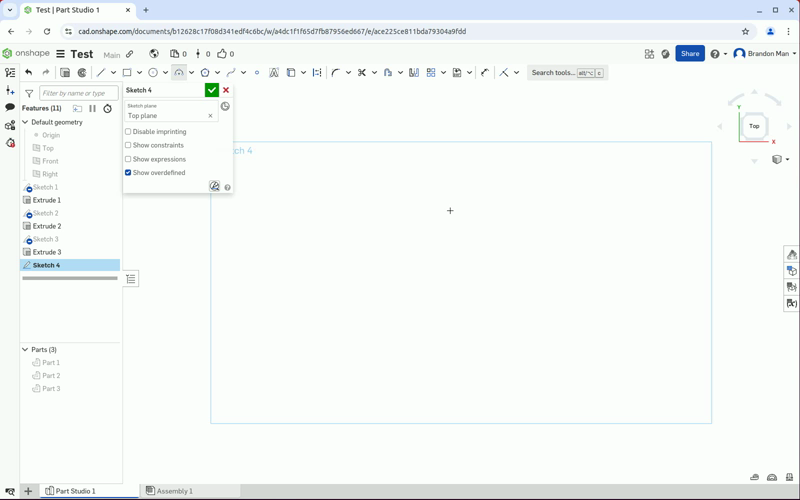
click(450, 210)
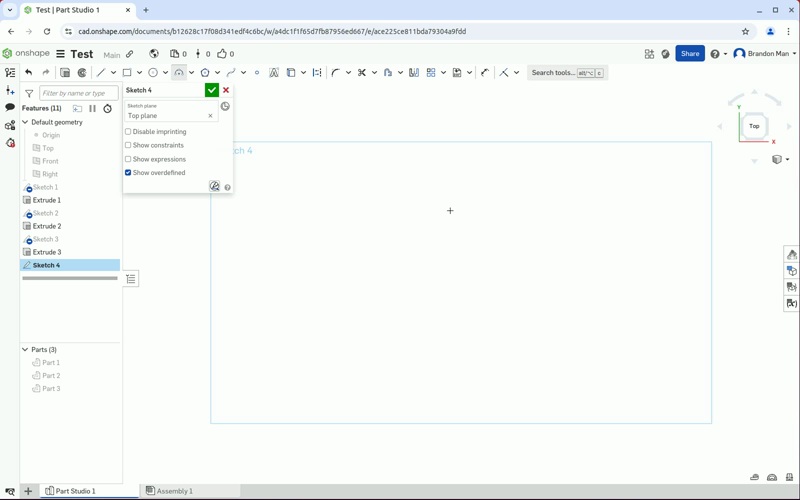
key_up(shift)
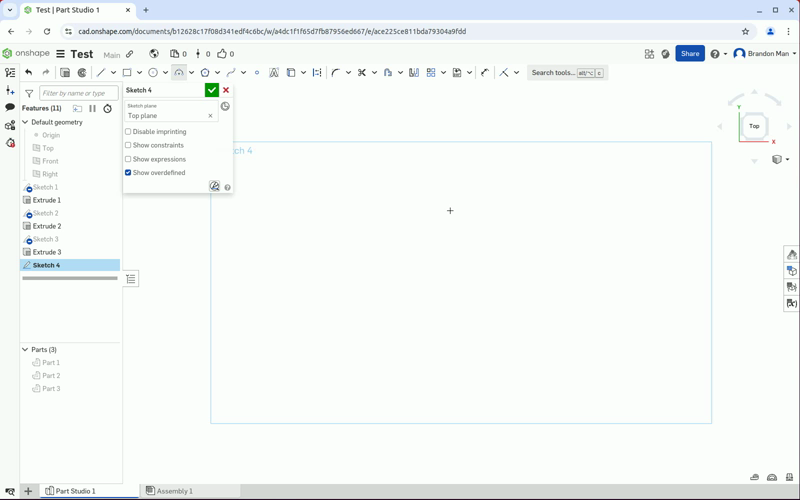
key_down(shift)
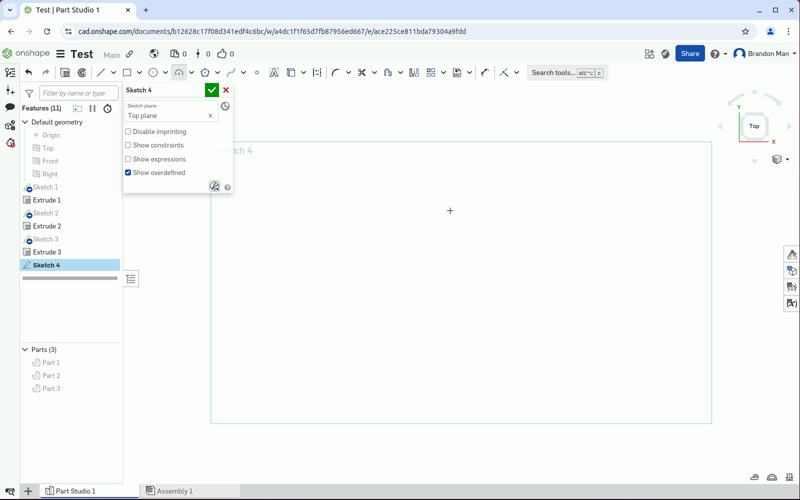
mouse_move(472, 210)
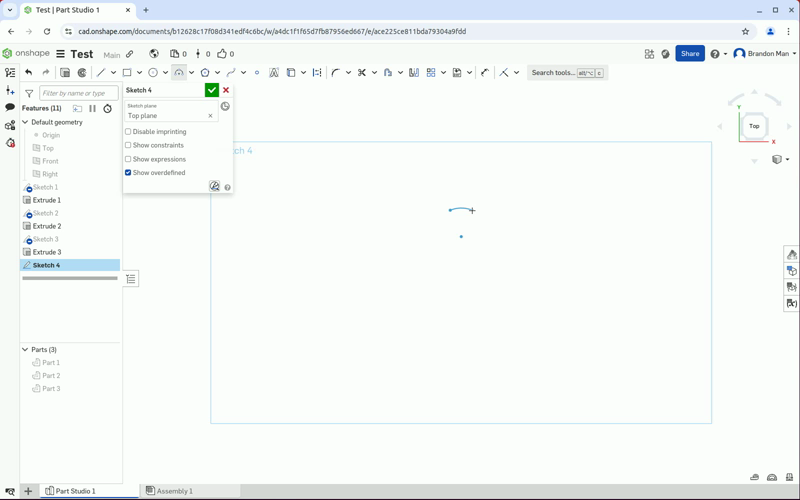
click(472, 210)
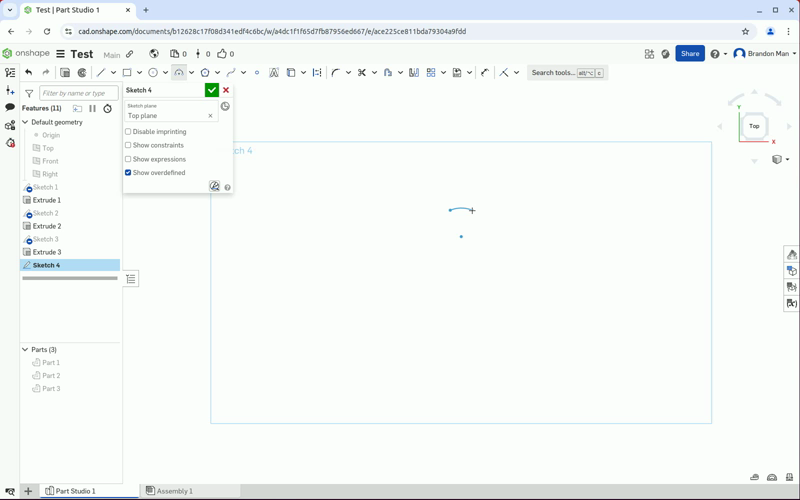
mouse_move(461, 209)
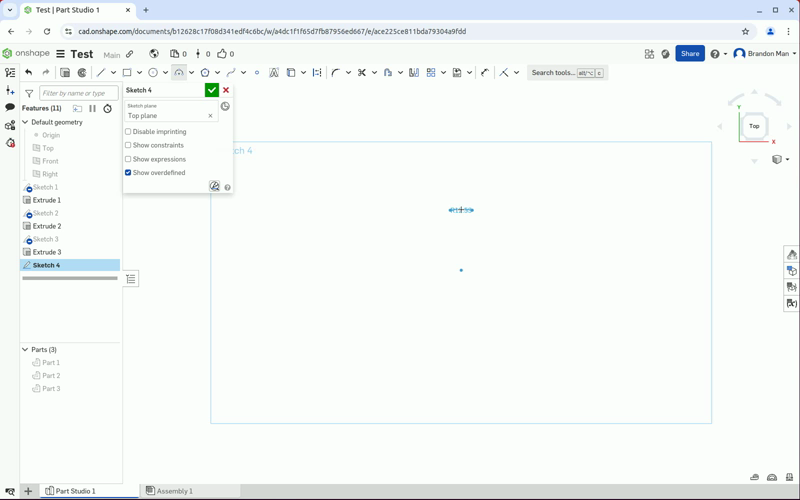
click(461, 209)
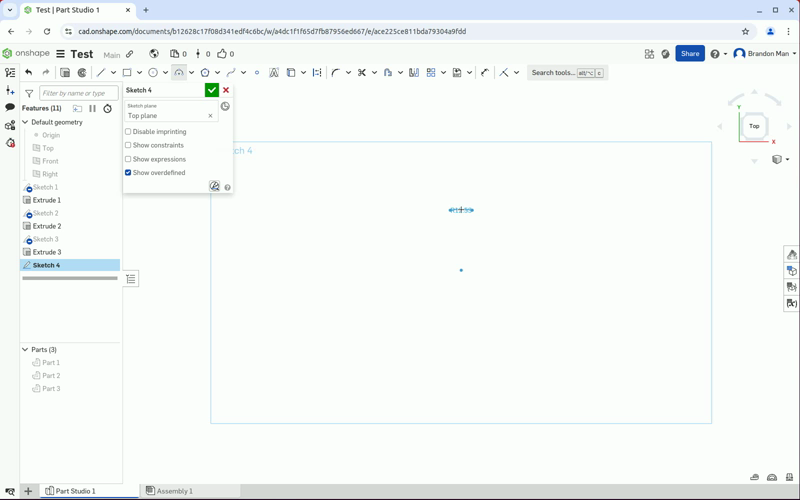
key_up(shift)
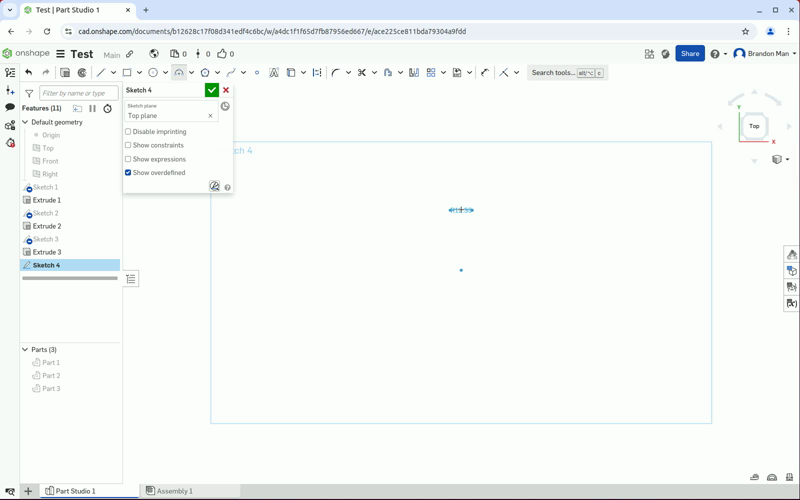
key(esc)
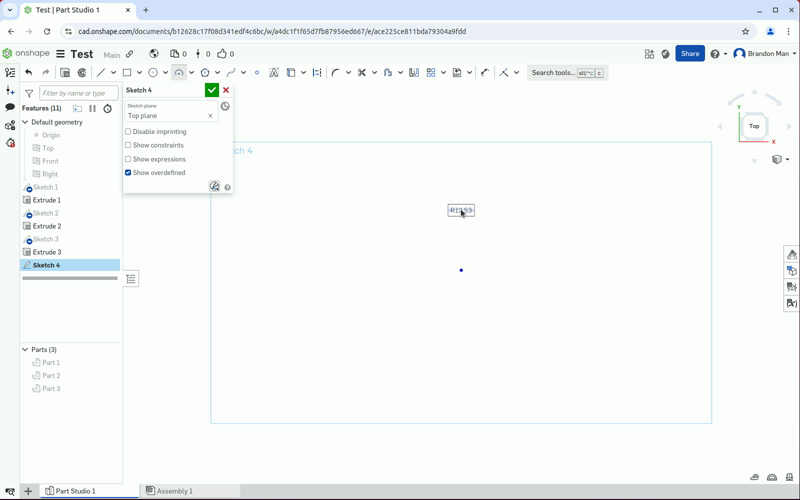
key(l)
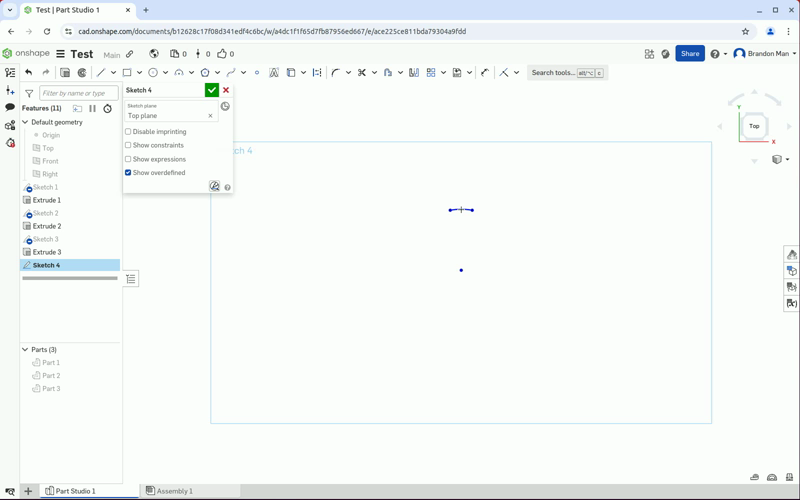
mouse_move(472, 210)
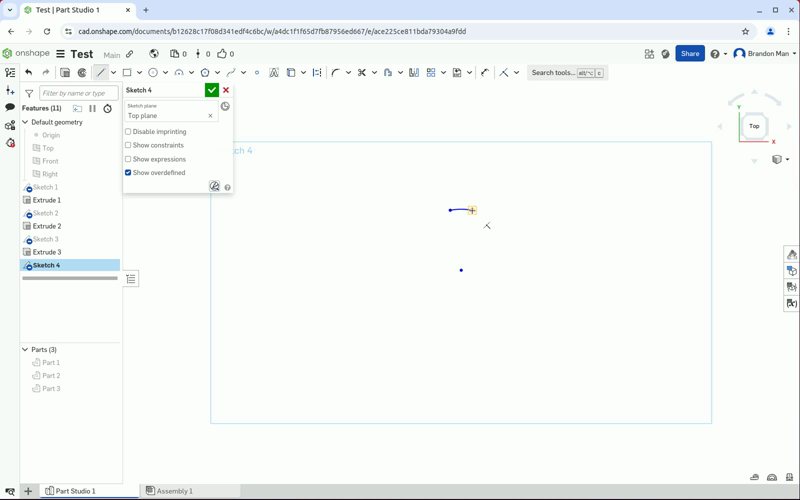
click(472, 210)
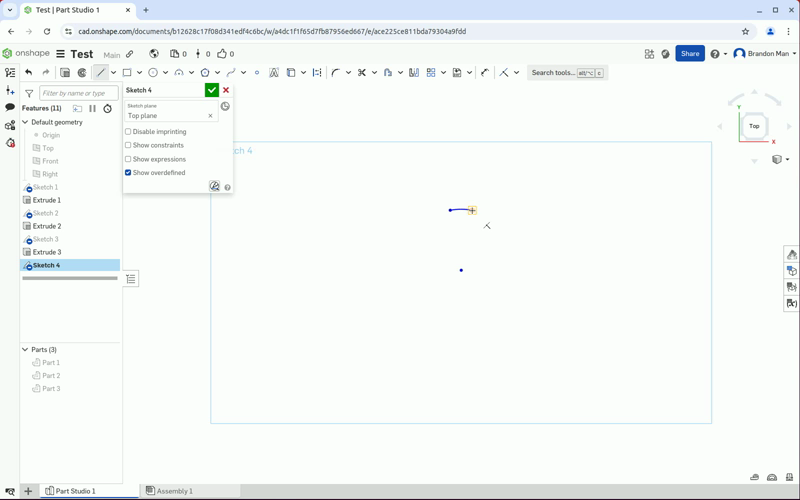
key_down(shift)
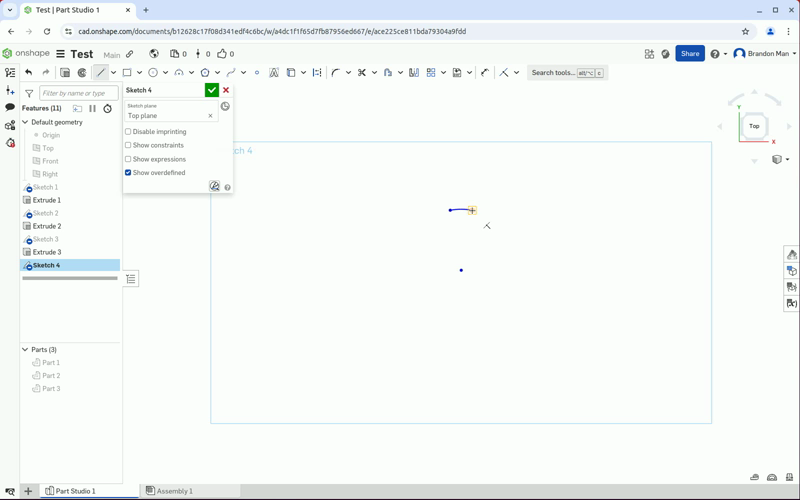
mouse_move(502, 210)
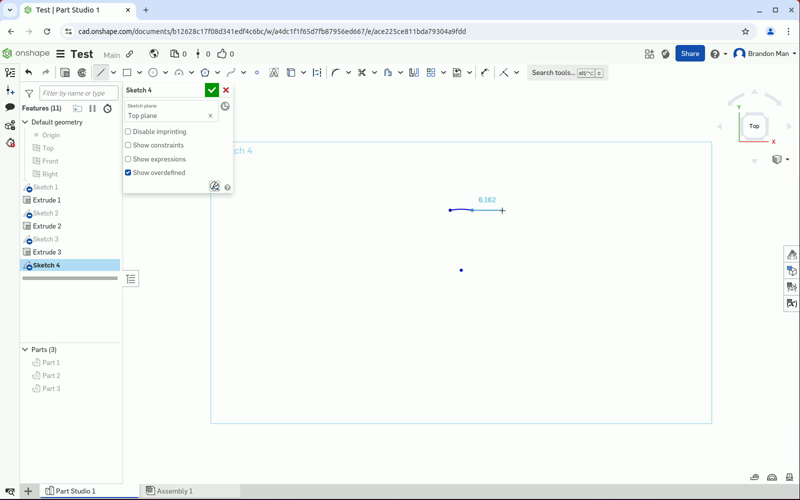
mouse_move(472, 169)
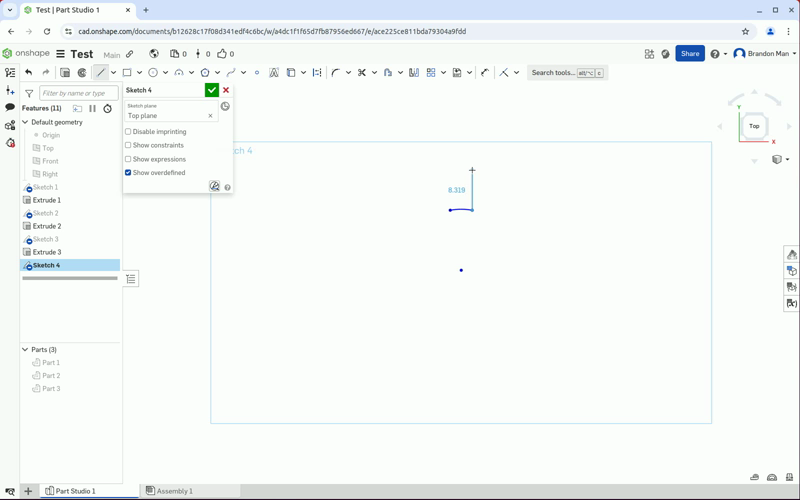
click(472, 169)
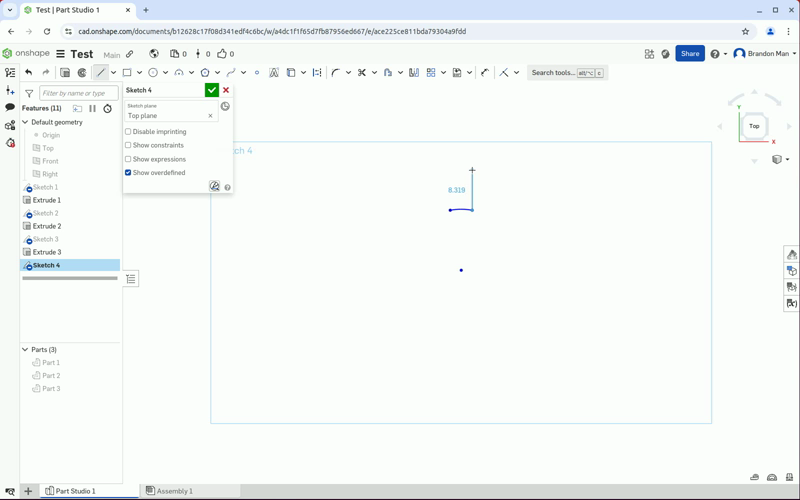
key_up(shift)
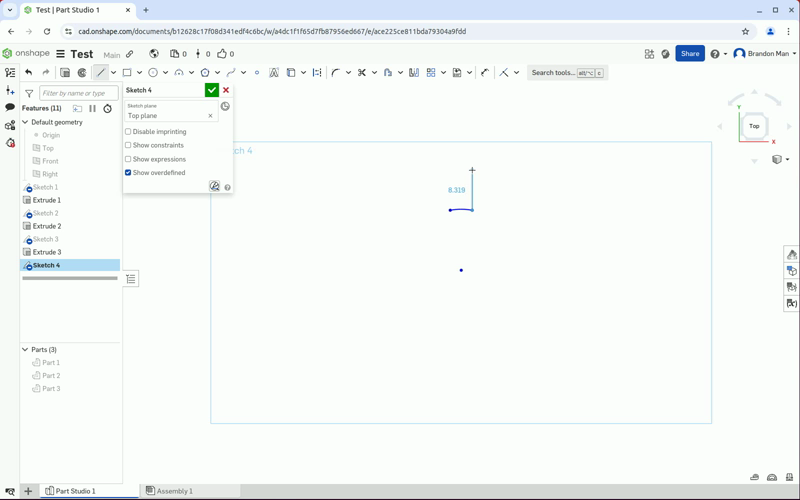
key_down(shift)
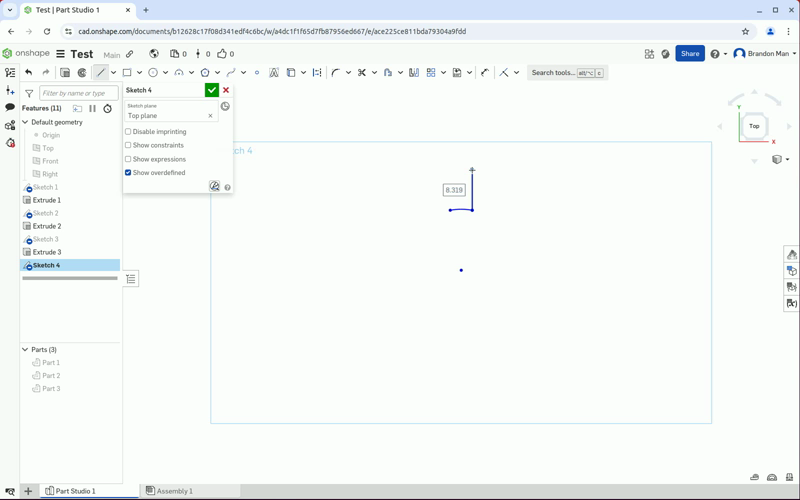
mouse_move(502, 169)
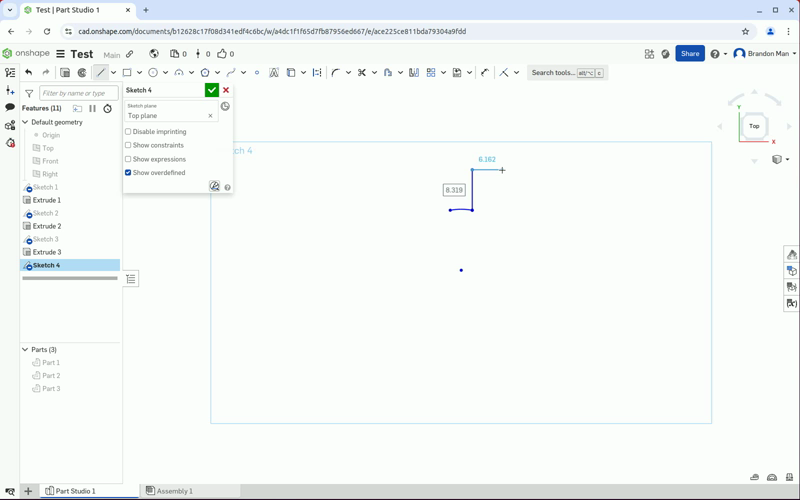
mouse_move(450, 169)
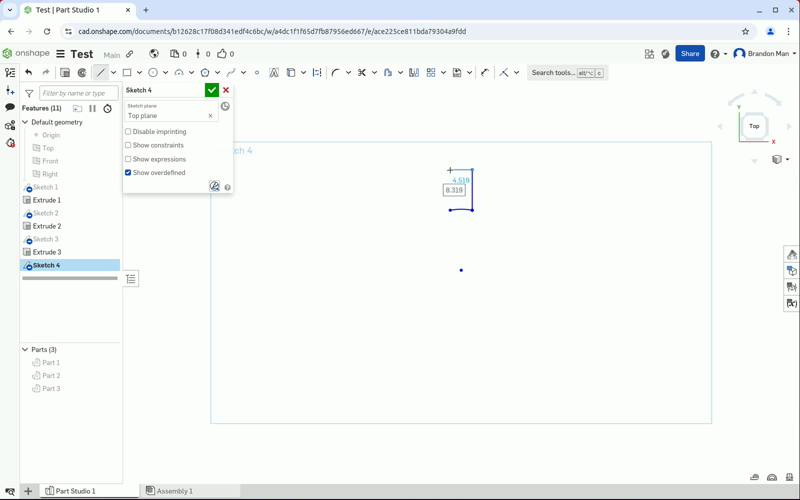
click(450, 169)
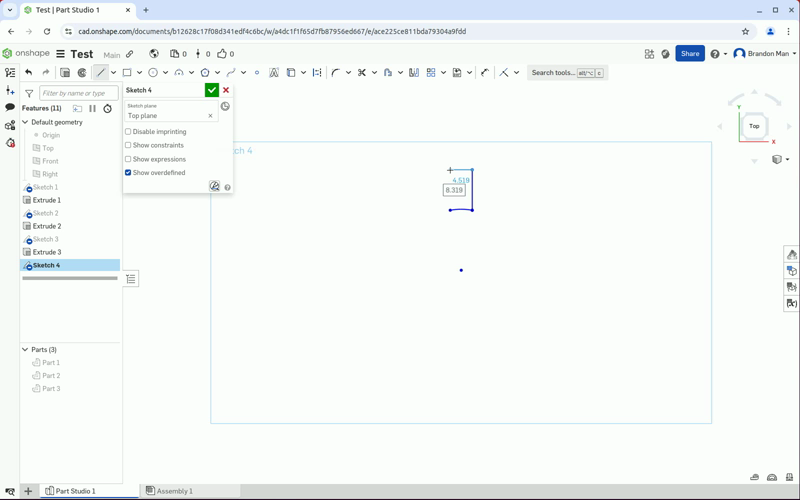
key_up(shift)
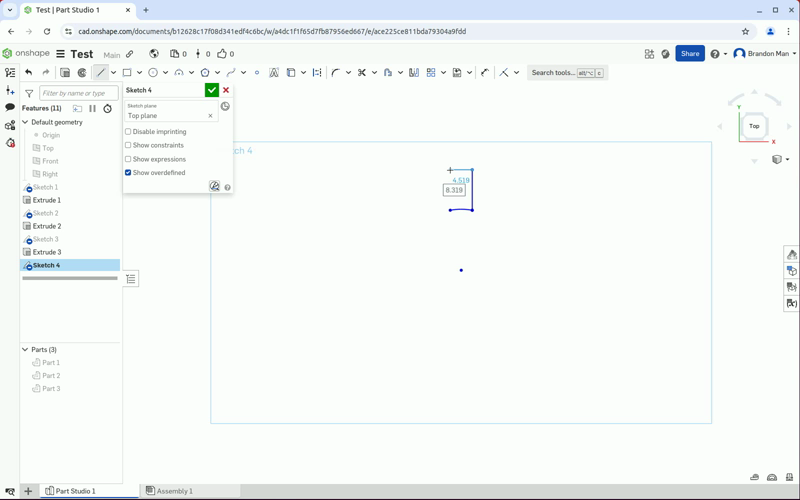
mouse_move(480, 169)
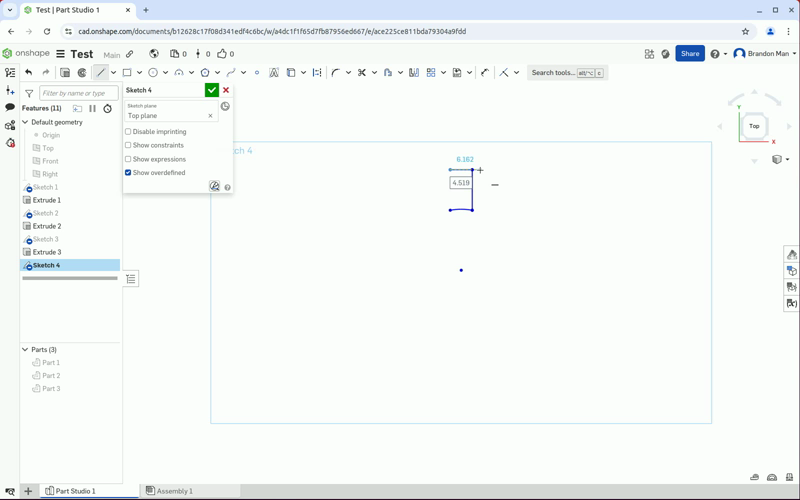
key_down(shift)
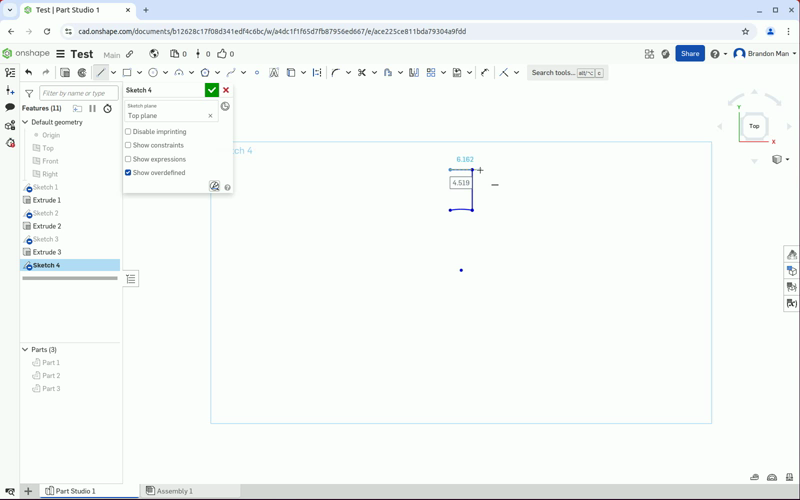
mouse_move(450, 210)
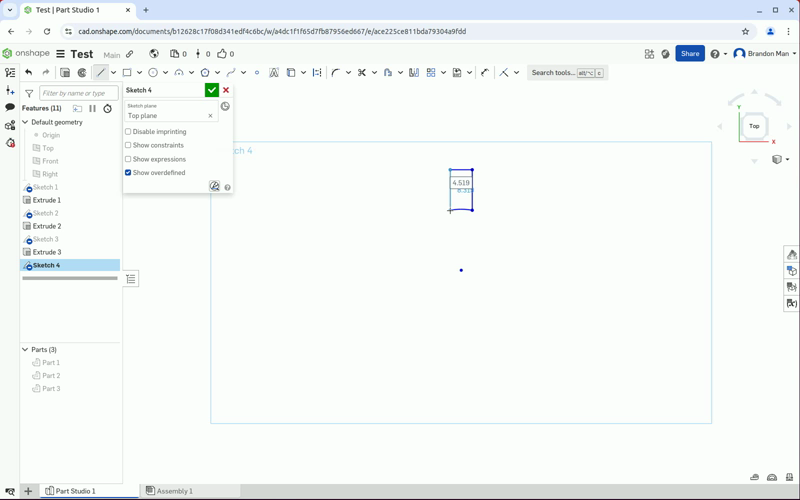
key_up(shift)
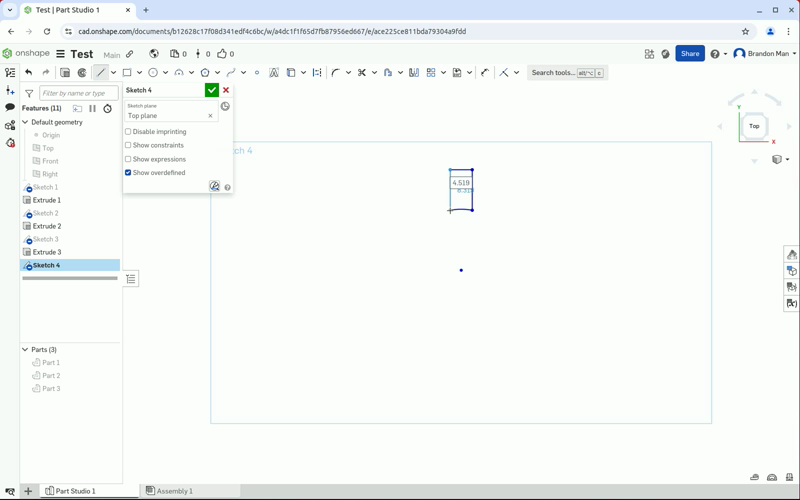
click(450, 210)
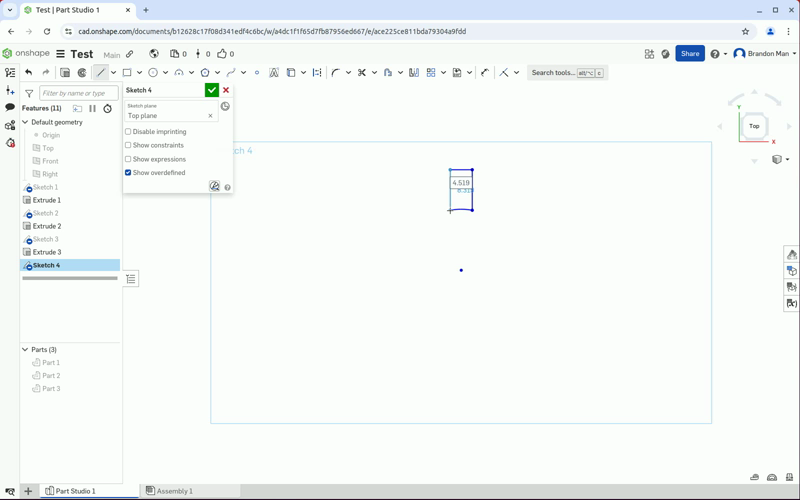
key(esc)
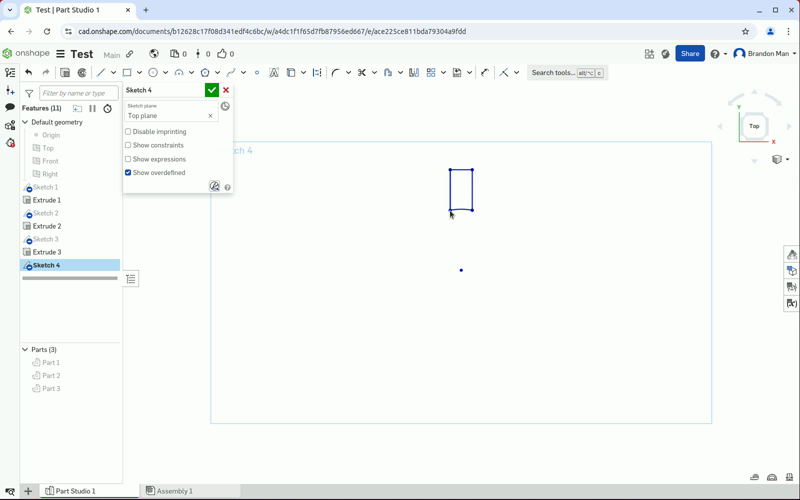
mouse_move(465, 197)
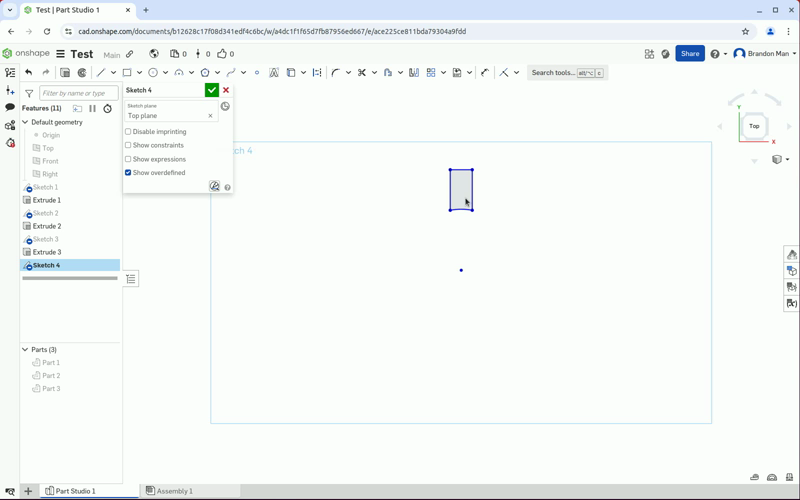
scroll(6)
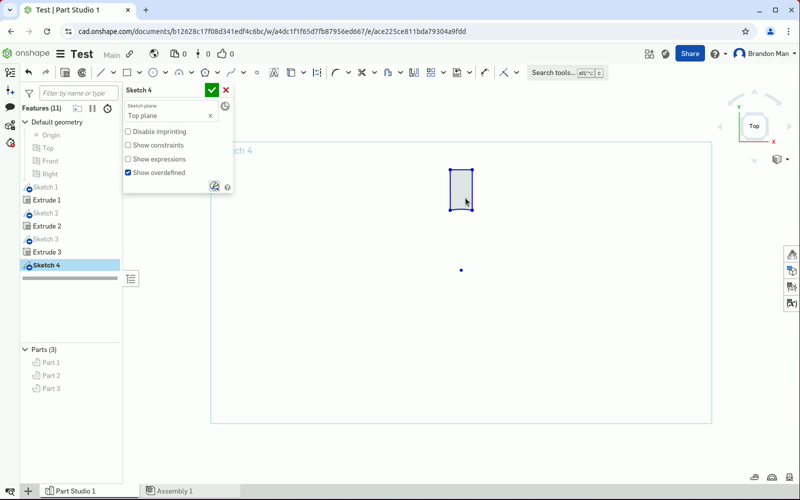
scroll(6)
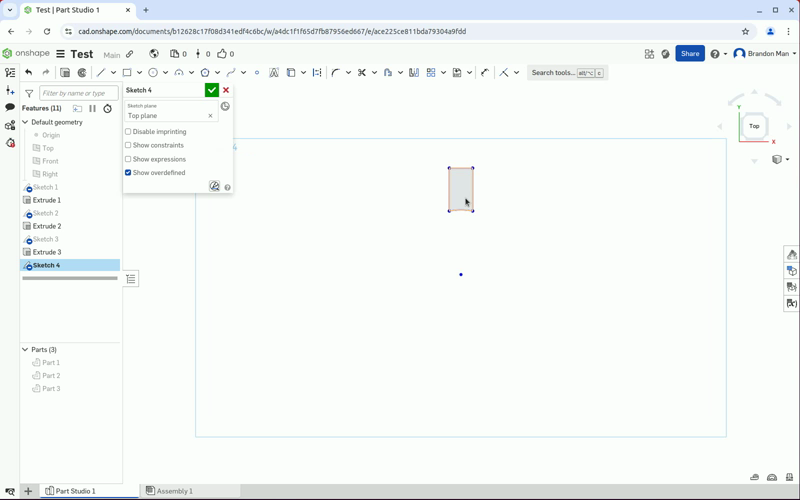
scroll(6)
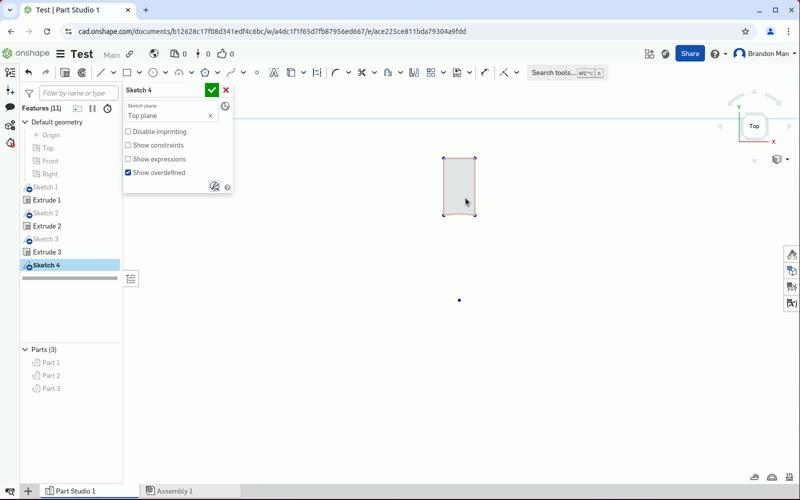
scroll(6)
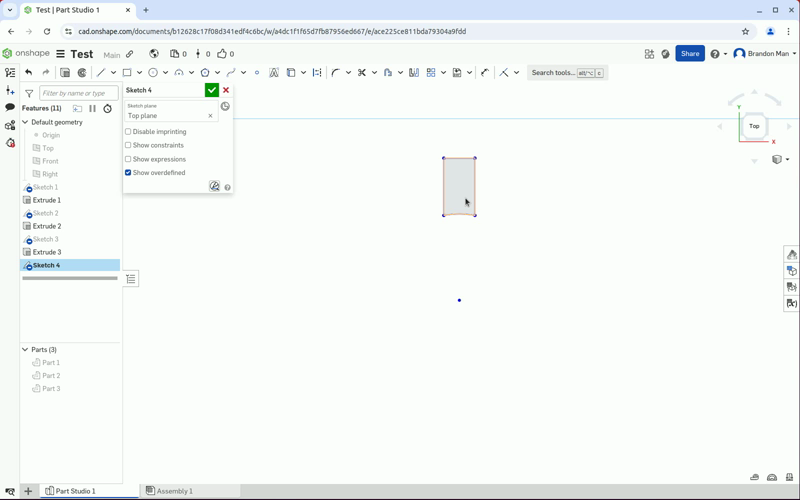
scroll(6)
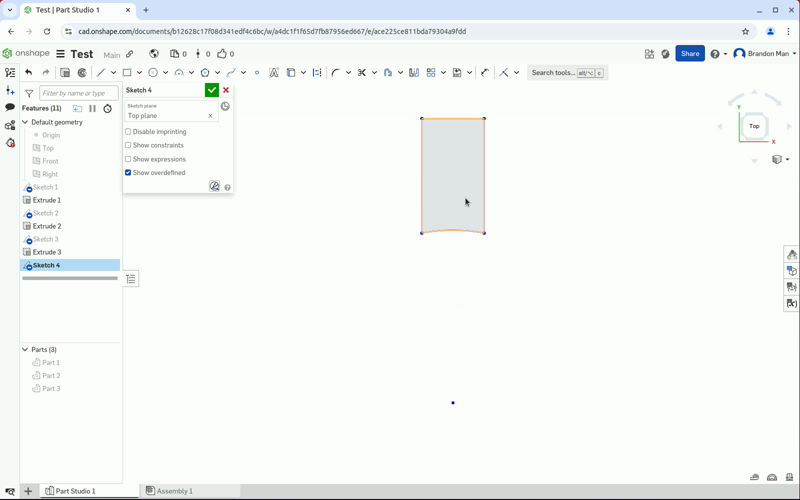
scroll(6)
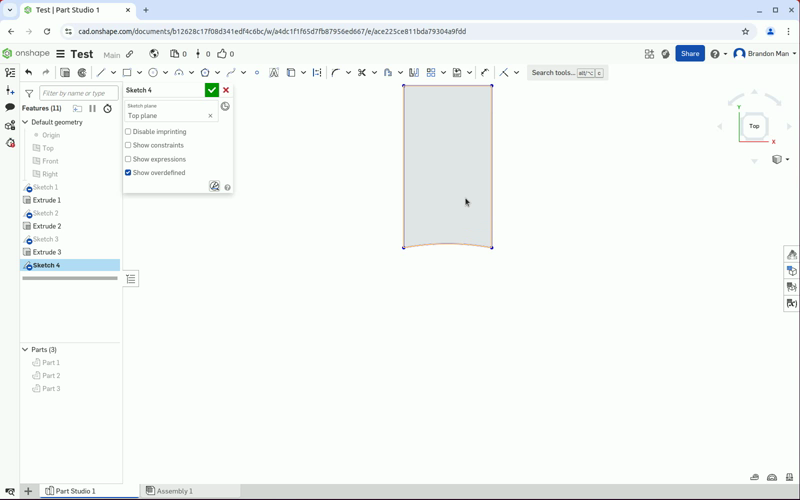
scroll(6)
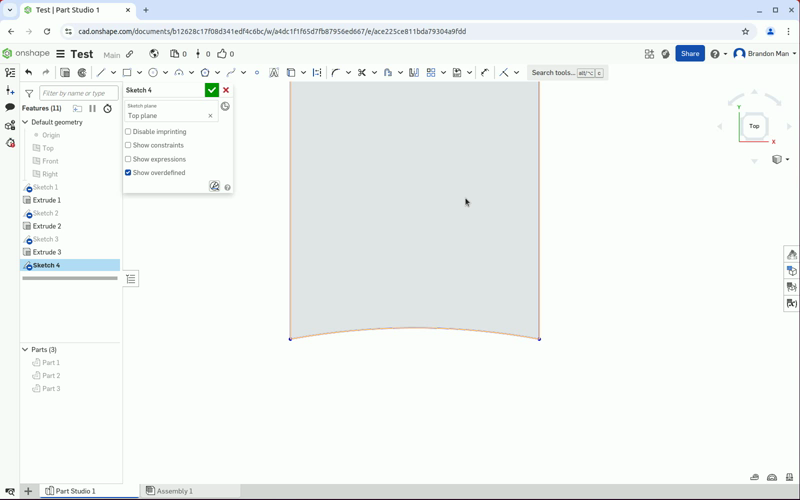
click(465, 197)
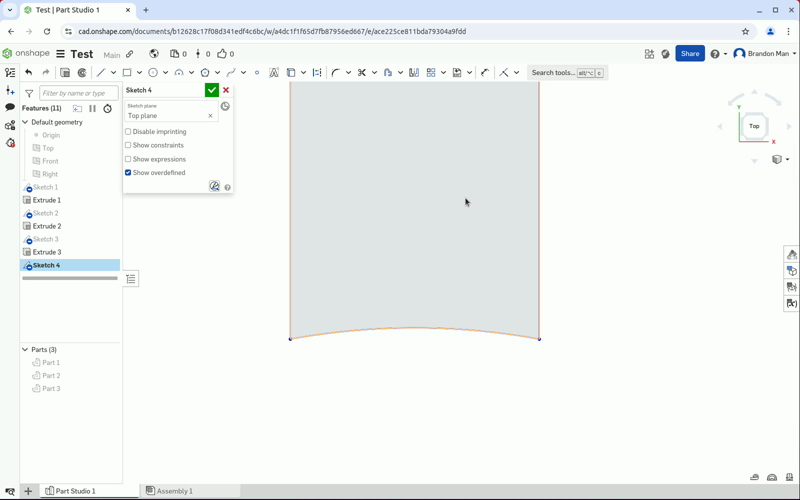
scroll(-6)
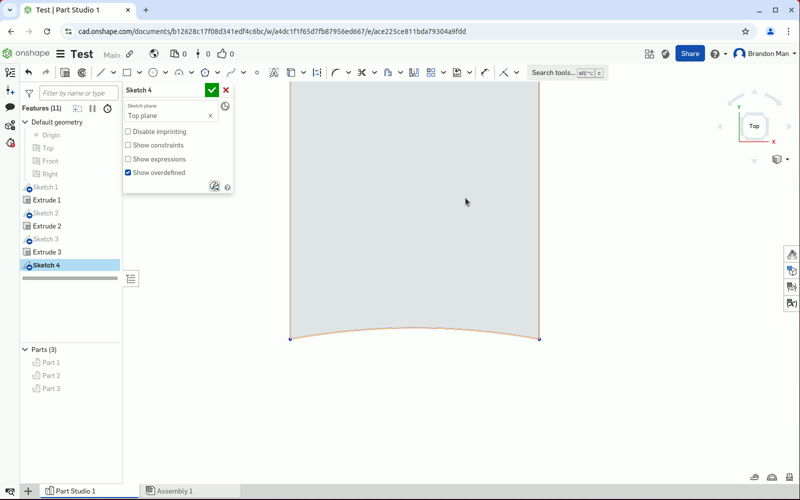
scroll(-6)
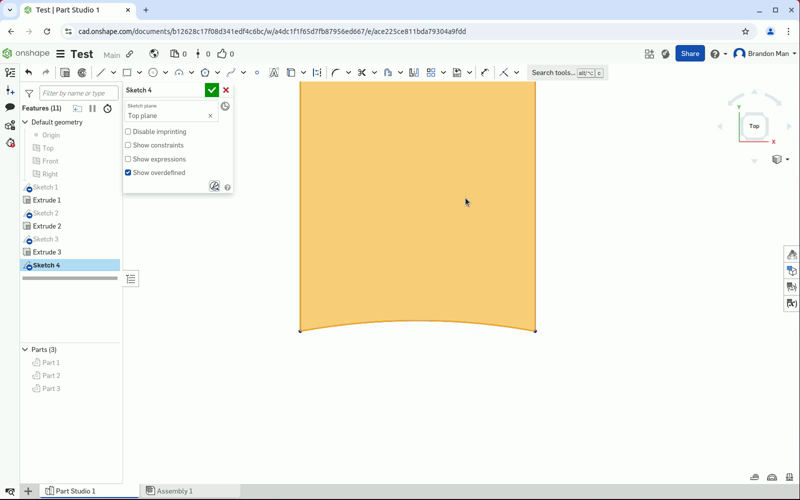
scroll(-6)
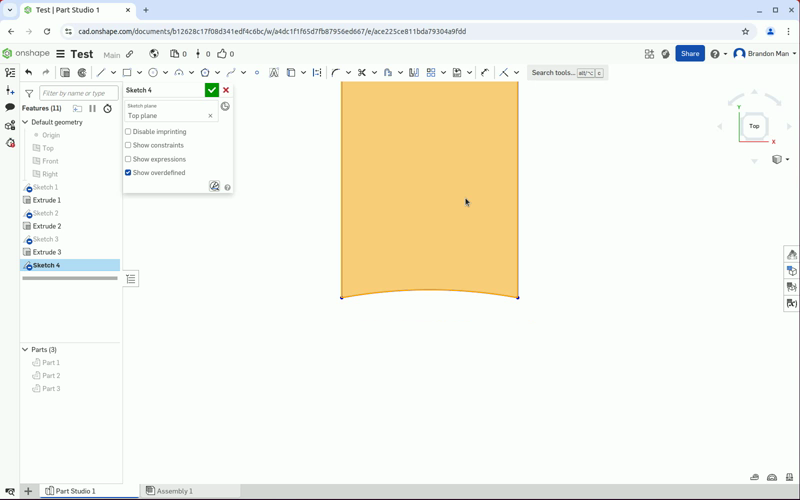
scroll(-6)
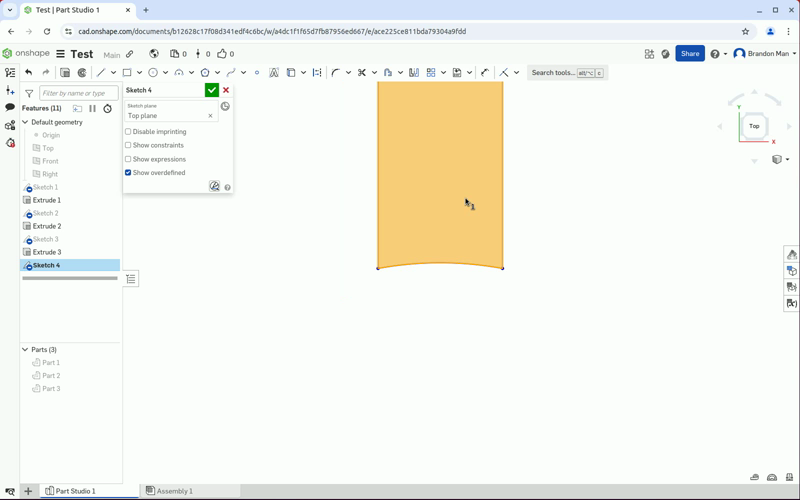
scroll(-6)
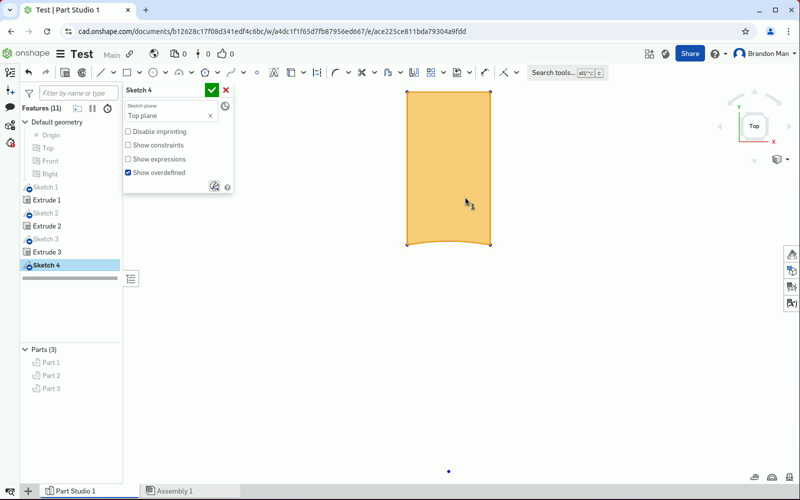
scroll(-6)
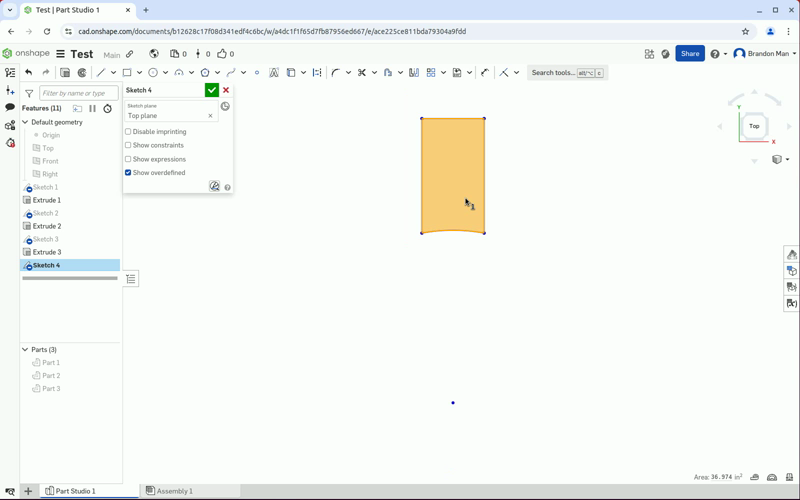
scroll(-6)
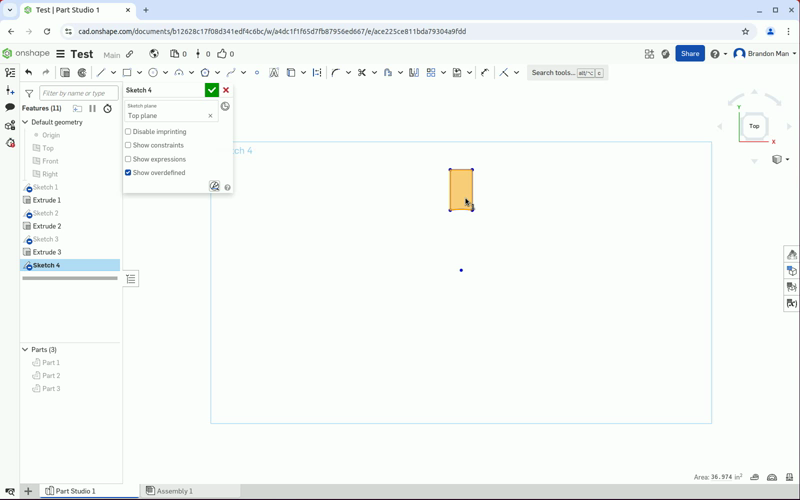
mouse_move(73, 352)
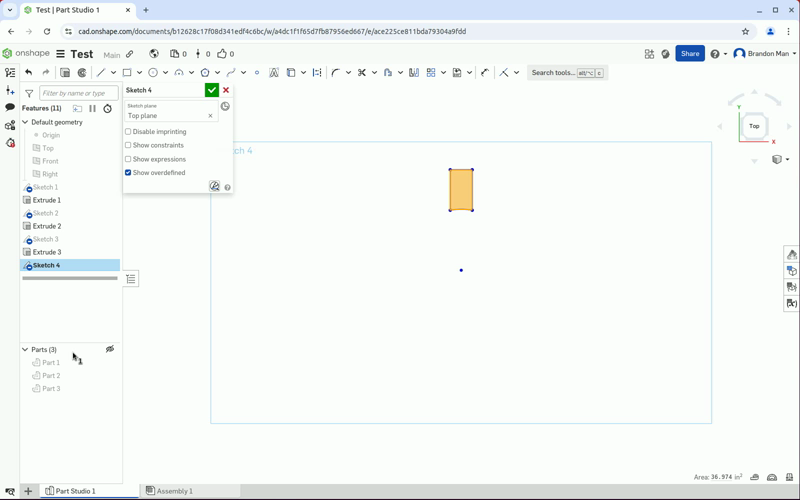
key(shift+y)
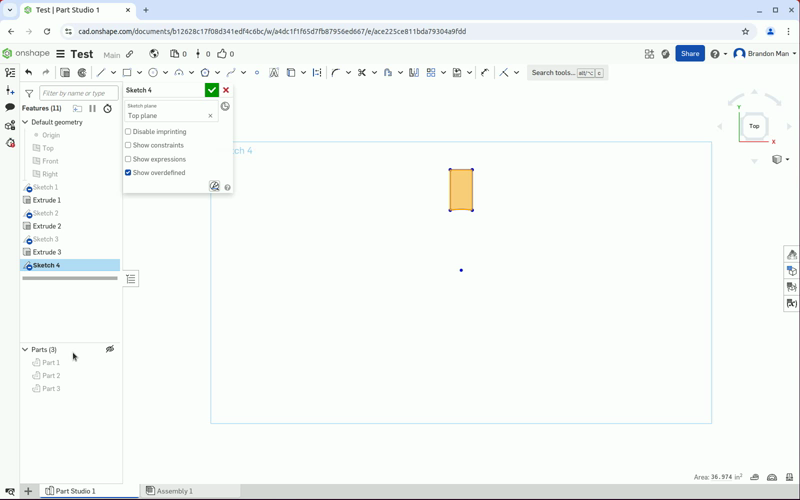
key(shift+e)
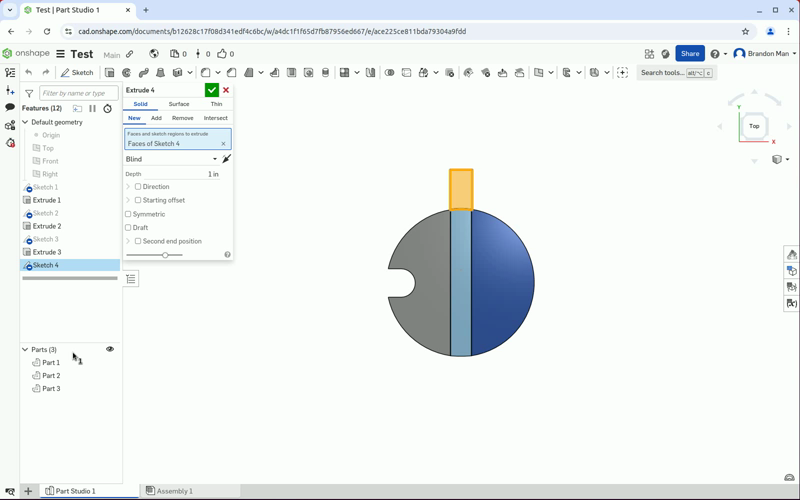
mouse_move(143, 106)
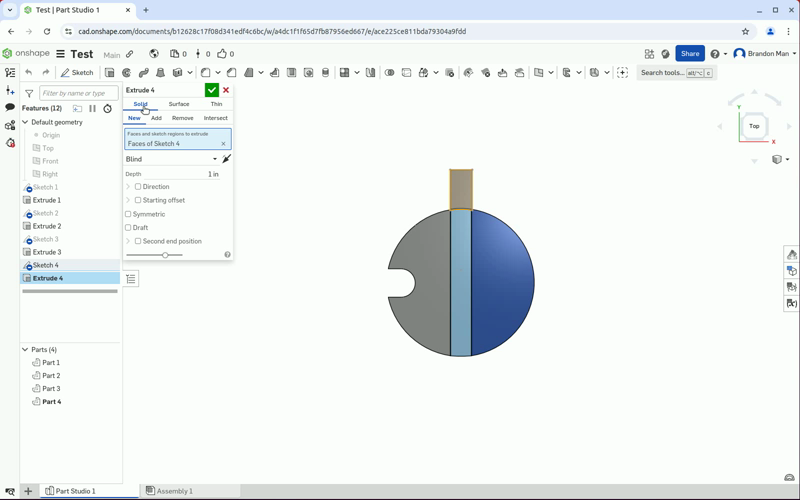
click(143, 106)
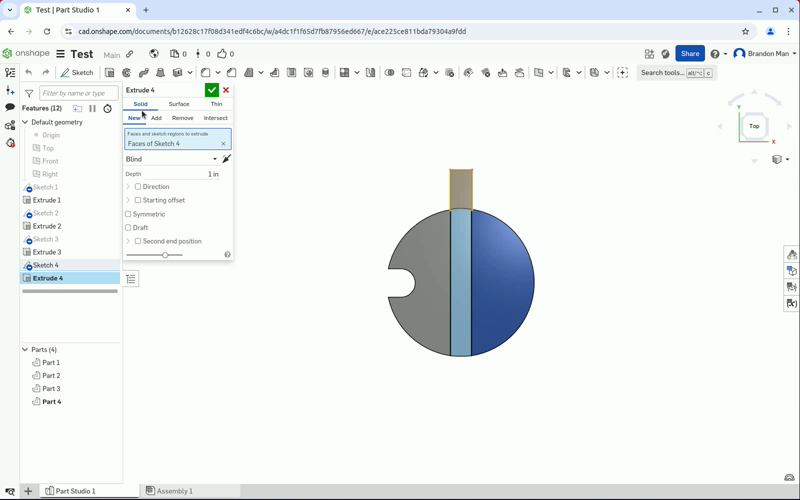
mouse_move(137, 120)
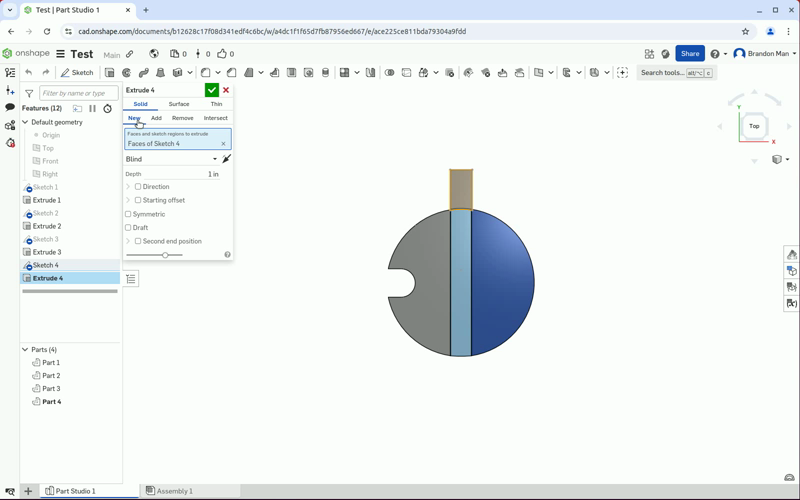
click(137, 120)
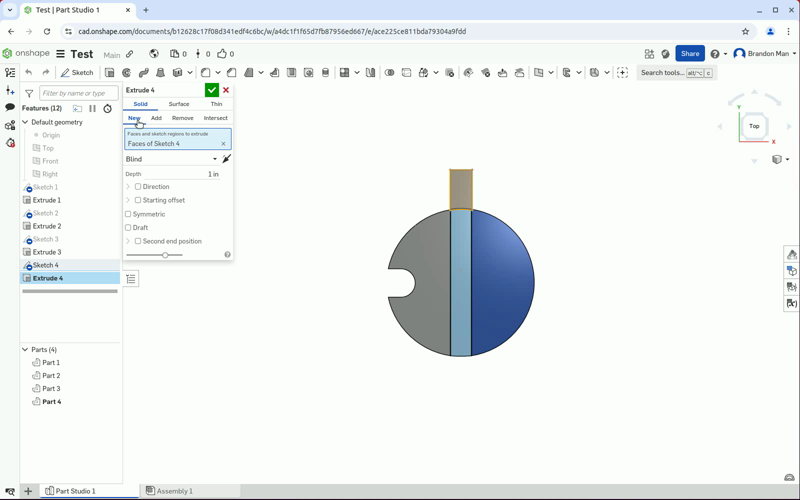
key(tab, 4)
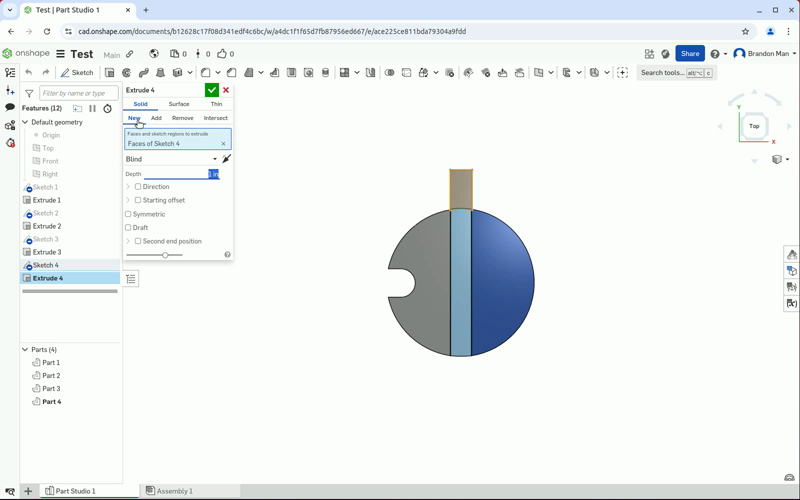
text(5.777)
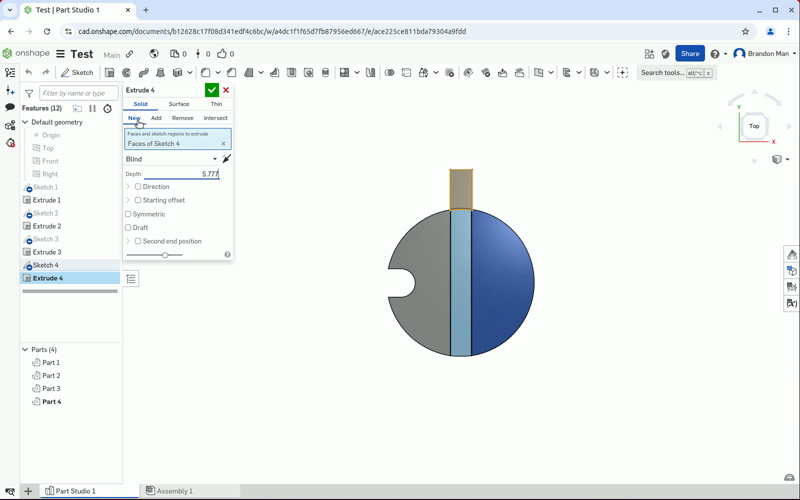
key(enter)
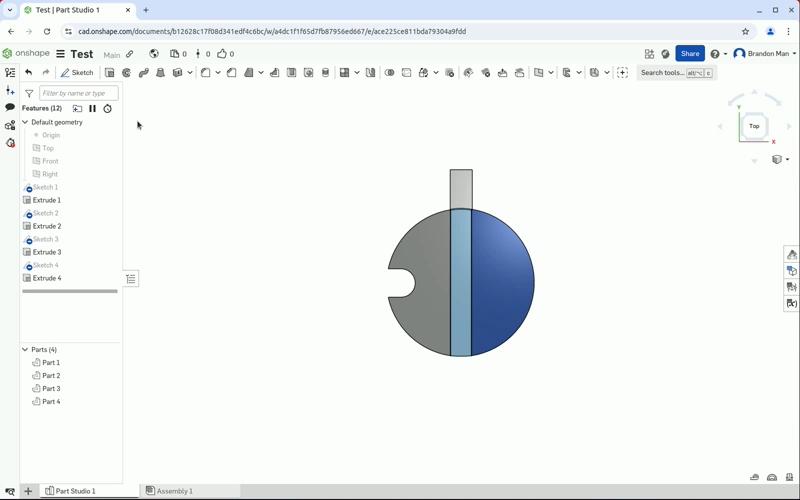
key(shift+h)
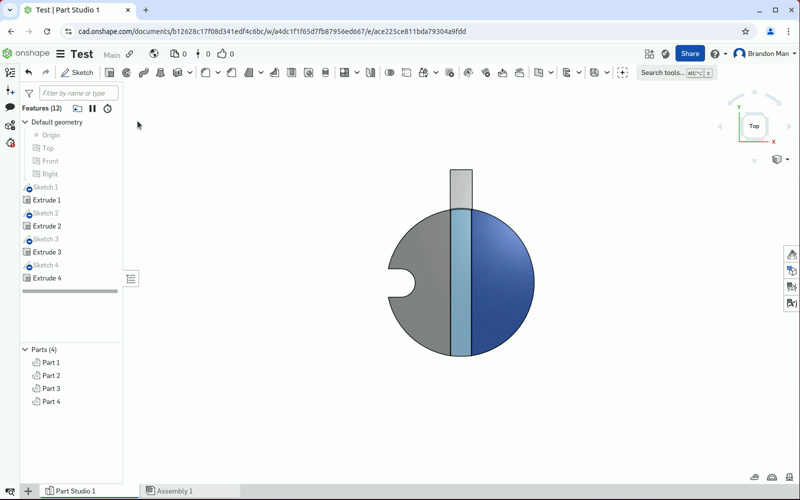
key(shift+h)
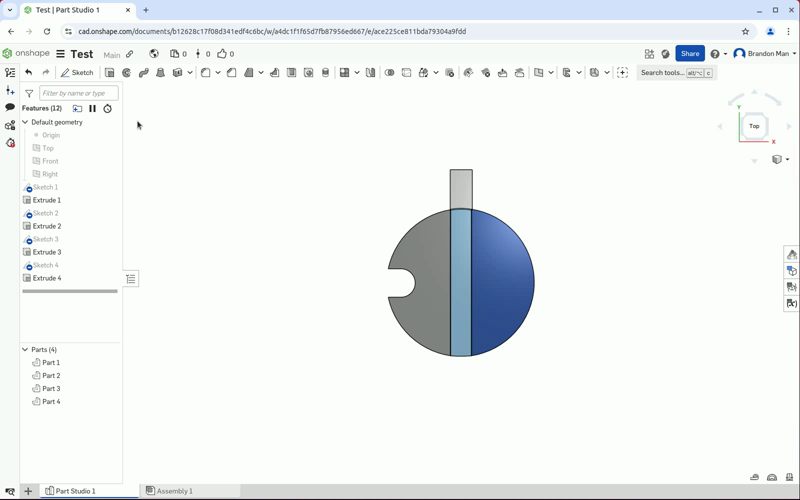
mouse_move(73, 189)
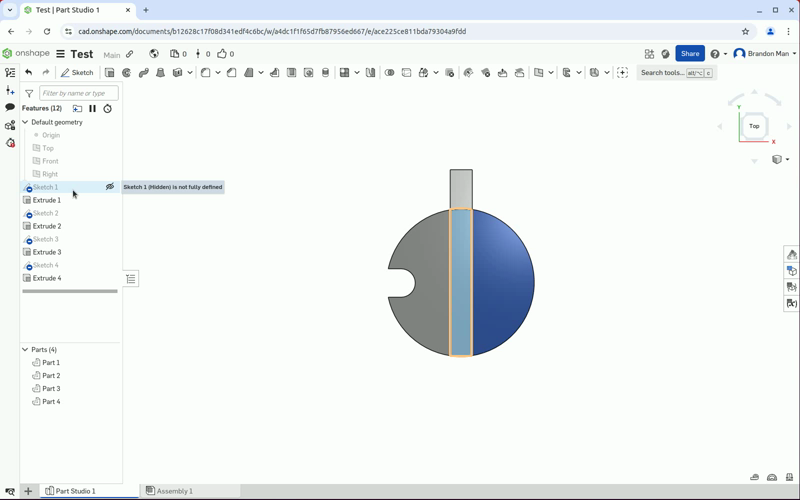
click(73, 189)
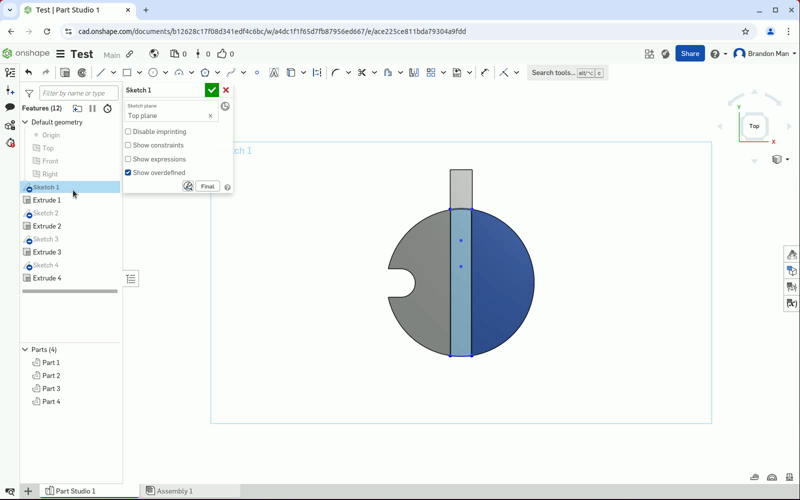
mouse_move(229, 92)
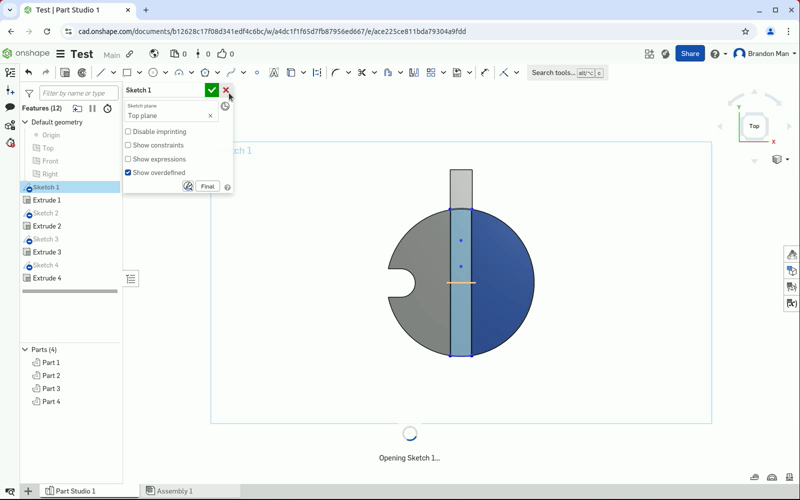
click(229, 92)
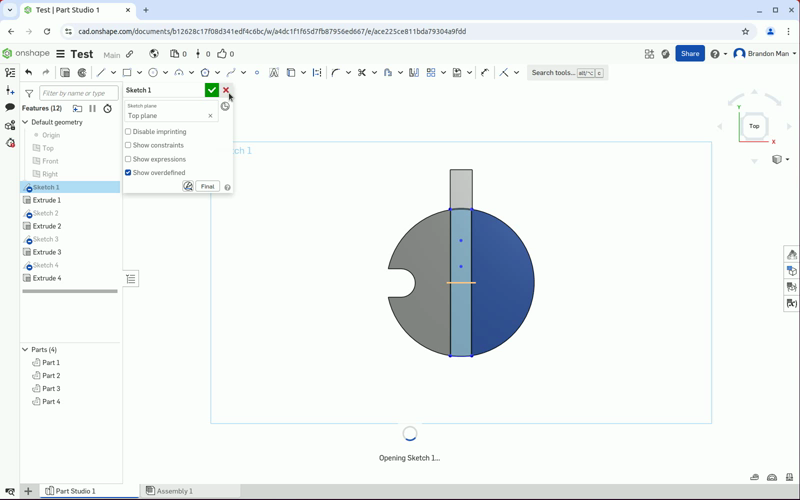
key(shift+s)
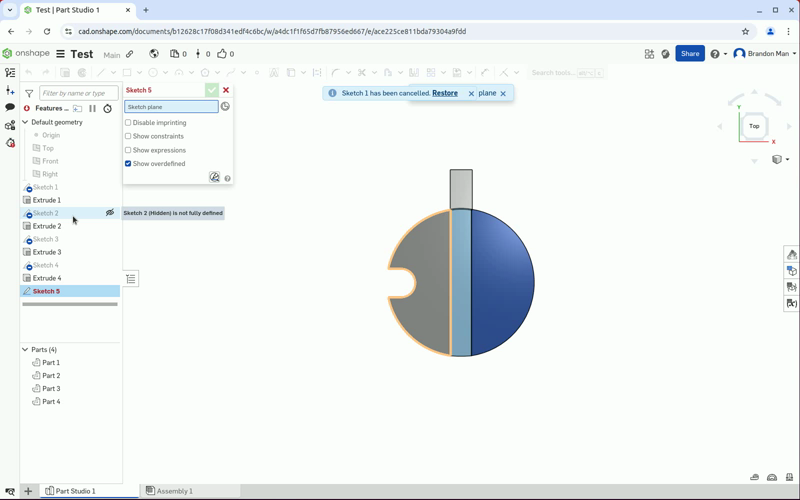
scroll(3)
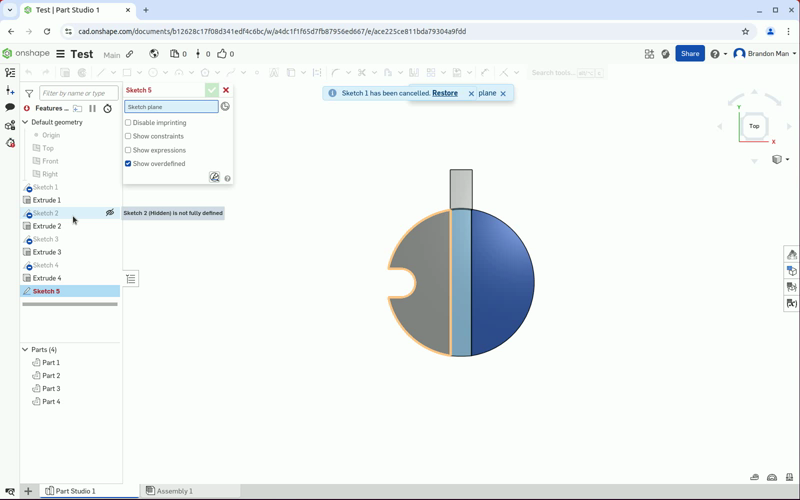
mouse_move(73, 150)
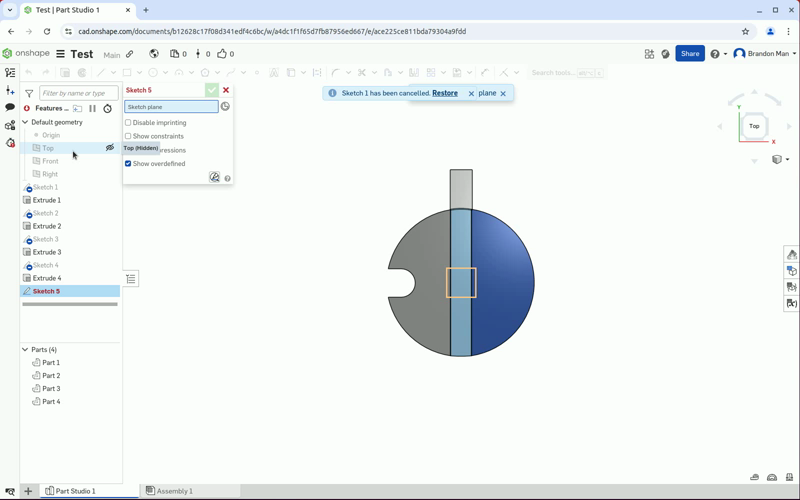
click(73, 150)
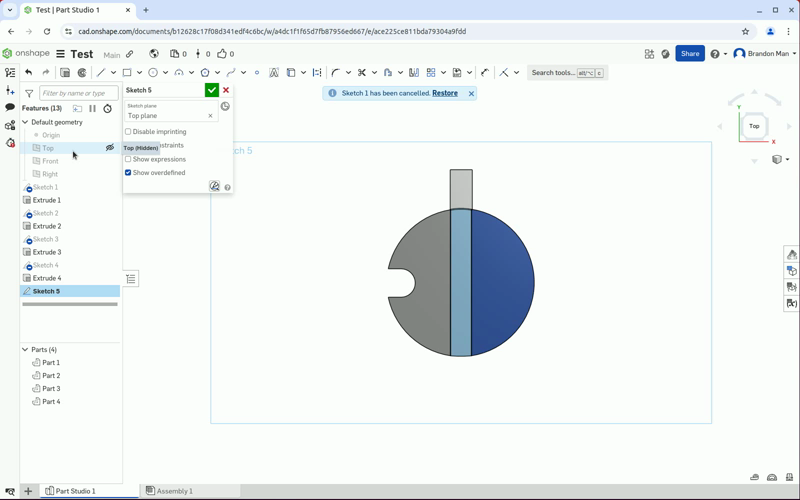
mouse_move(73, 352)
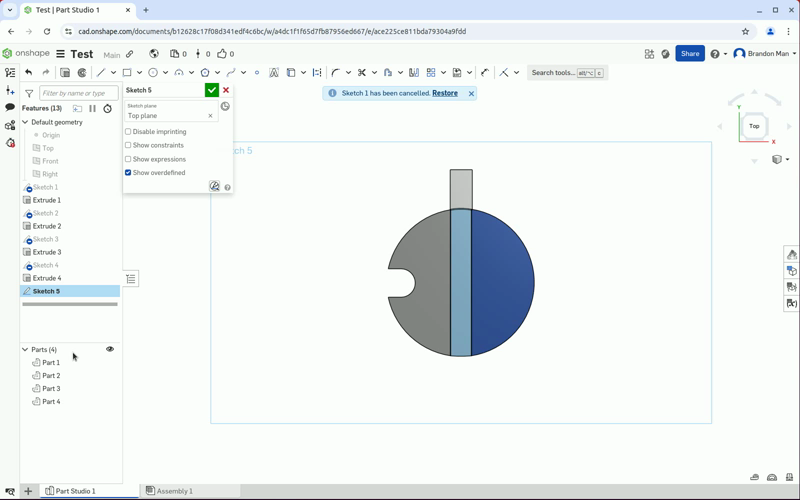
key(y)
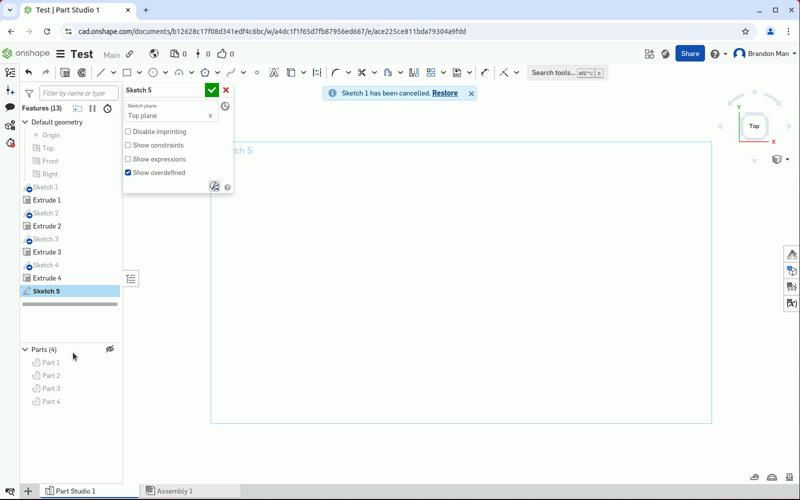
key(l)
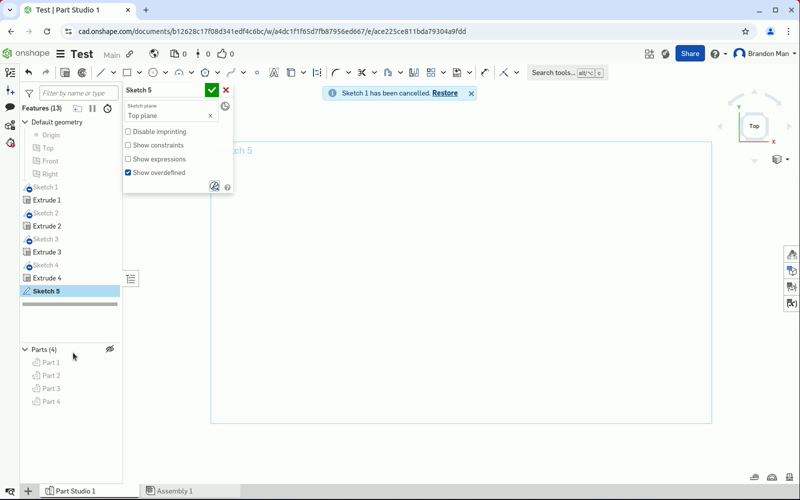
key_down(shift)
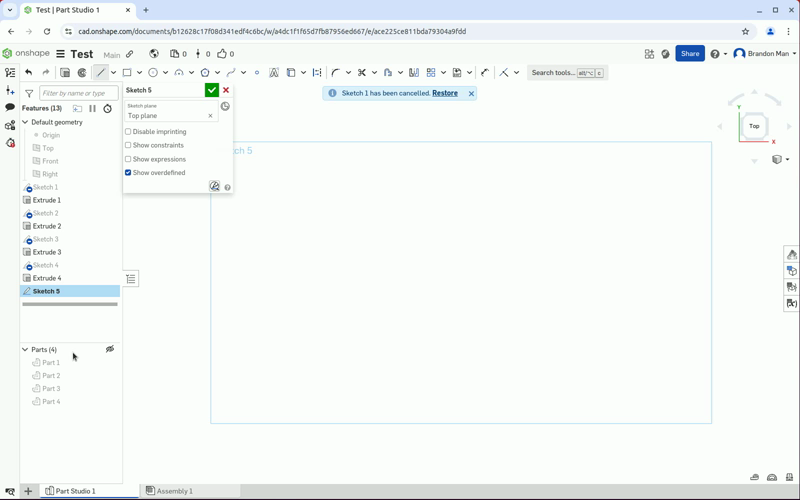
mouse_move(450, 395)
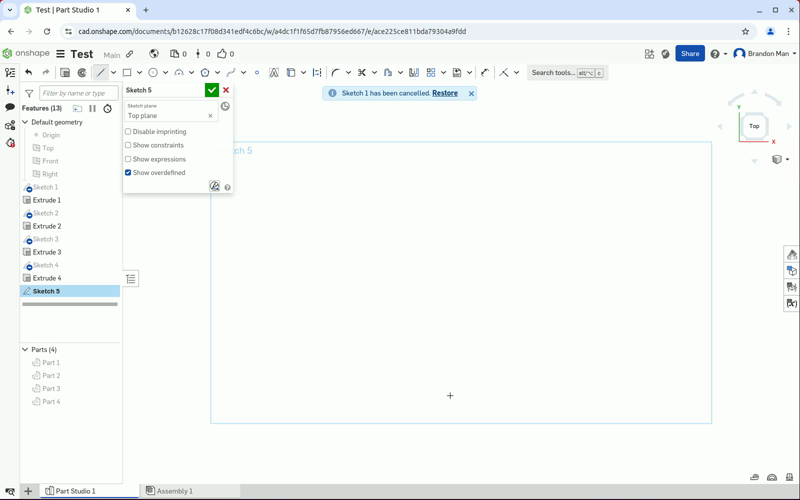
click(450, 395)
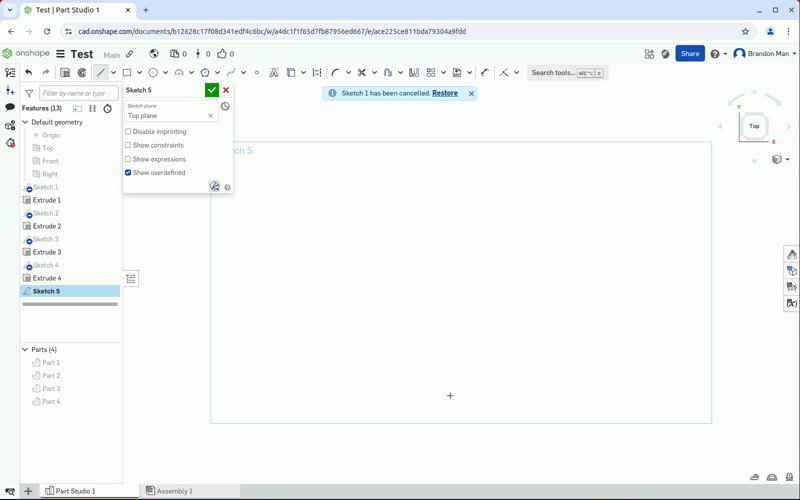
key_up(shift)
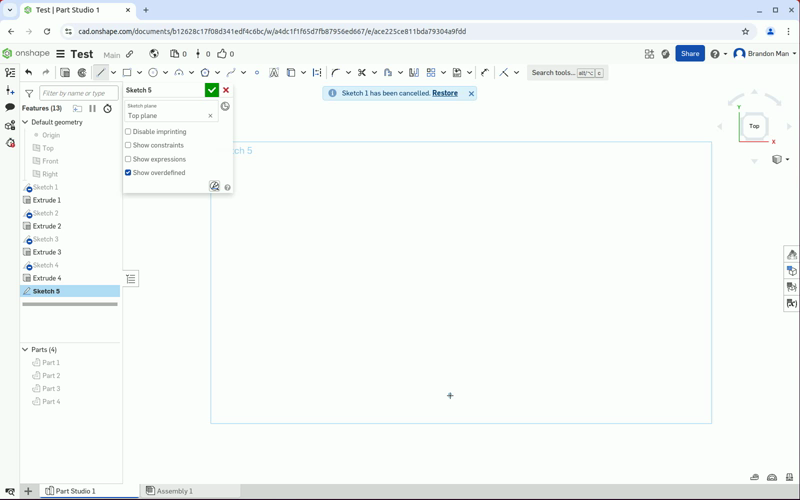
key_down(shift)
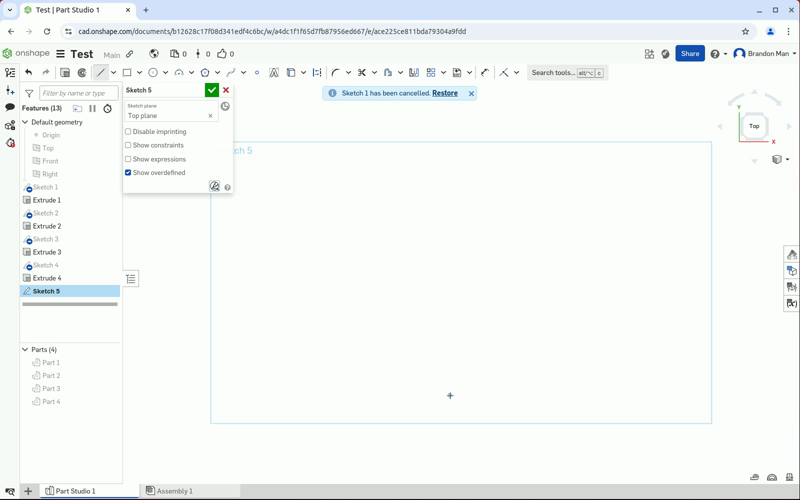
mouse_move(480, 395)
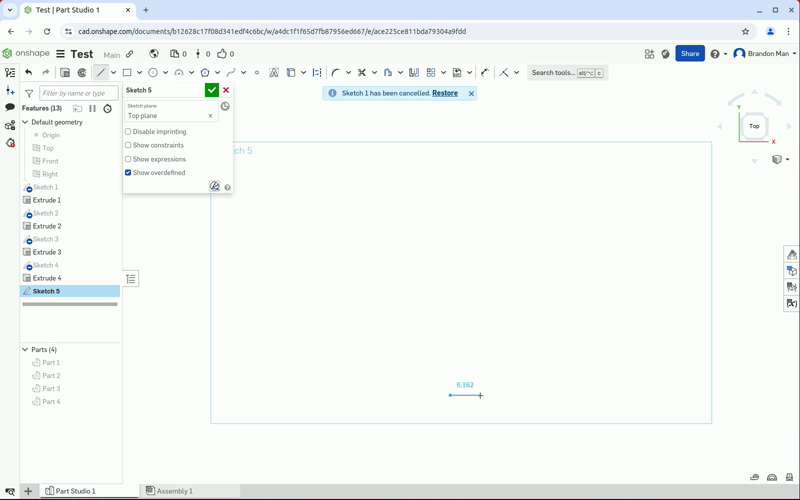
mouse_move(472, 395)
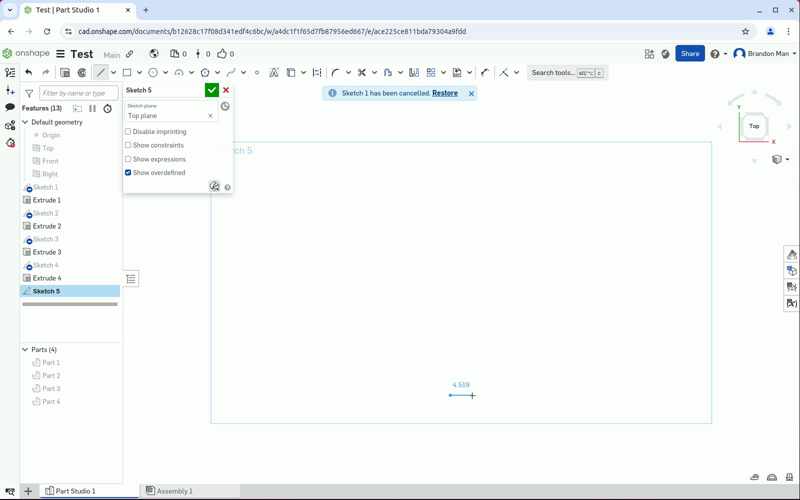
click(472, 395)
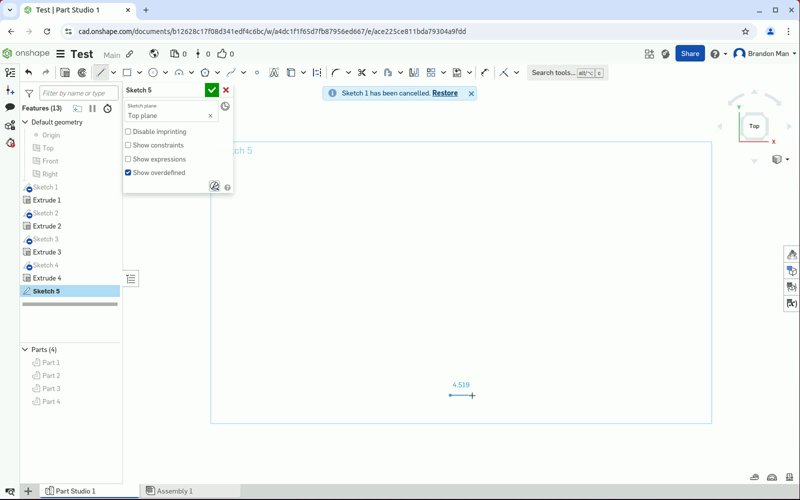
key_up(shift)
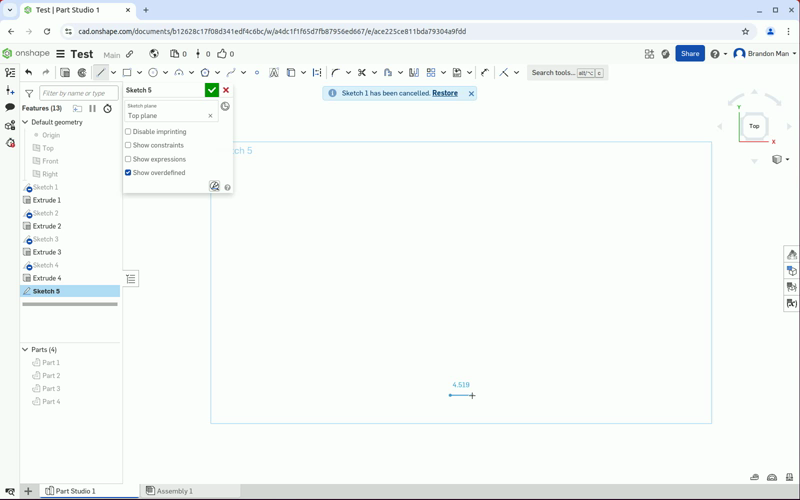
key_down(shift)
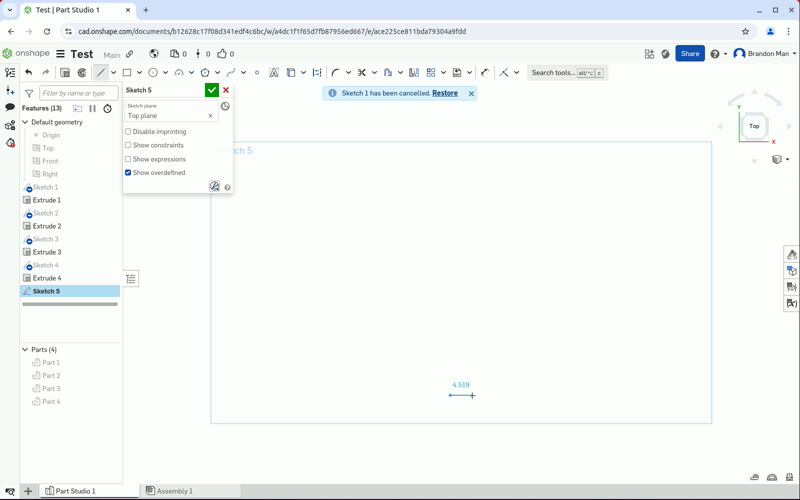
mouse_move(502, 395)
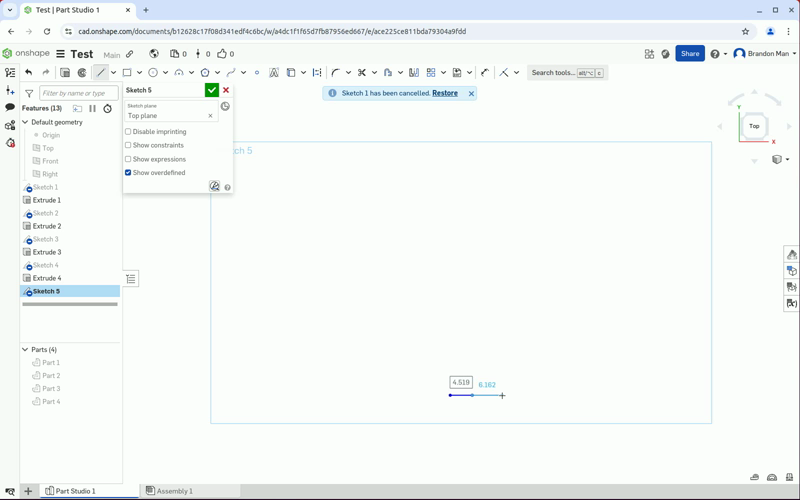
mouse_move(472, 354)
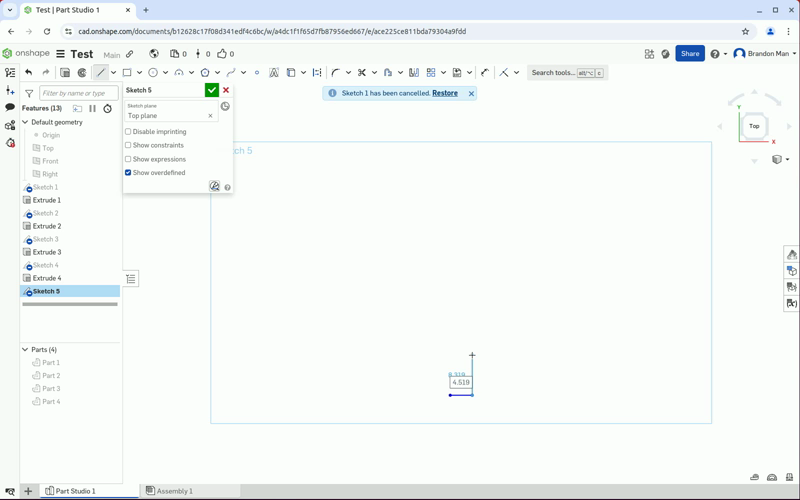
click(472, 354)
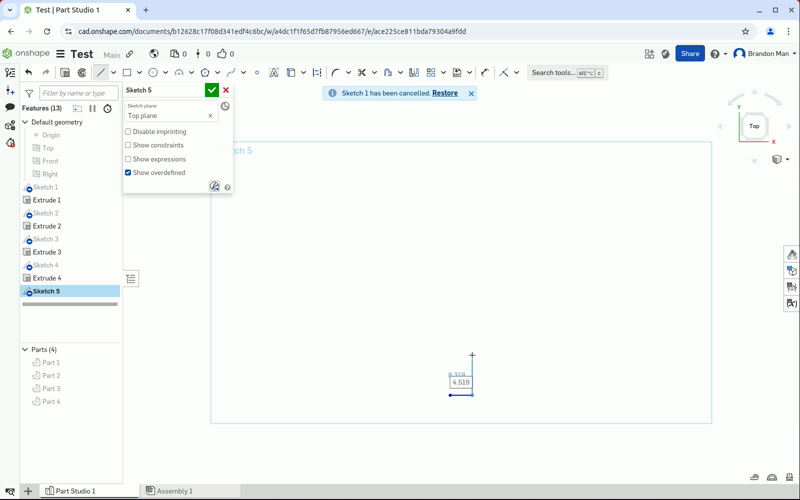
key_up(shift)
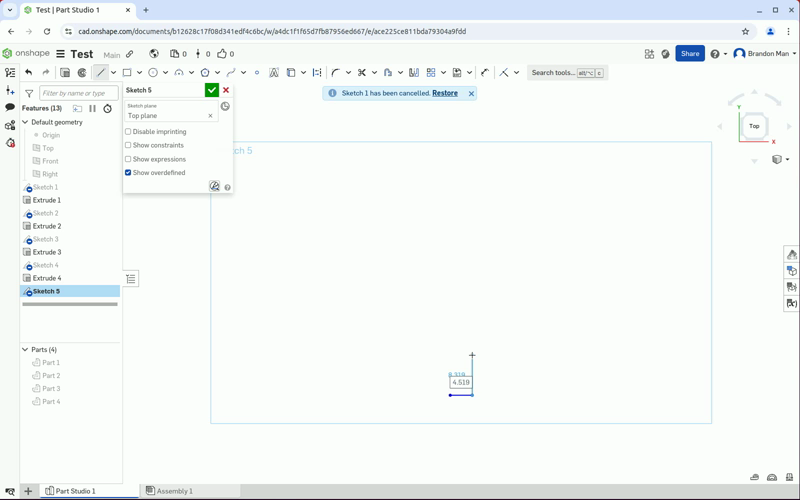
key(esc)
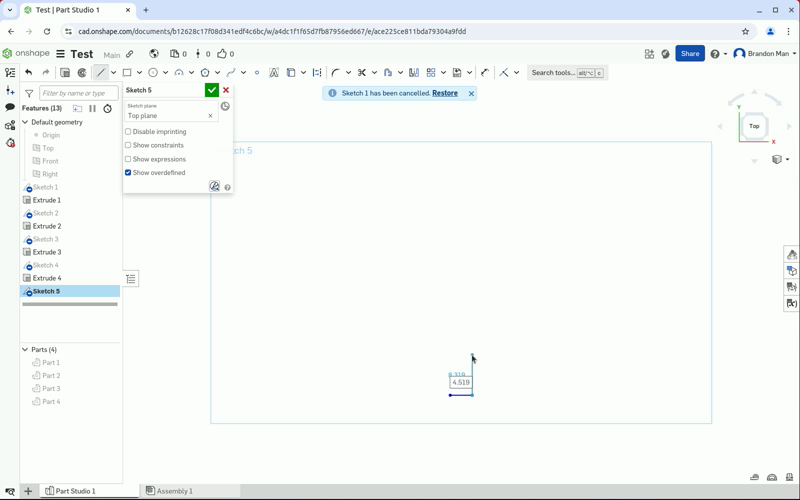
key(a)
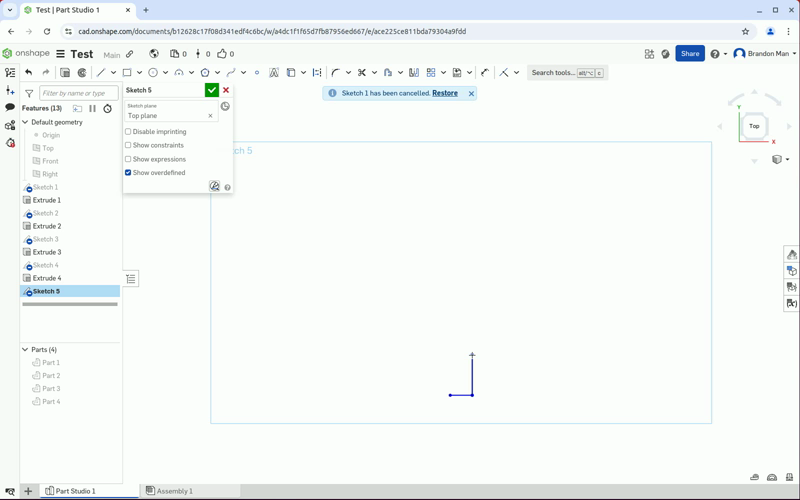
mouse_move(472, 354)
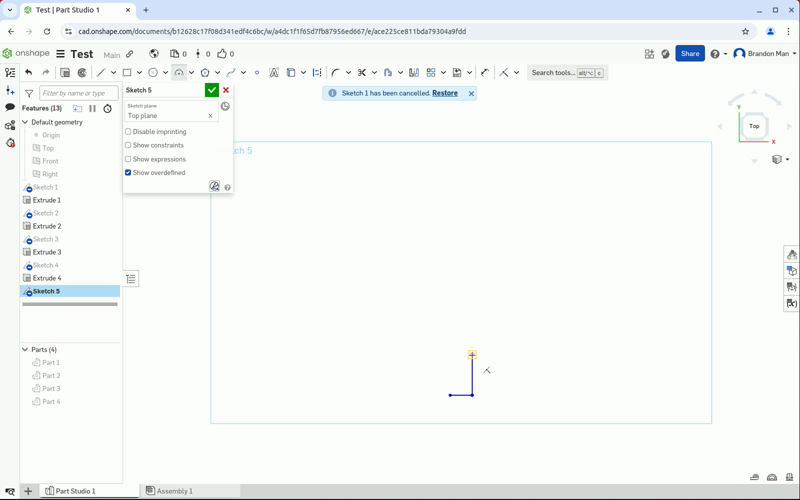
click(472, 354)
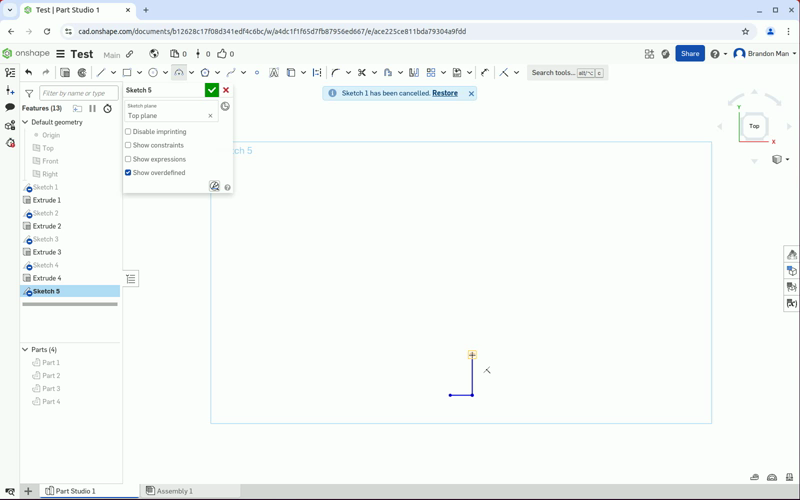
key_down(shift)
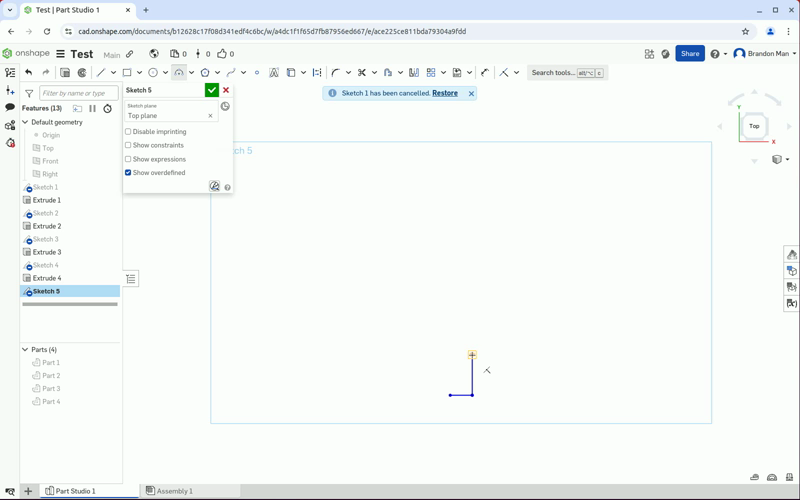
mouse_move(450, 354)
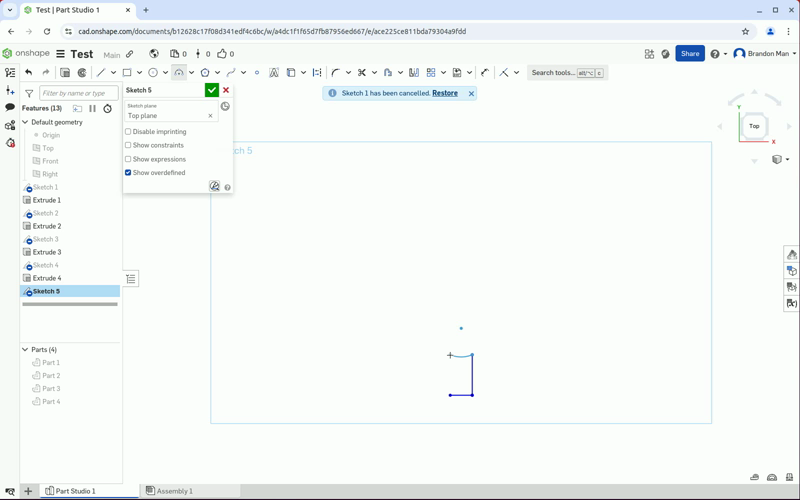
click(450, 354)
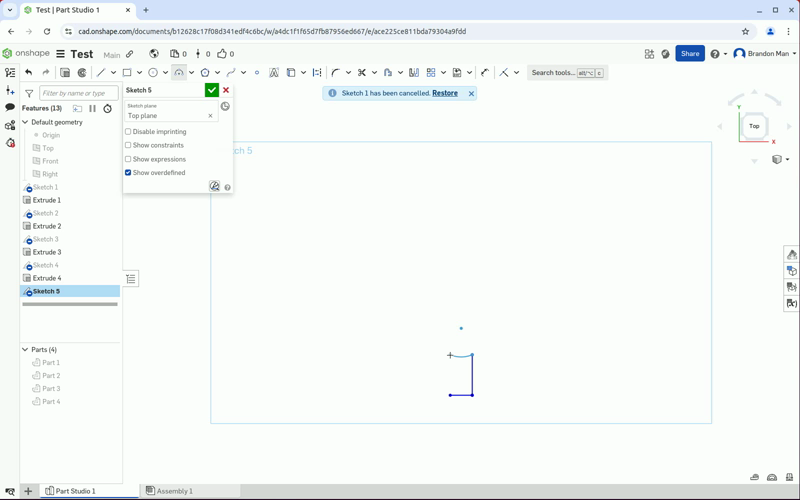
mouse_move(461, 355)
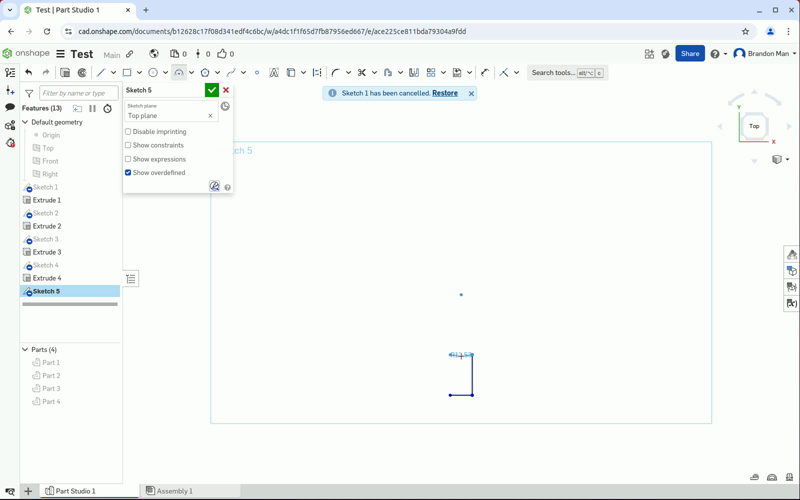
click(461, 355)
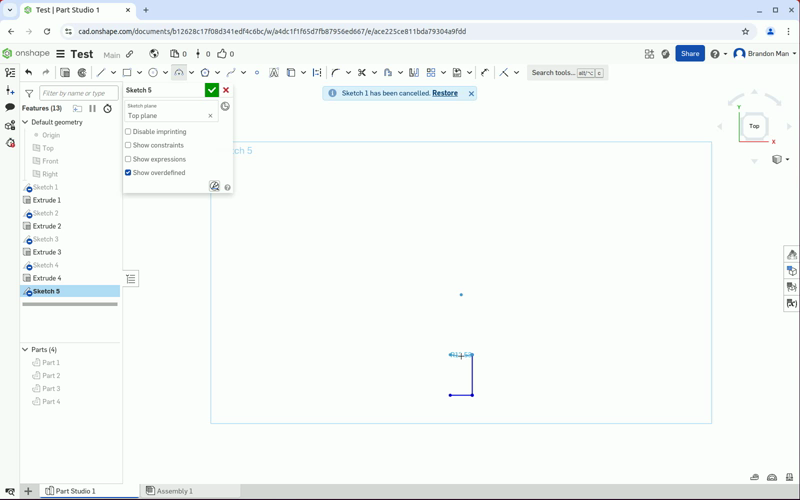
key_up(shift)
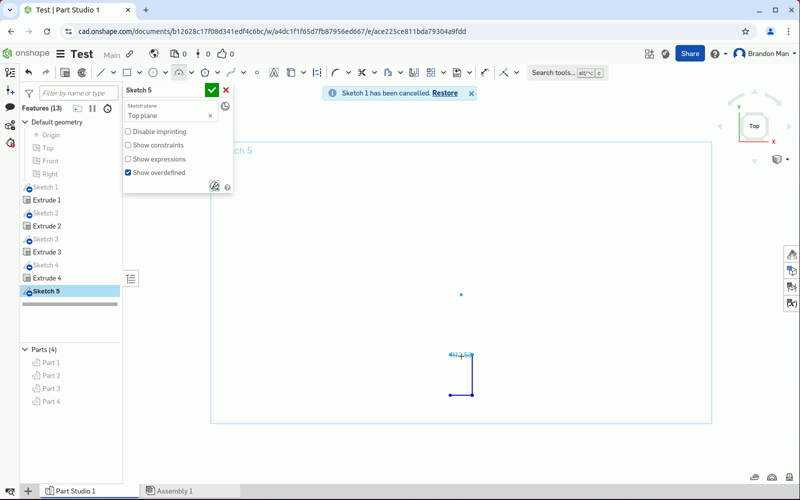
key(esc)
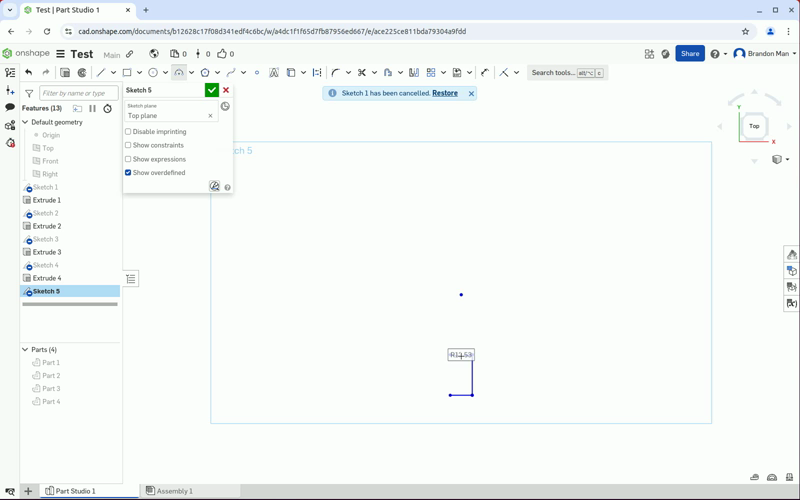
key(l)
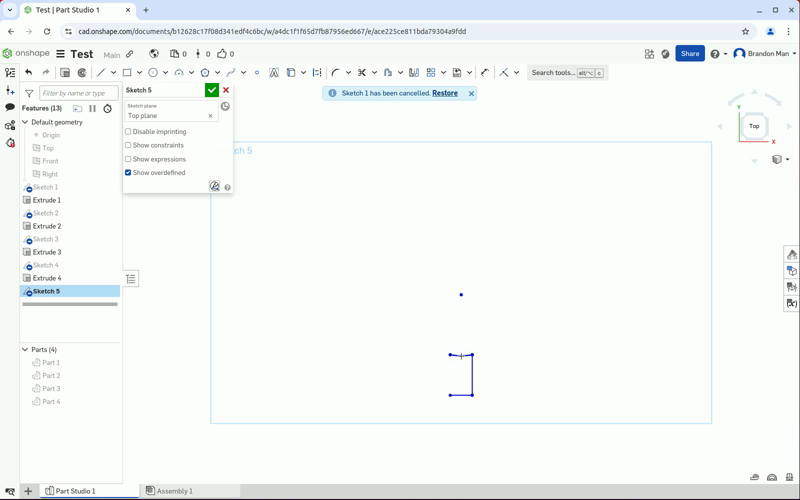
mouse_move(450, 354)
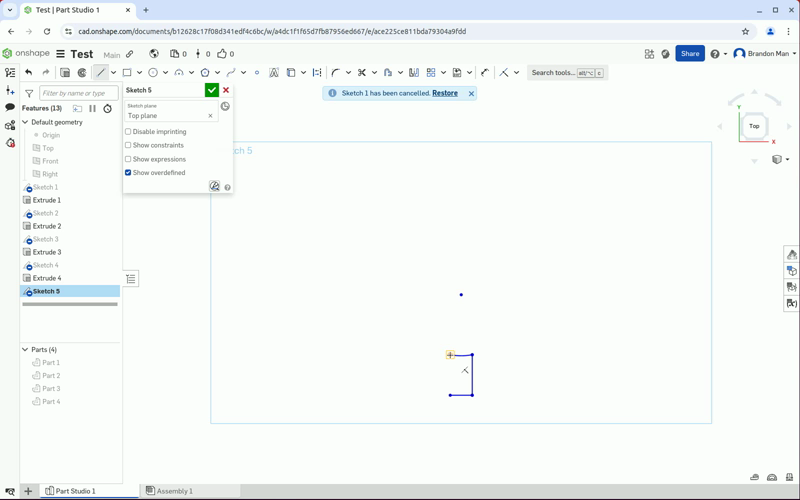
click(450, 354)
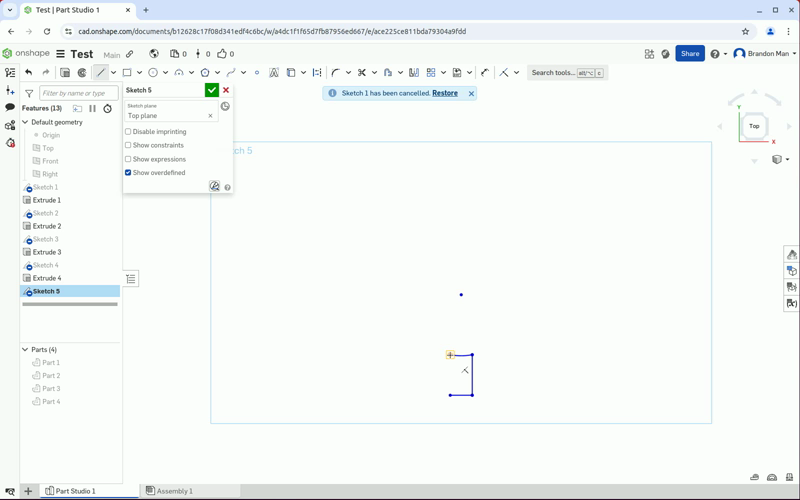
mouse_move(480, 354)
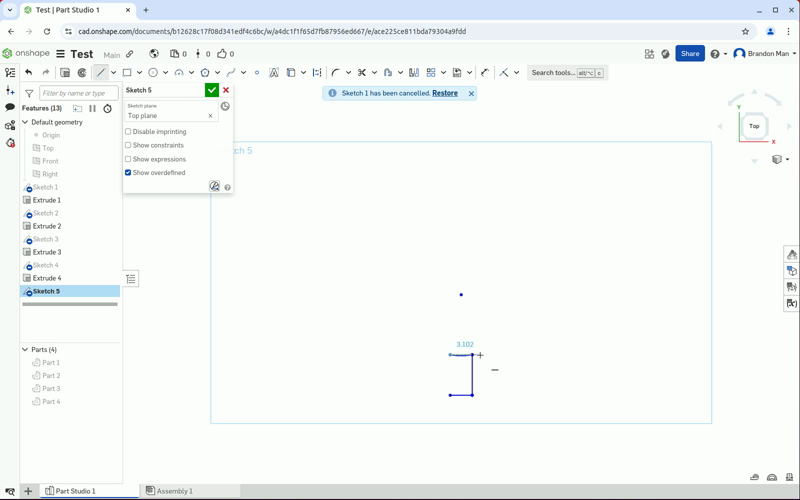
key_down(shift)
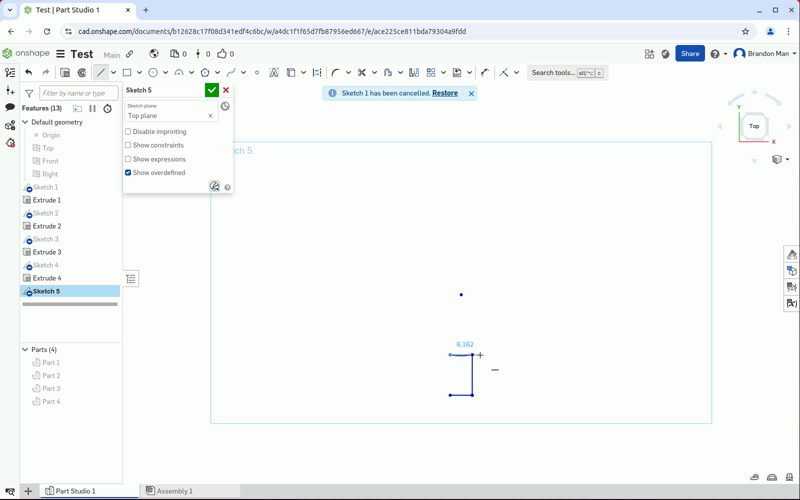
mouse_move(450, 395)
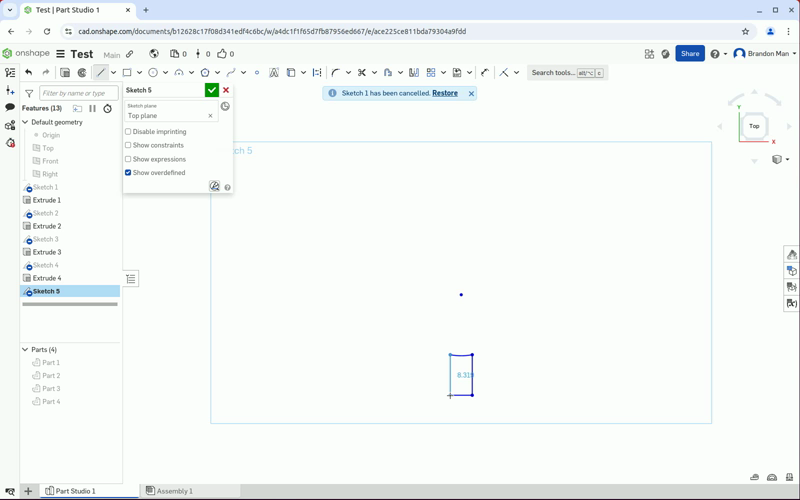
key_up(shift)
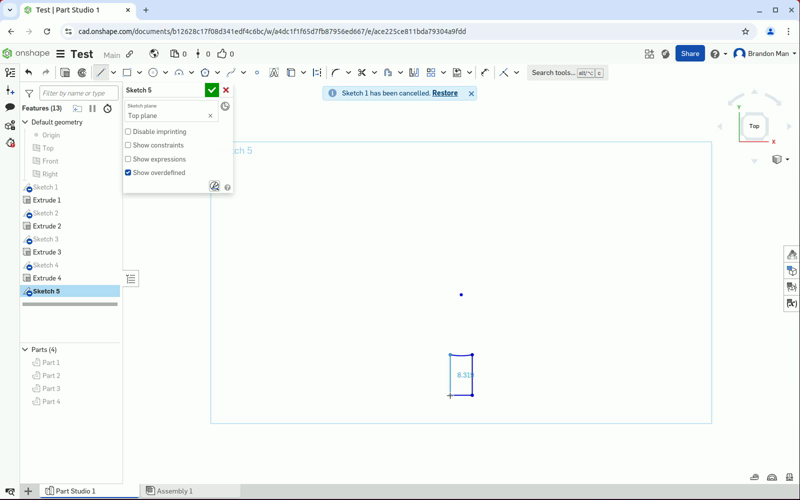
click(450, 395)
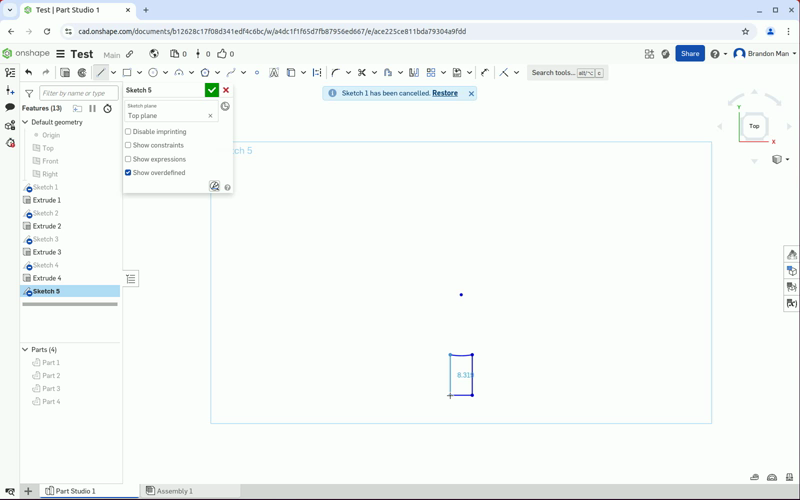
key(esc)
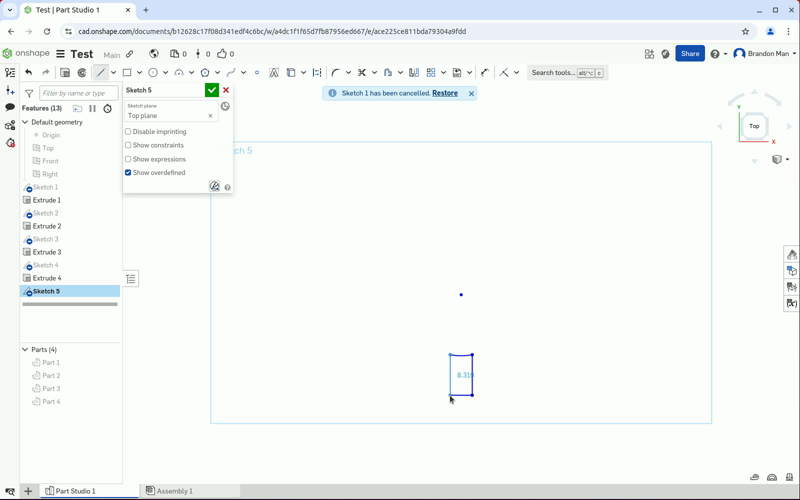
mouse_move(454, 375)
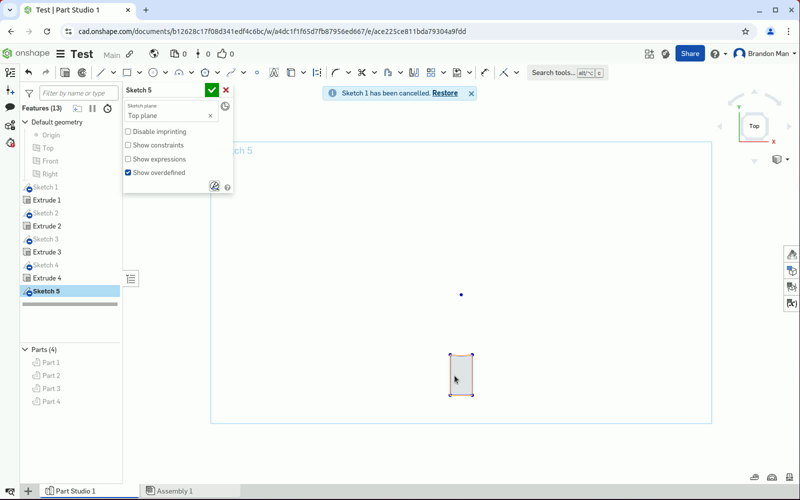
scroll(6)
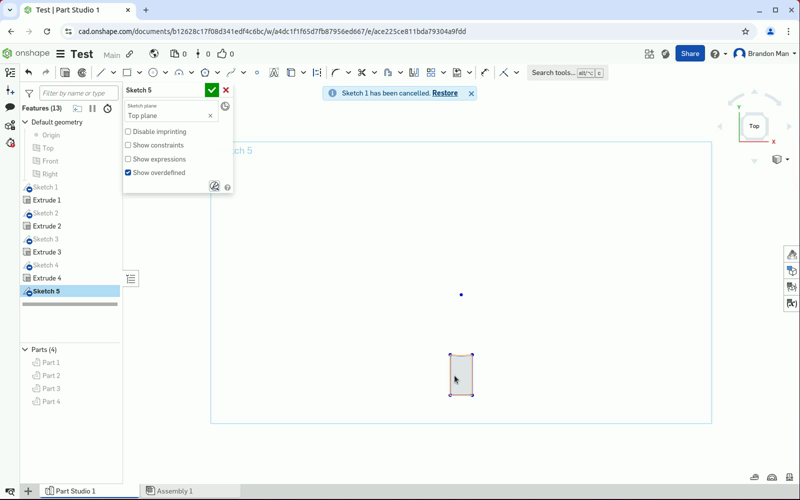
scroll(6)
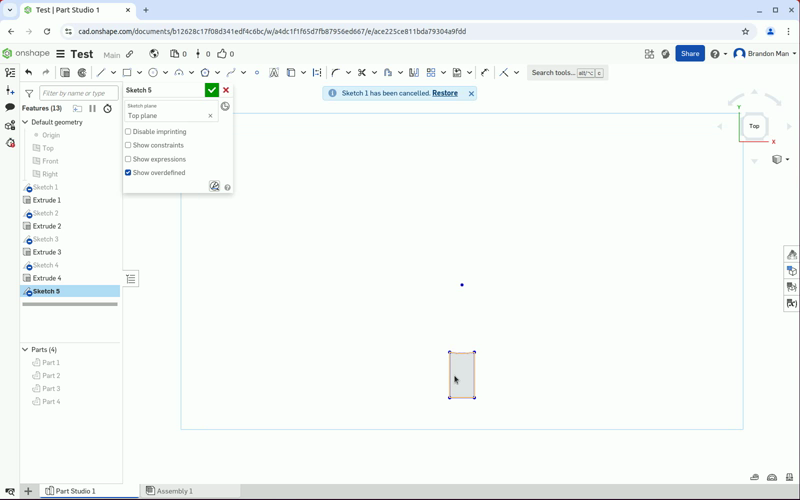
scroll(6)
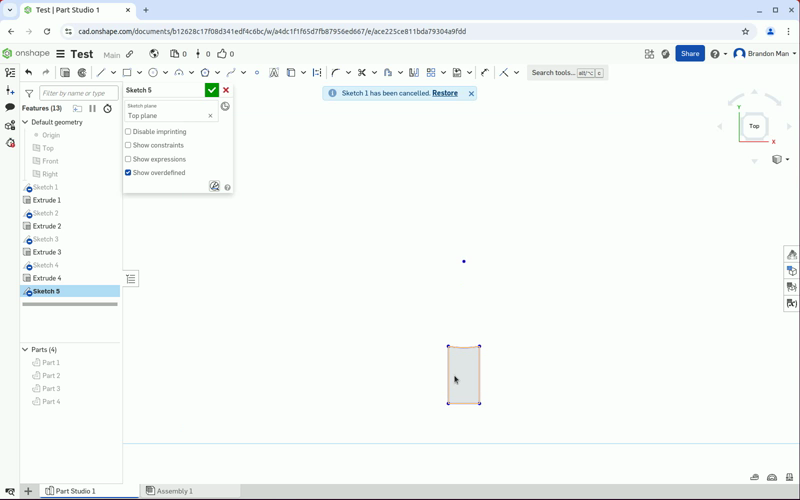
scroll(6)
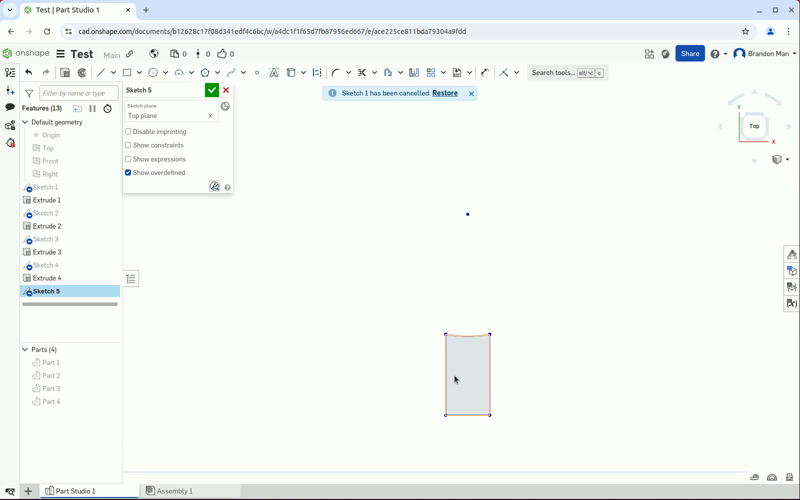
scroll(6)
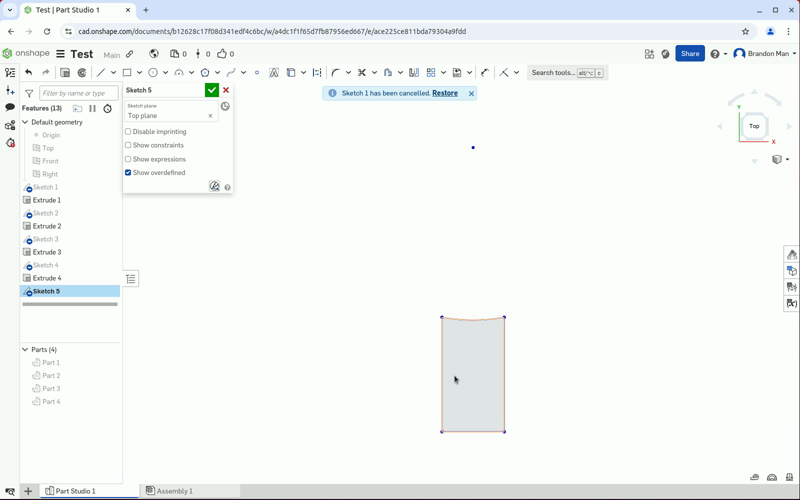
scroll(6)
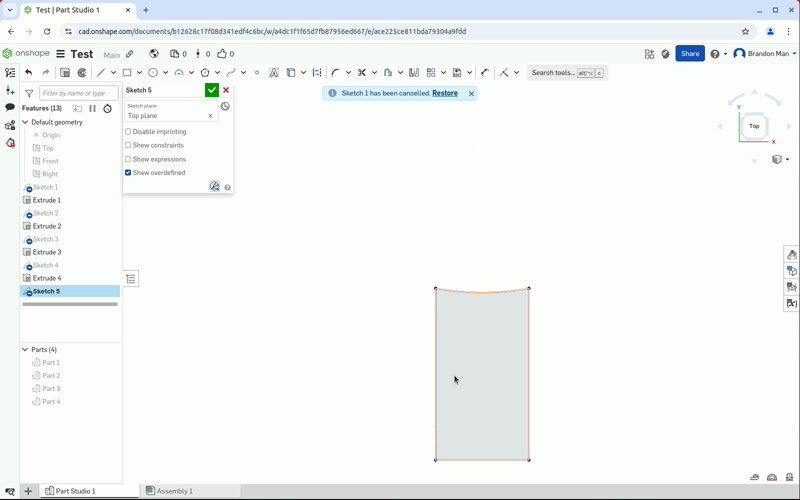
scroll(6)
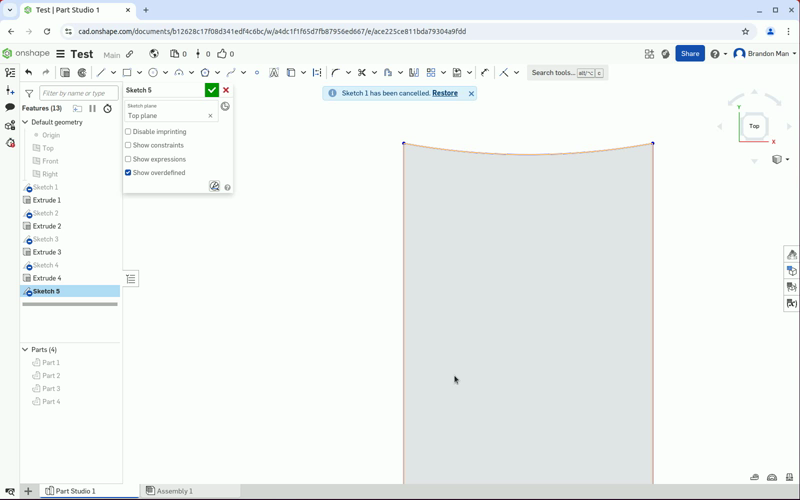
click(454, 375)
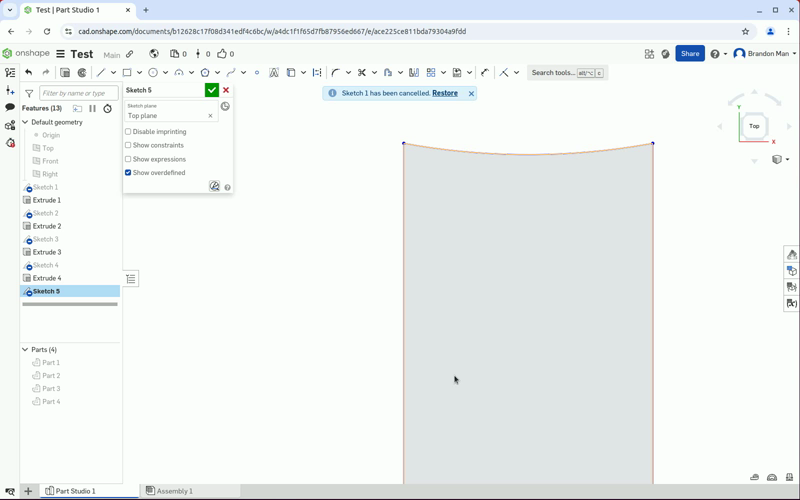
scroll(-6)
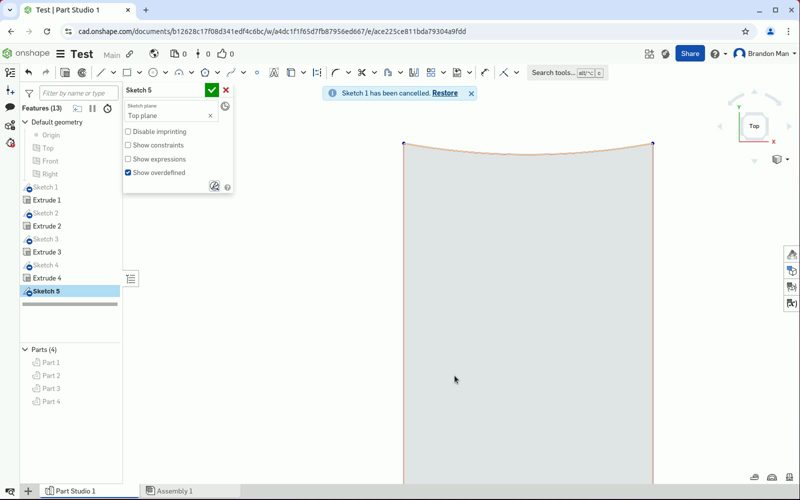
scroll(-6)
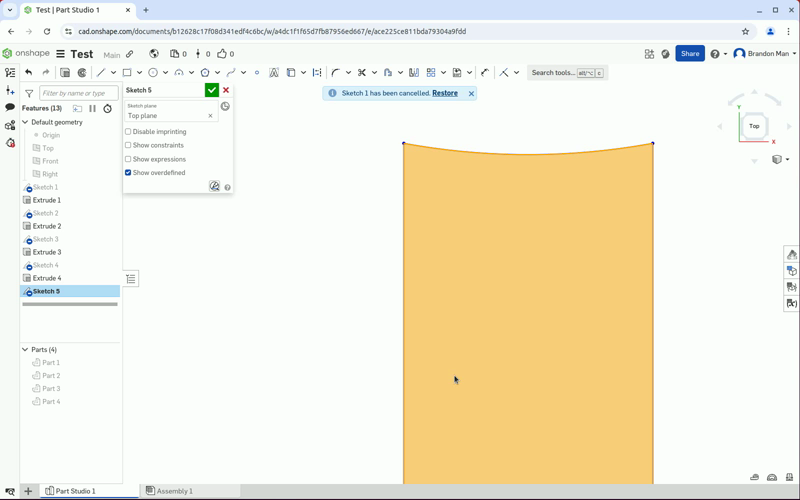
scroll(-6)
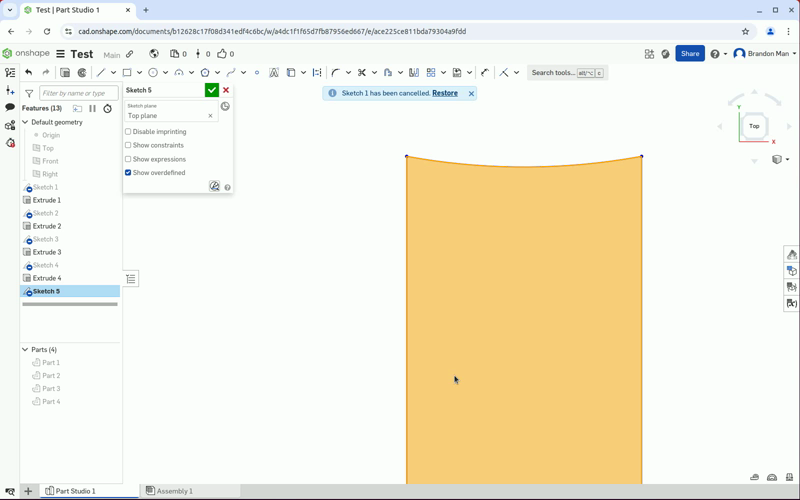
scroll(-6)
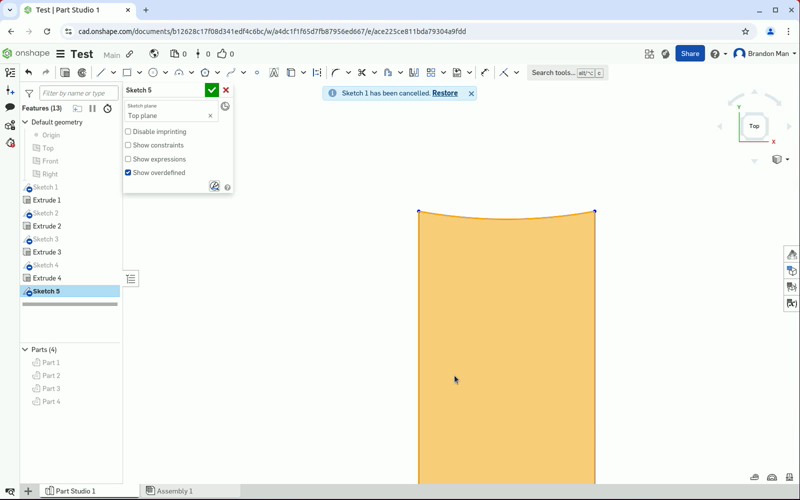
scroll(-6)
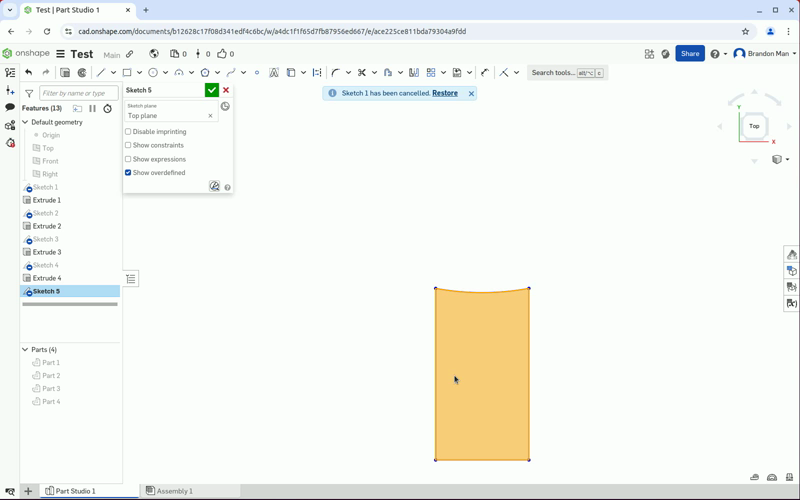
scroll(-6)
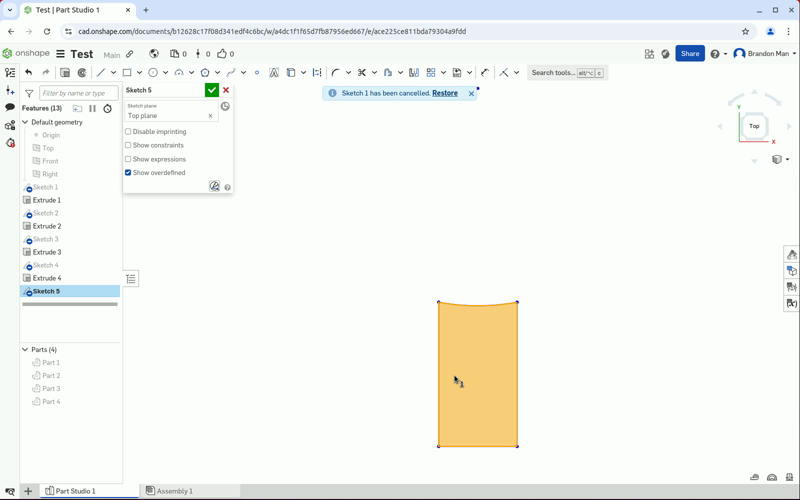
scroll(-6)
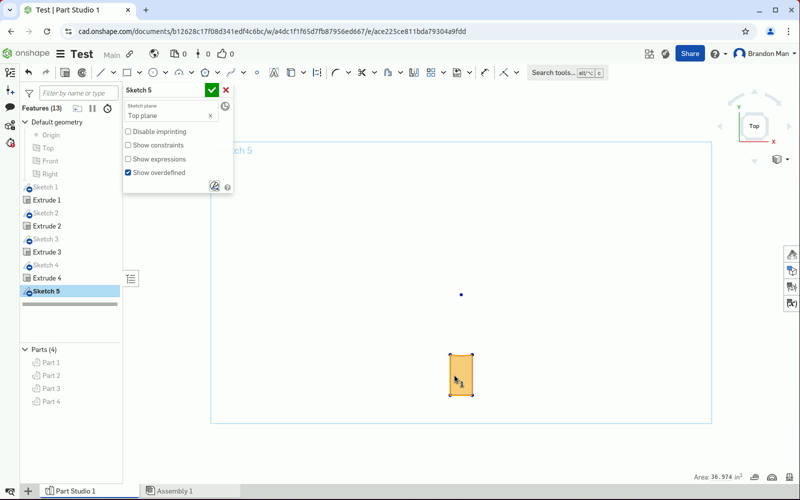
mouse_move(73, 352)
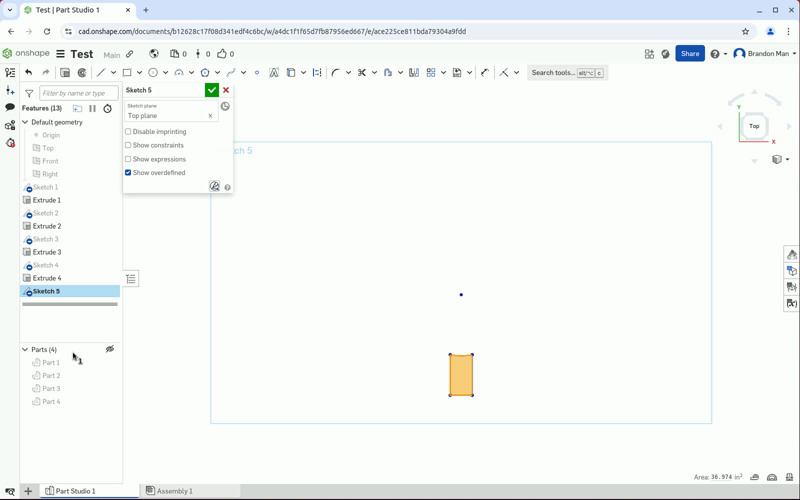
key(shift+y)
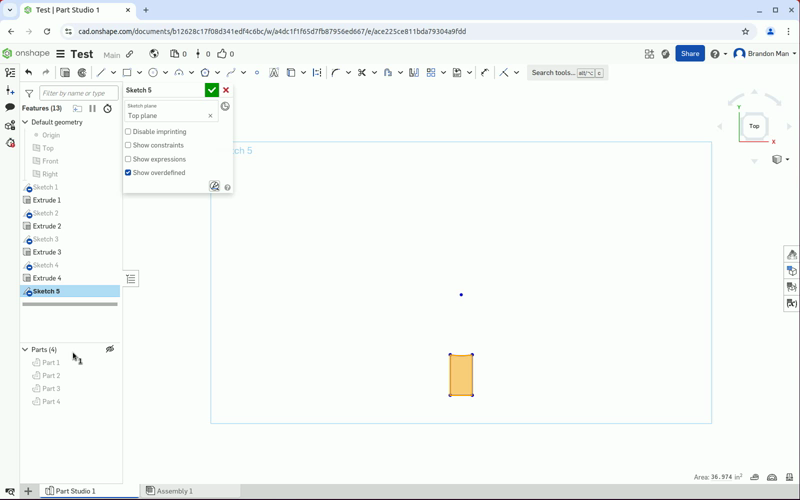
key(shift+e)
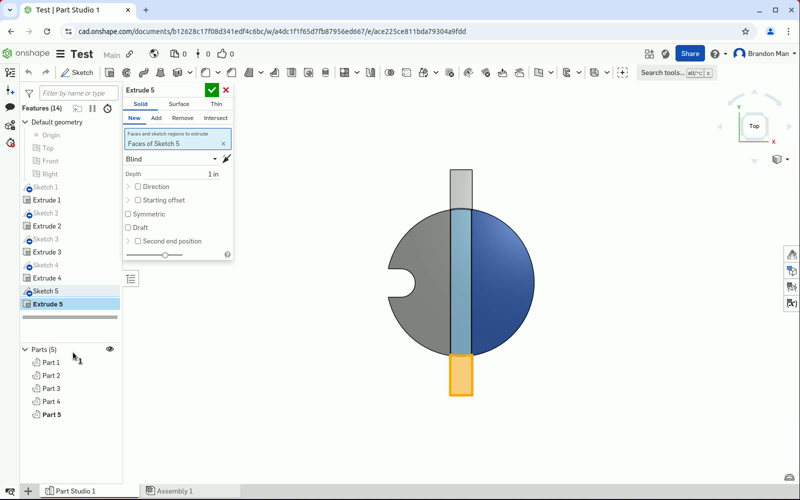
mouse_move(143, 106)
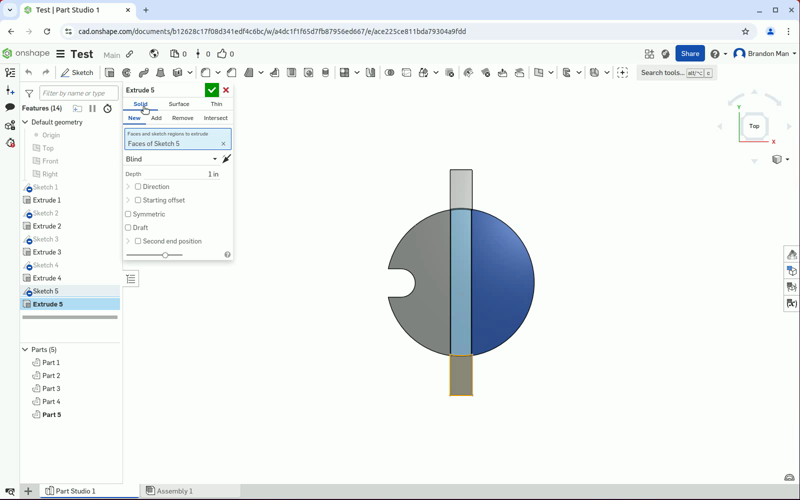
click(143, 106)
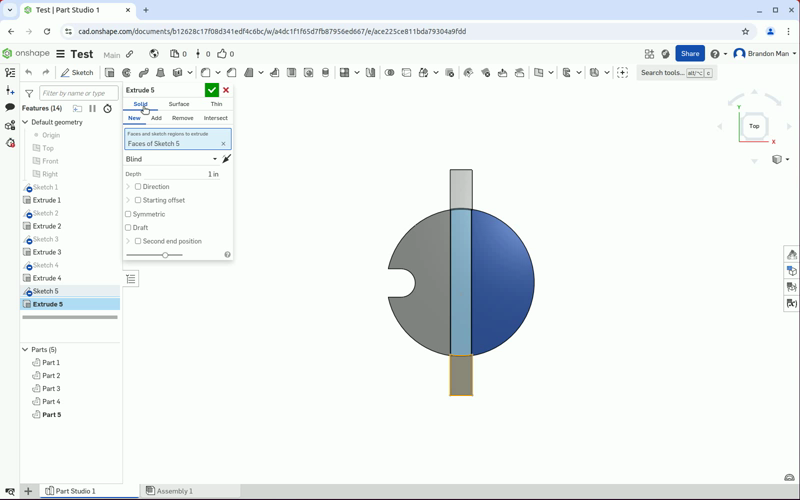
mouse_move(137, 120)
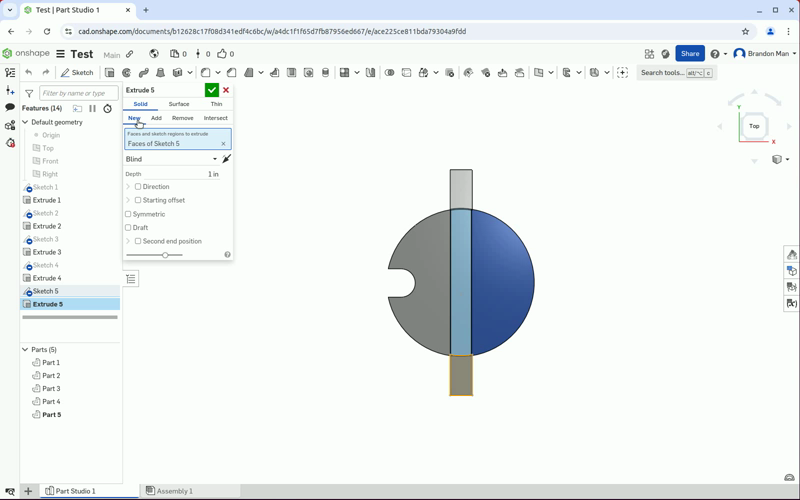
click(137, 120)
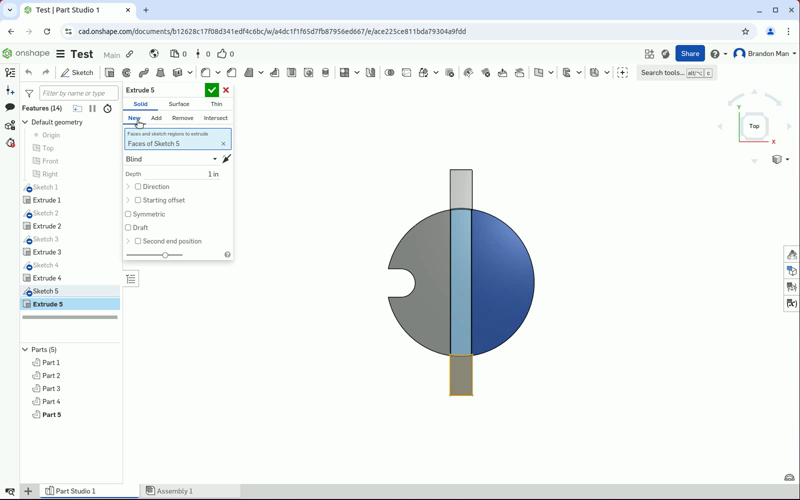
key(tab, 4)
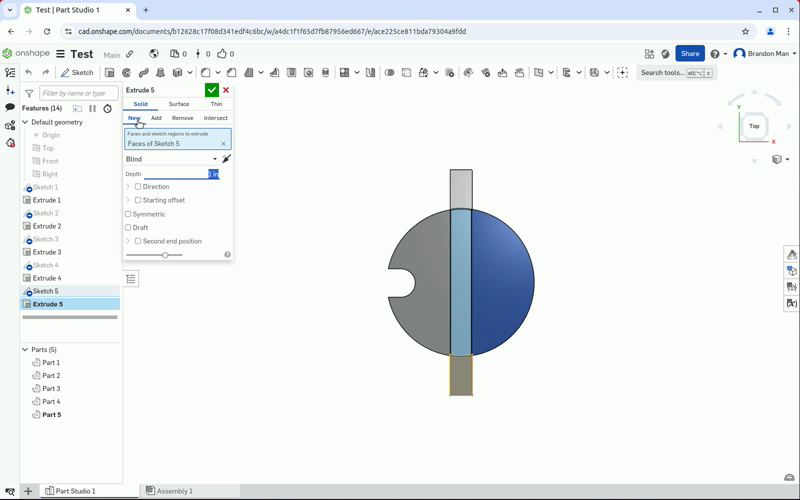
text(5.777)
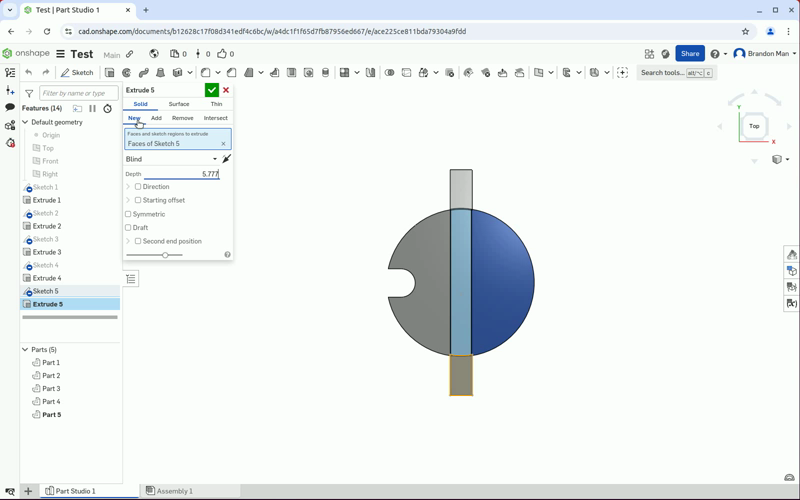
key(enter)
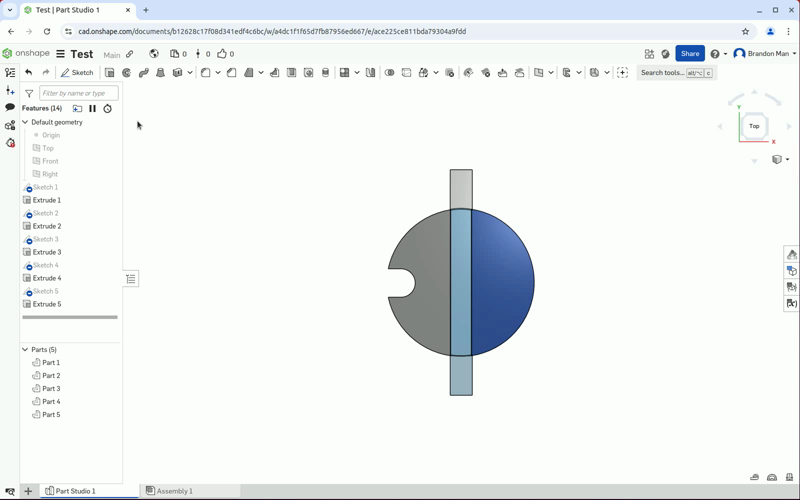
key(shift+h)
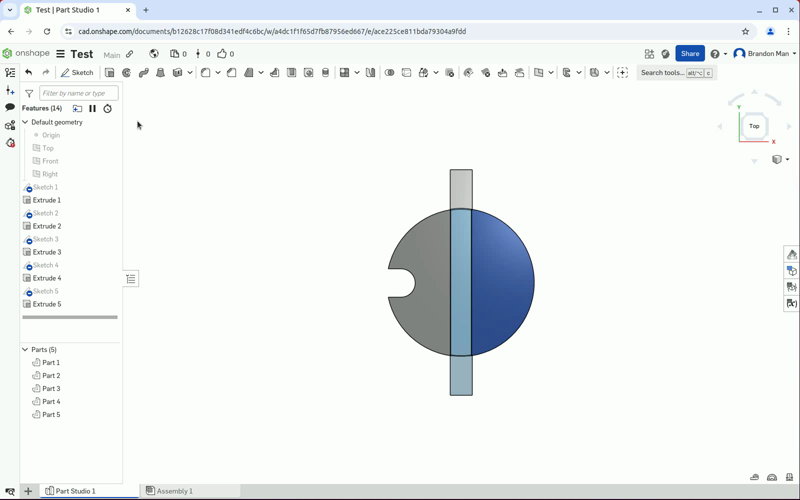
key(shift+h)
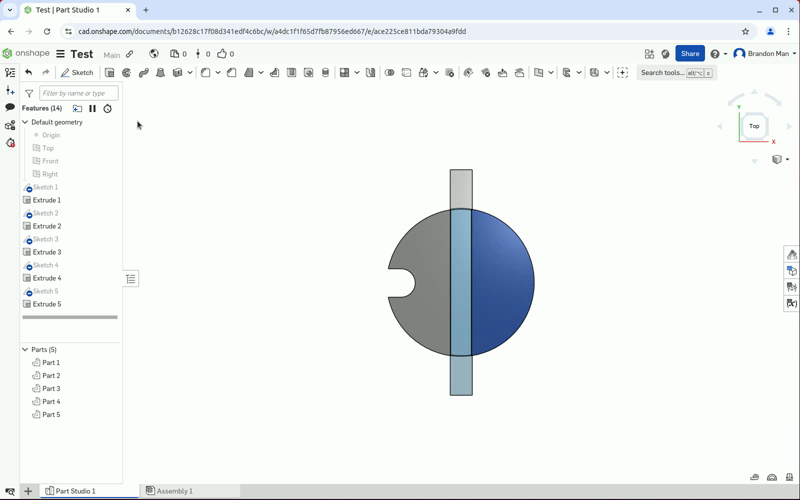
key(shift+7)
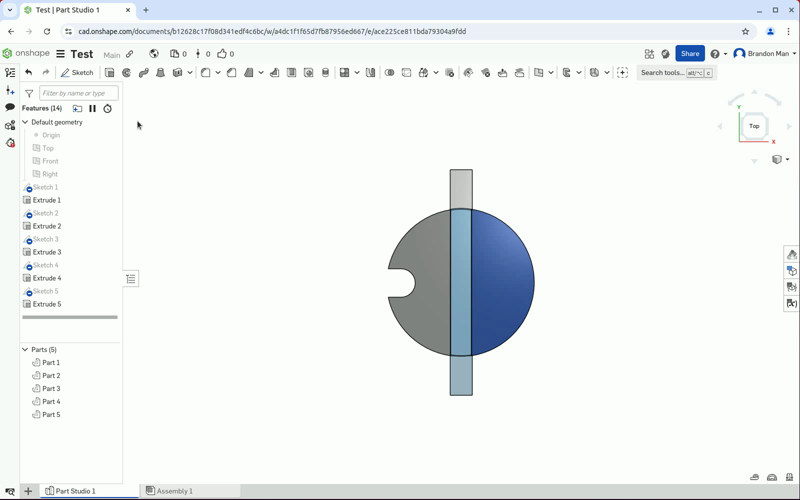
key(up, 3)
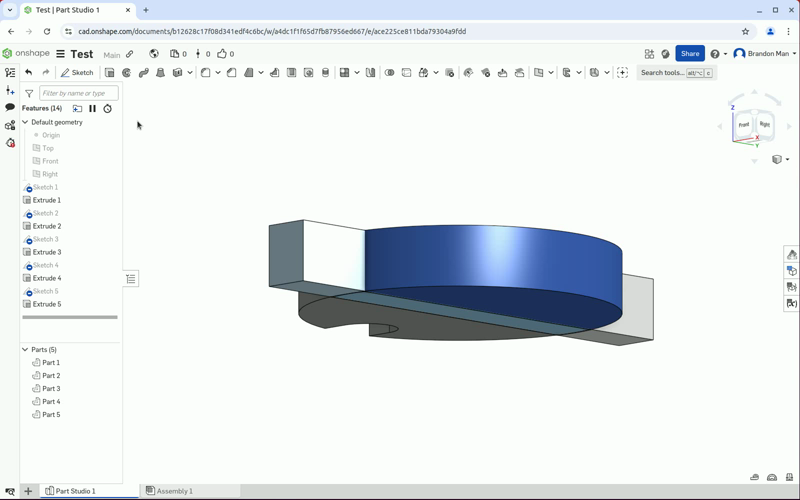
key(left, 3)
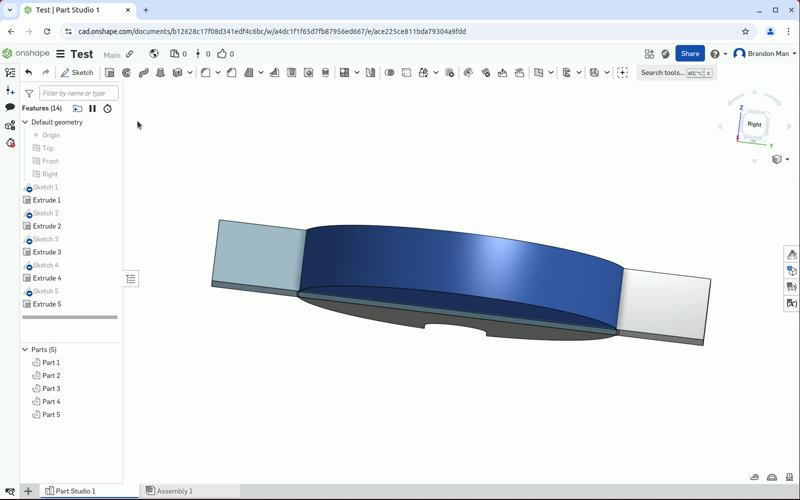
key(right, 3)
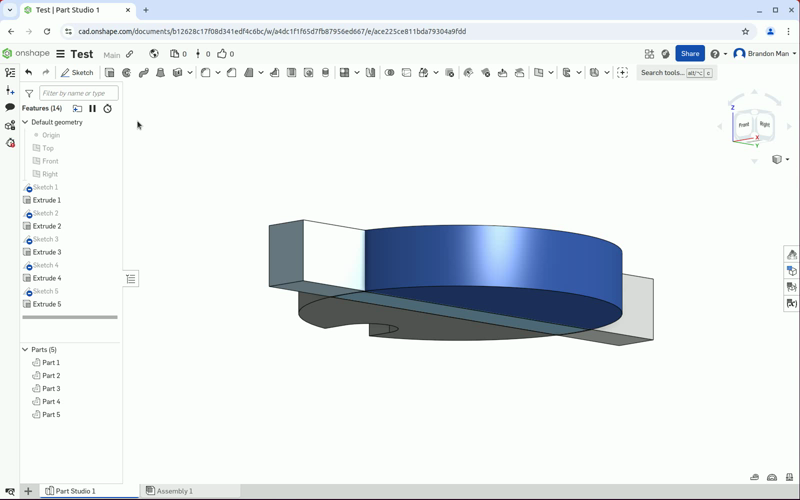
key(down, 3)
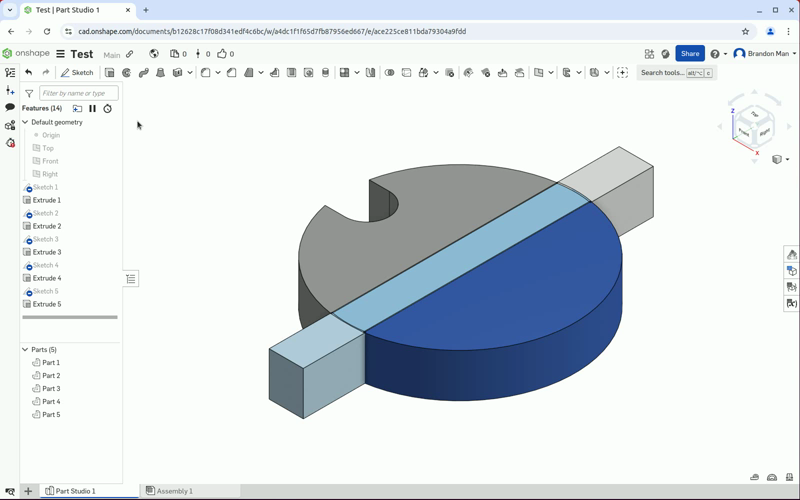
mouse_move(73, 189)
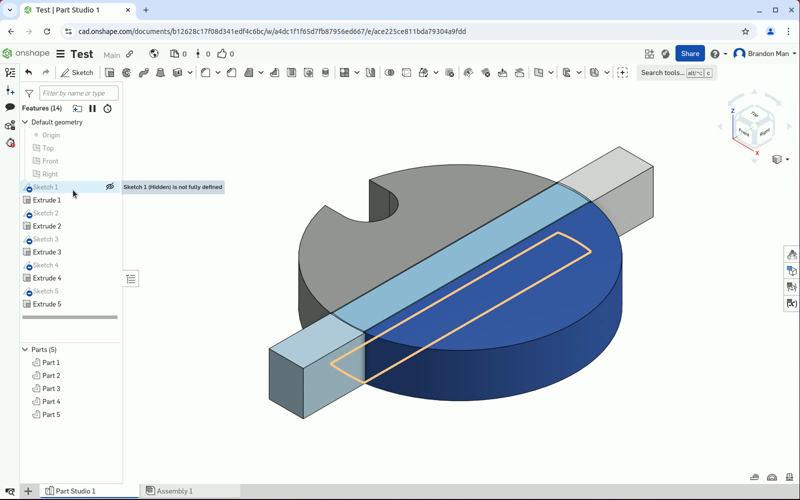
click(73, 189)